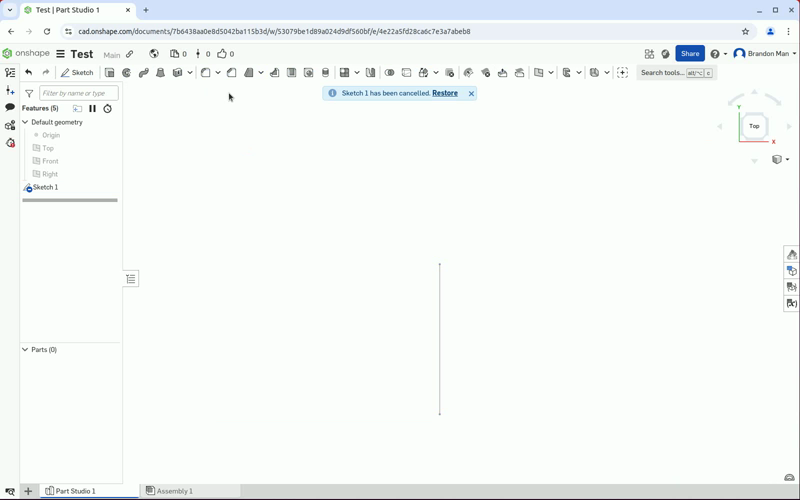
key(shift+h)
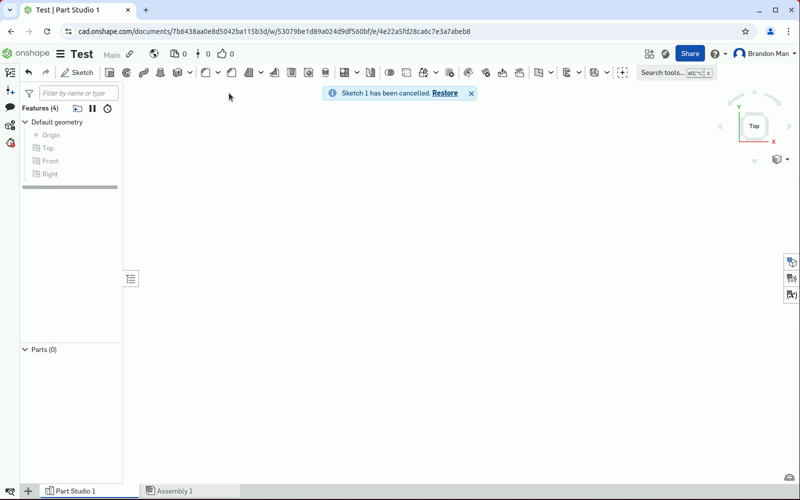
mouse_move(73, 352)
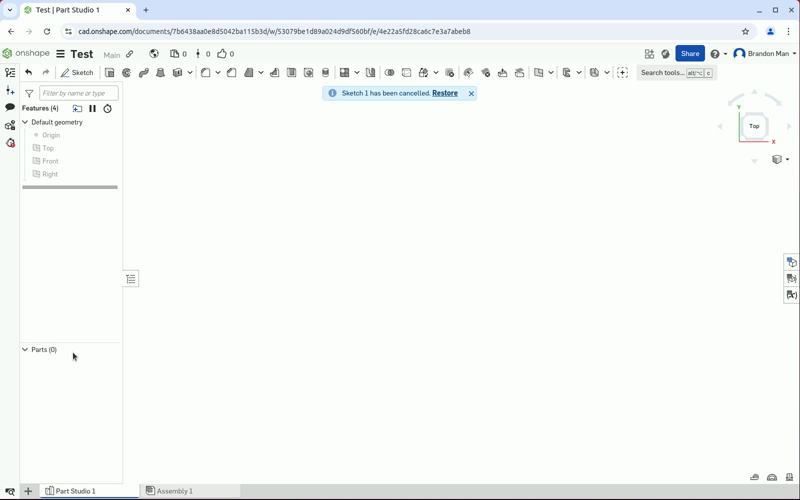
key(y)
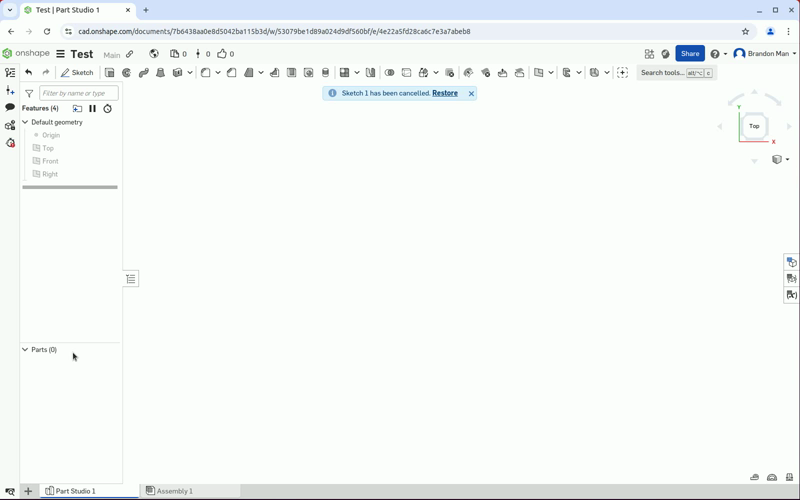
key(shift+p)
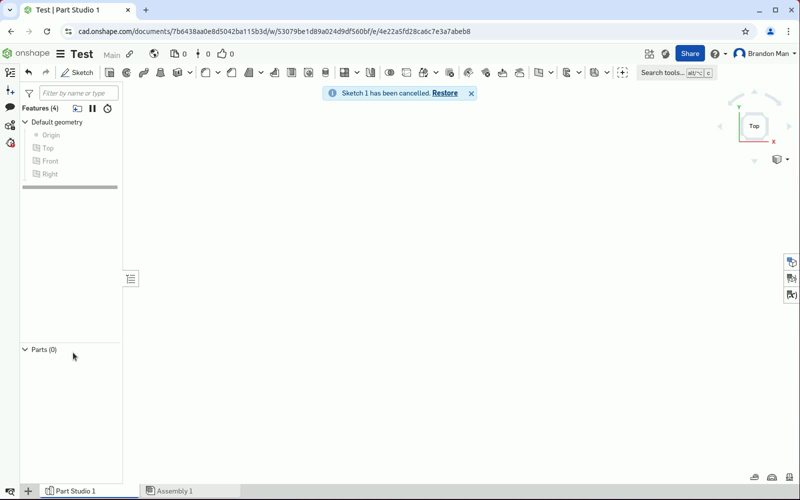
key(space)
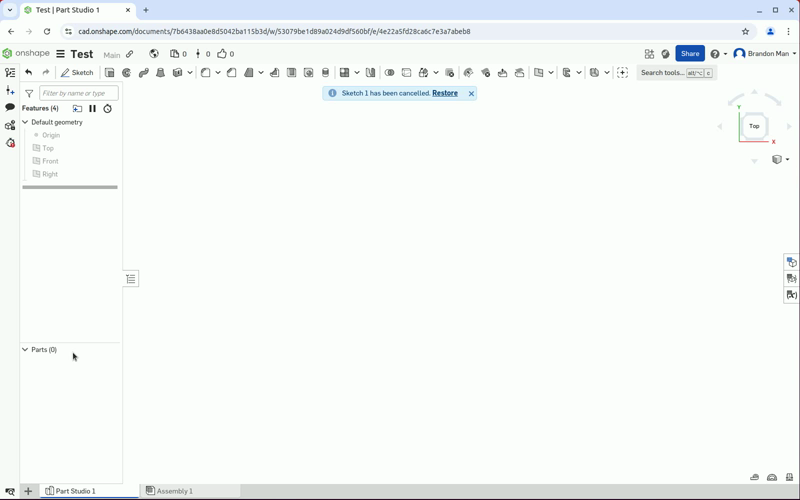
key_down(shift)
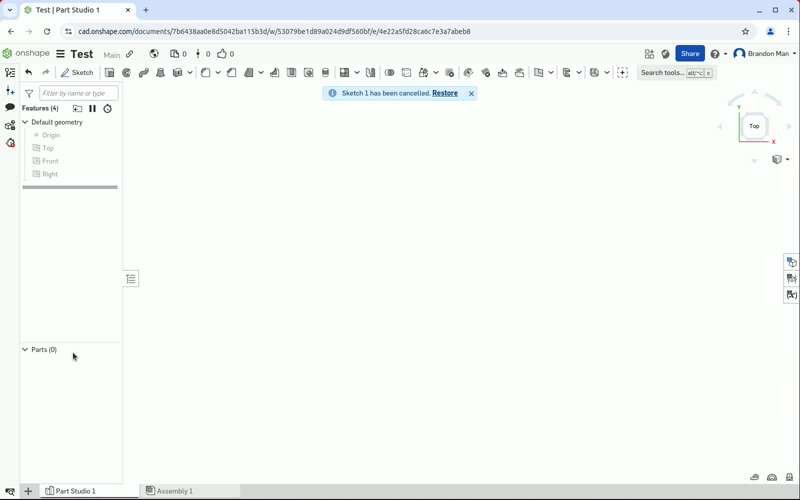
key(up)
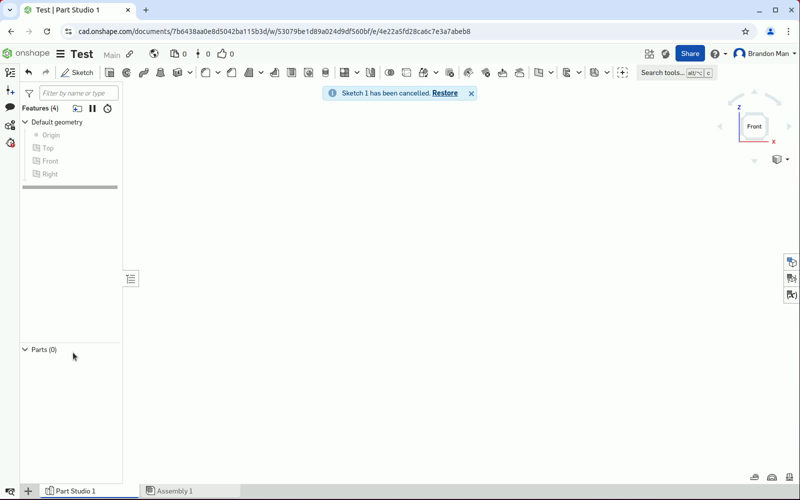
key_up(shift)
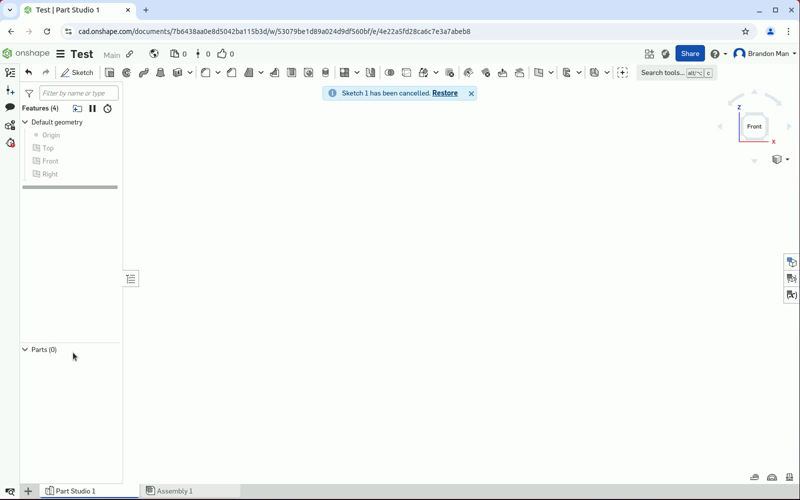
key(space)
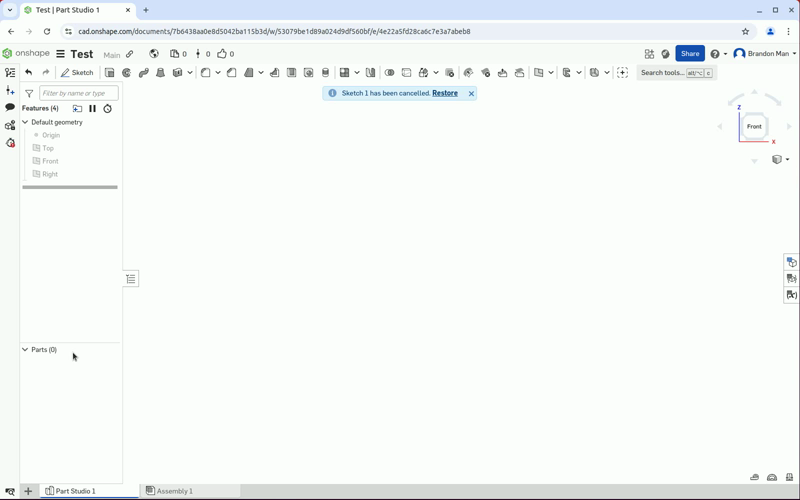
key_down(shift)
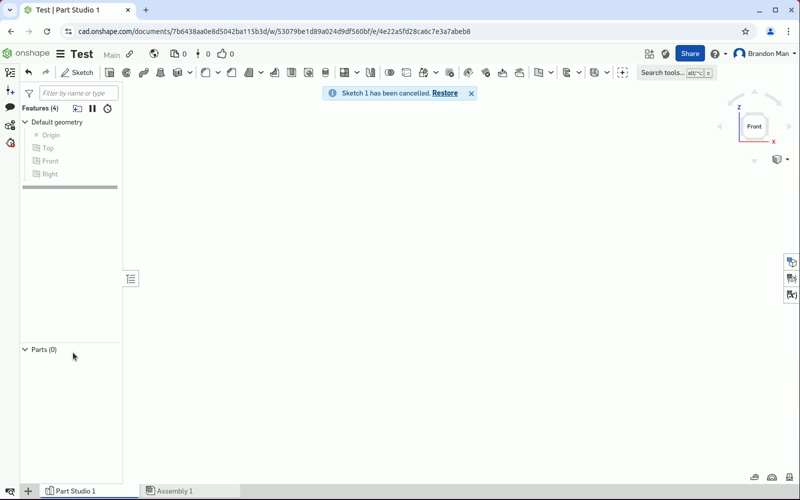
key(left)
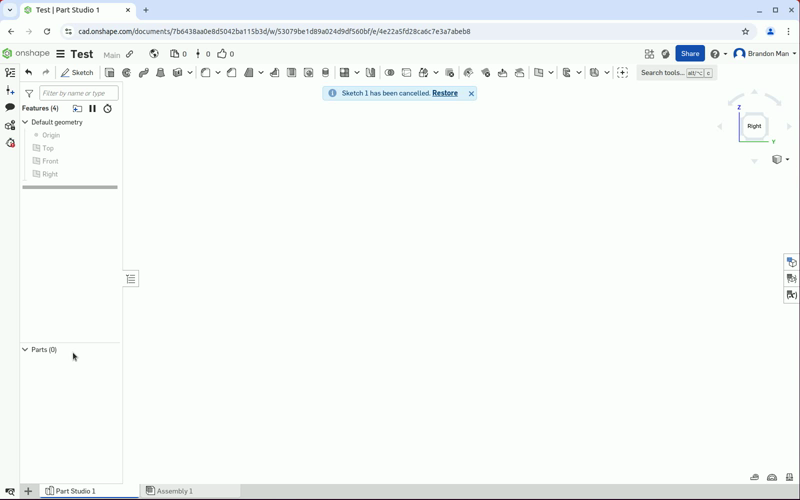
key_up(shift)
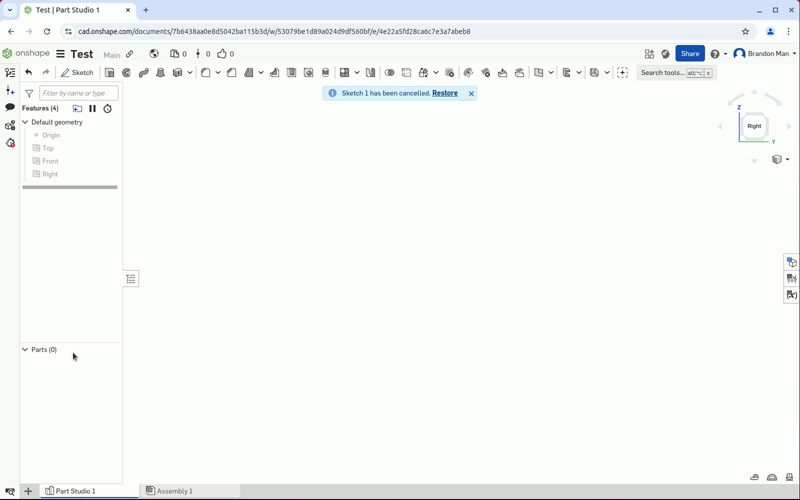
mouse_move(73, 352)
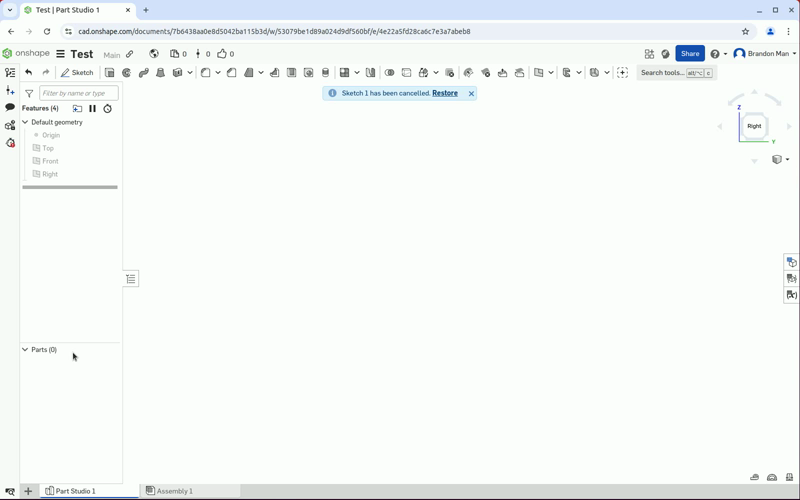
key(shift+y)
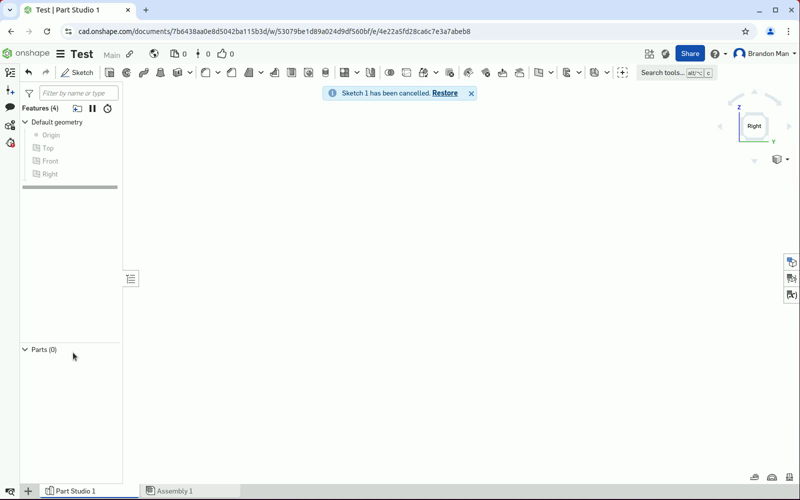
key(shift+s)
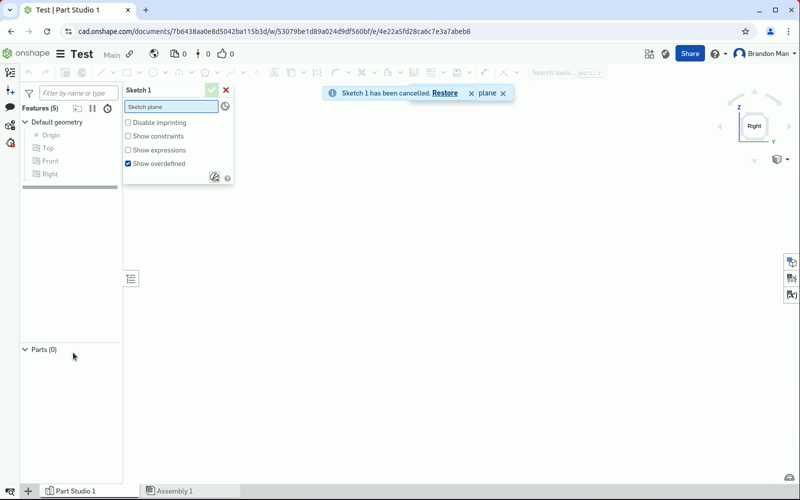
mouse_move(73, 176)
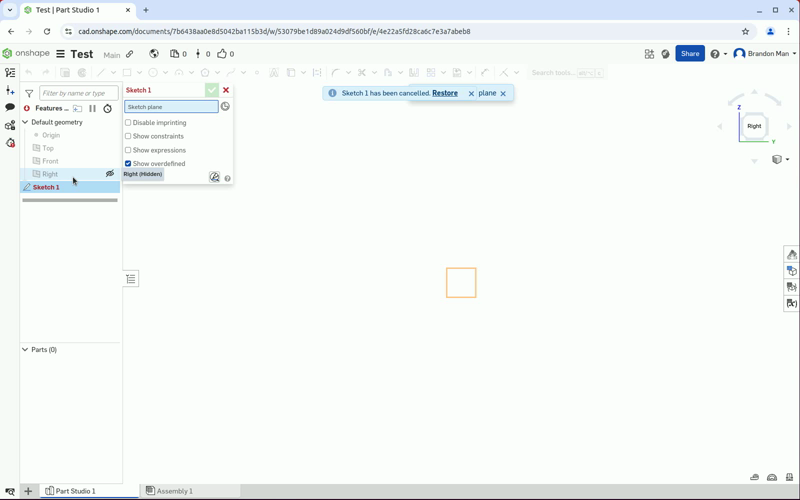
click(73, 176)
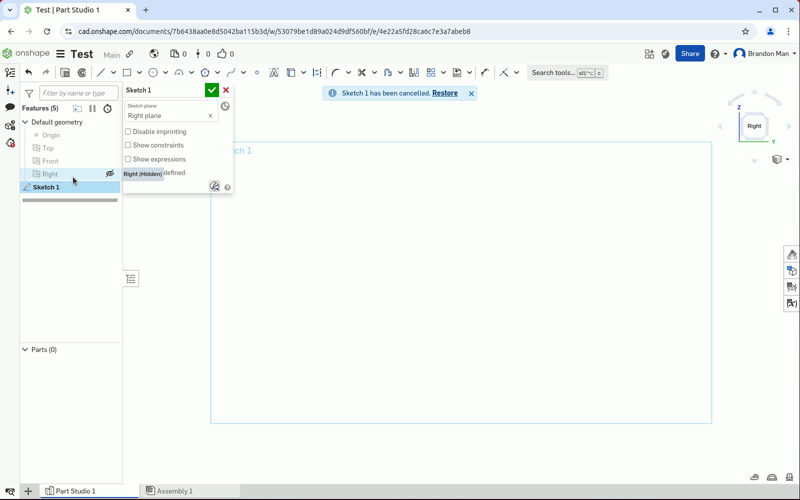
mouse_move(73, 352)
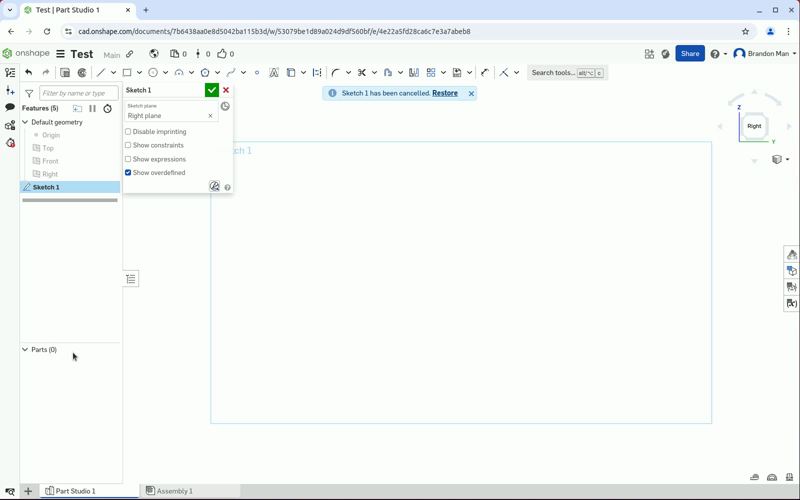
key(y)
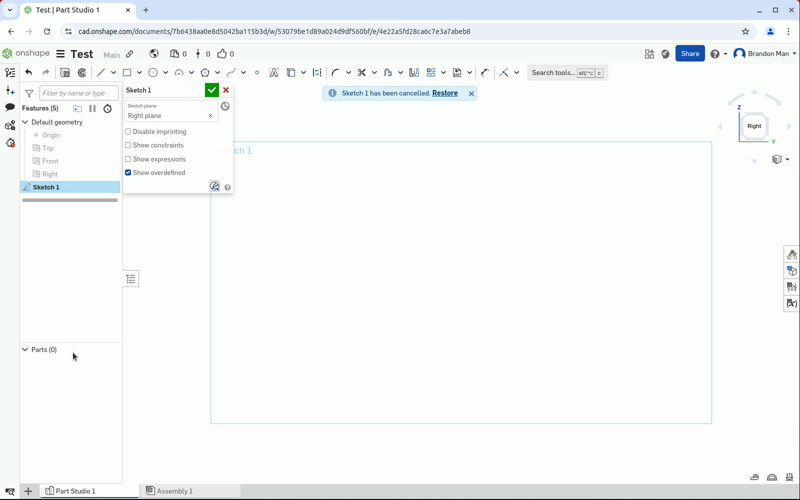
key(c)
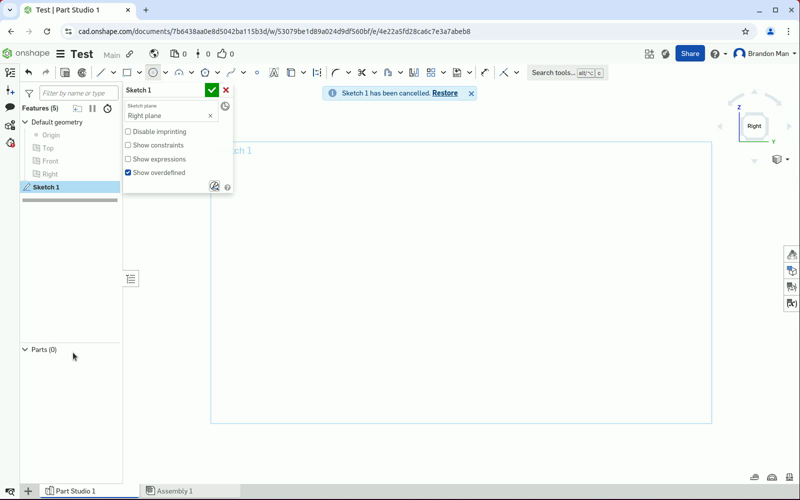
key_down(shift)
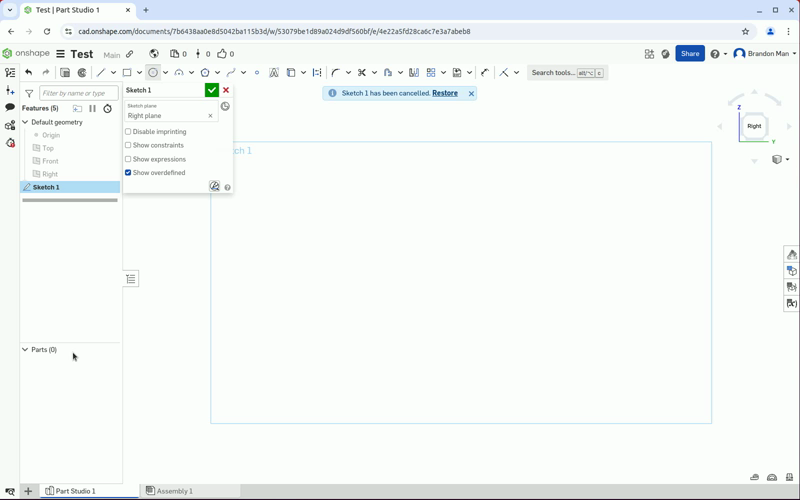
mouse_move(461, 282)
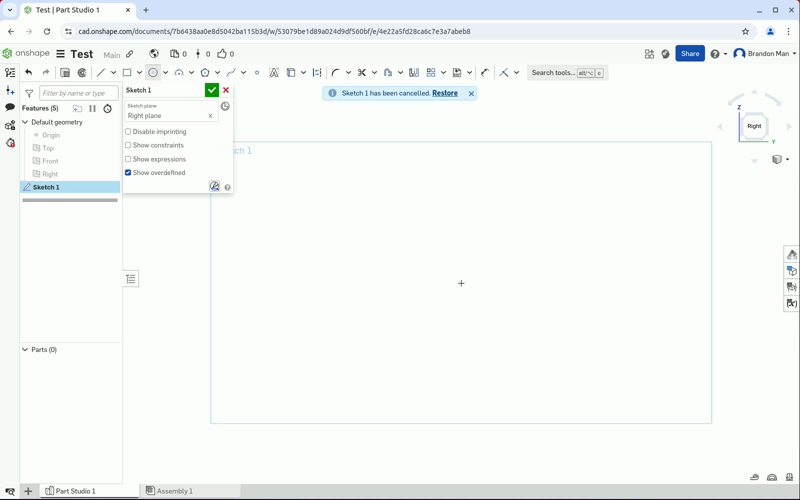
click(461, 282)
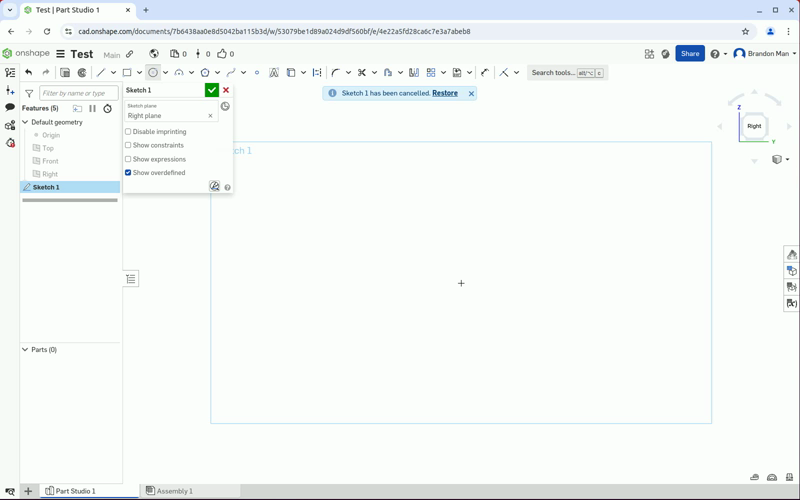
key_up(shift)
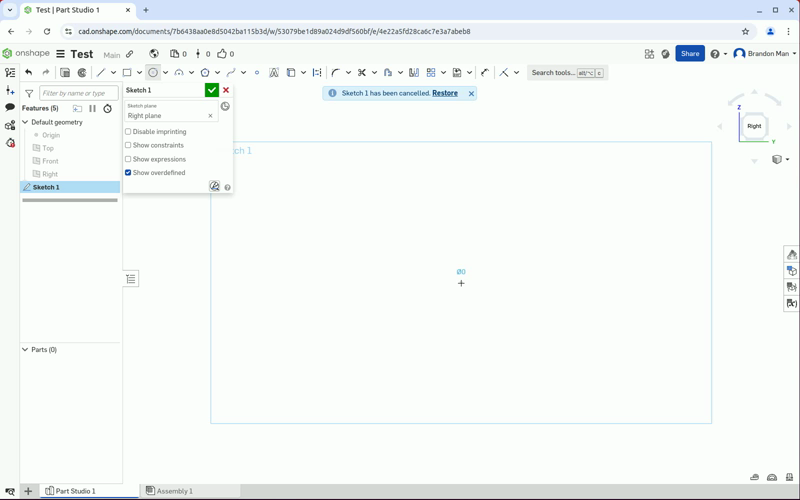
mouse_move(499, 282)
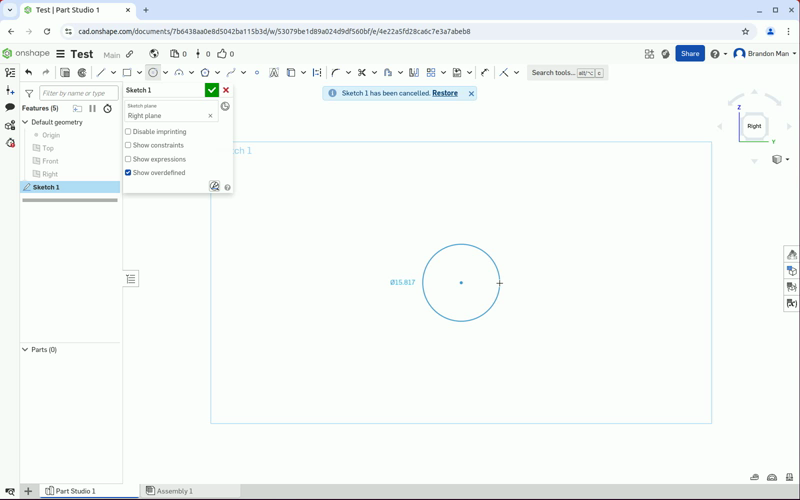
click(499, 282)
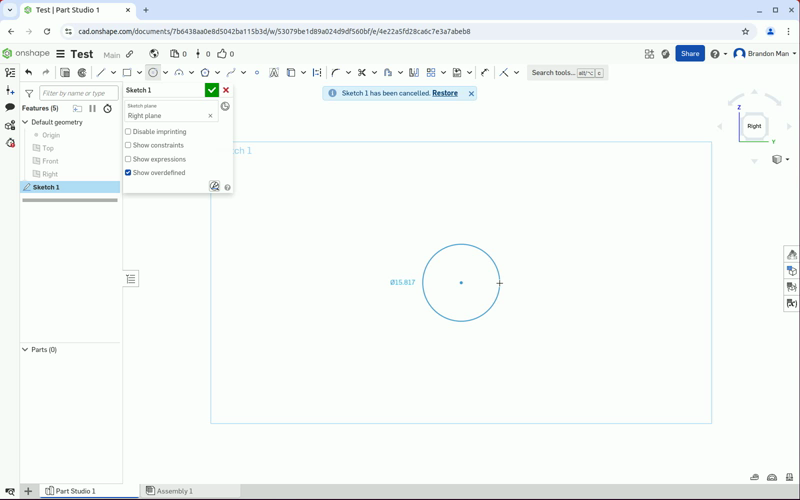
key(esc)
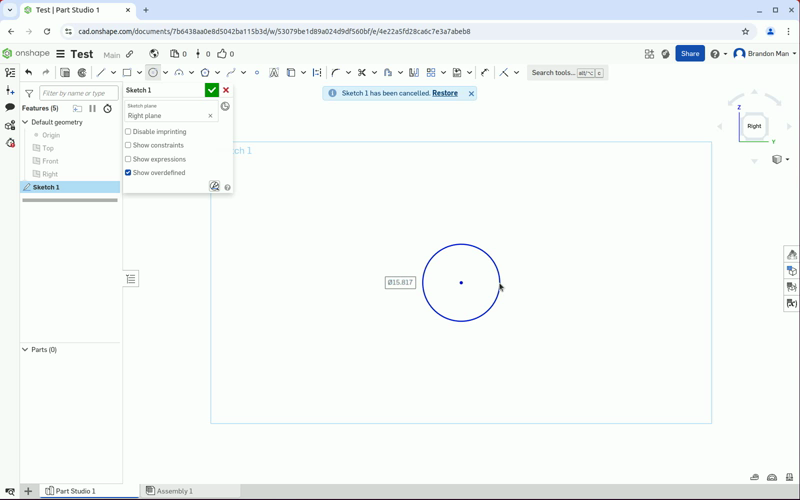
mouse_move(442, 301)
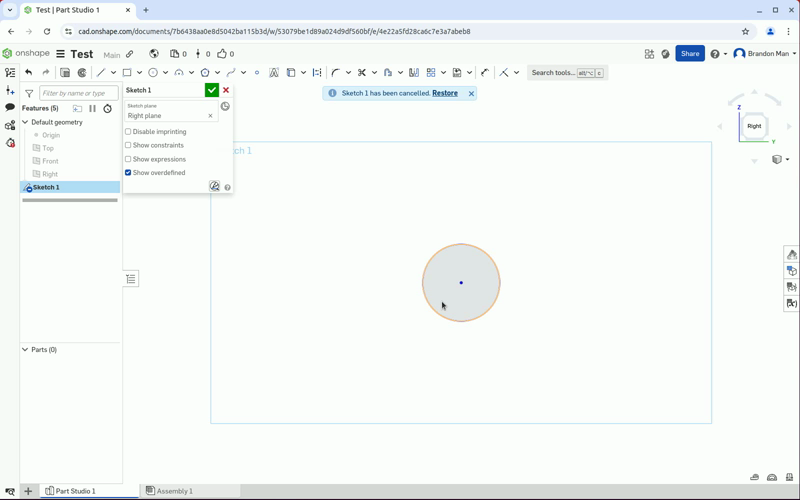
click(442, 301)
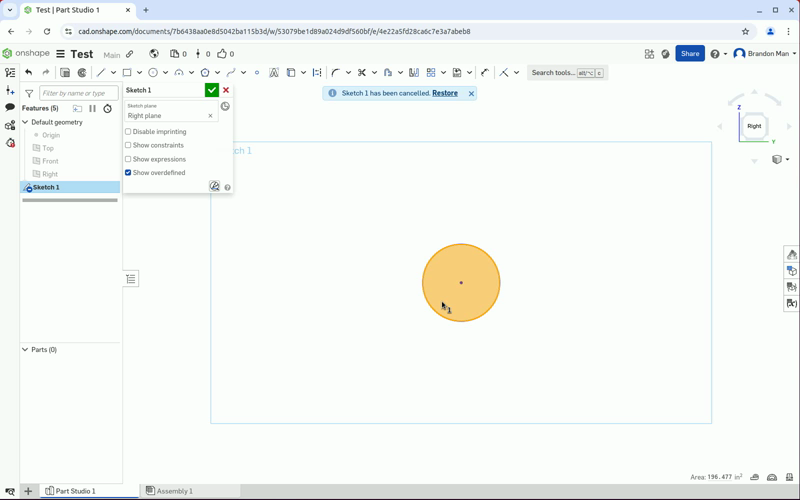
mouse_move(73, 352)
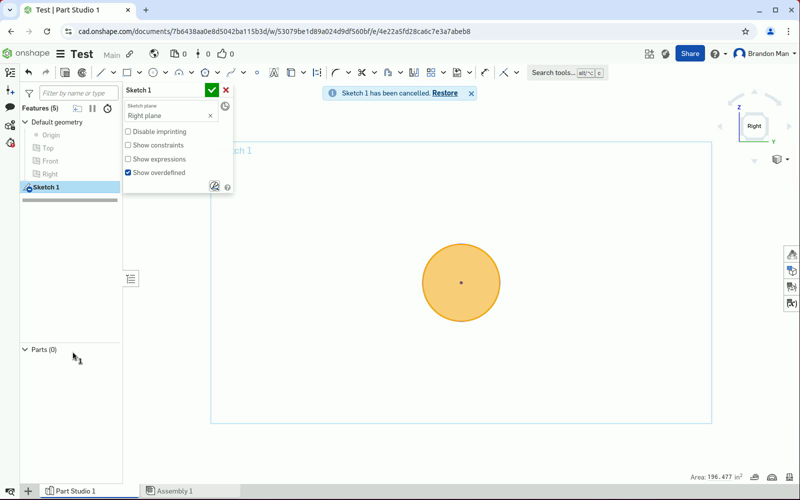
key(shift+y)
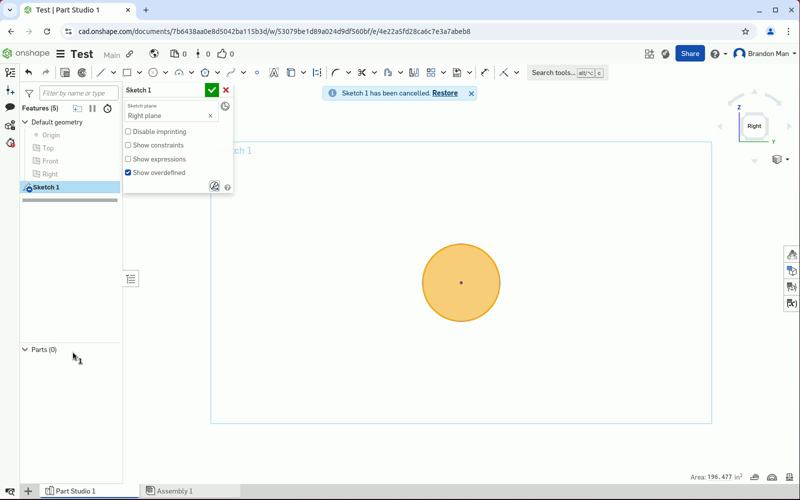
key(shift+e)
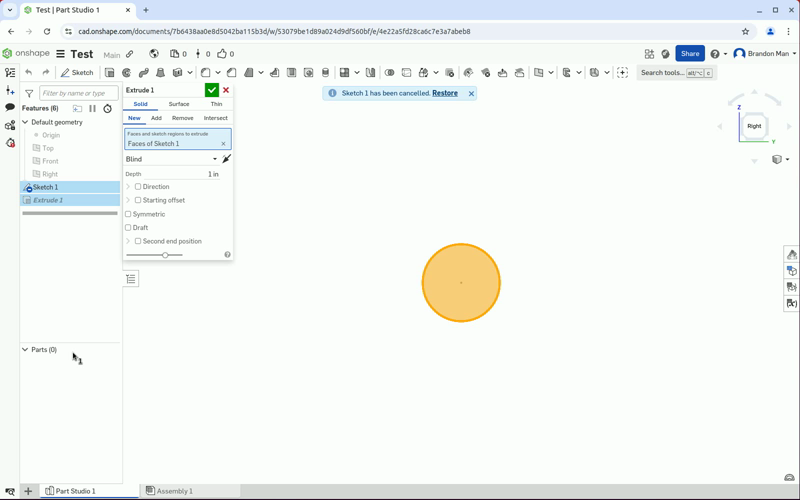
mouse_move(143, 106)
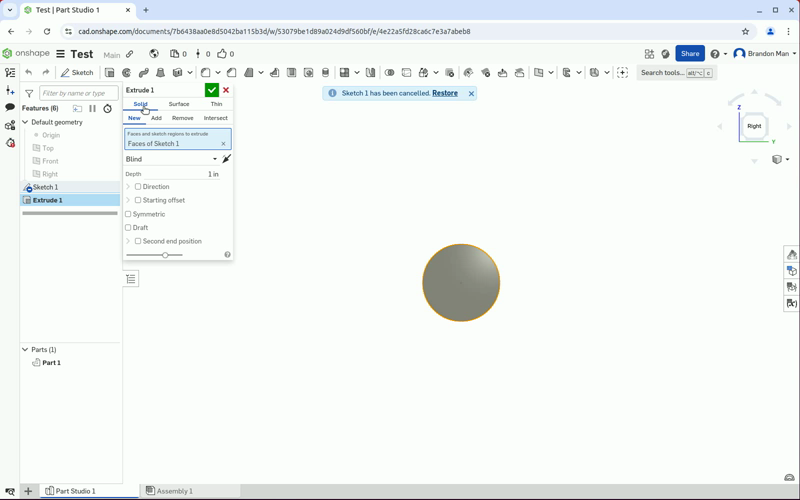
click(143, 106)
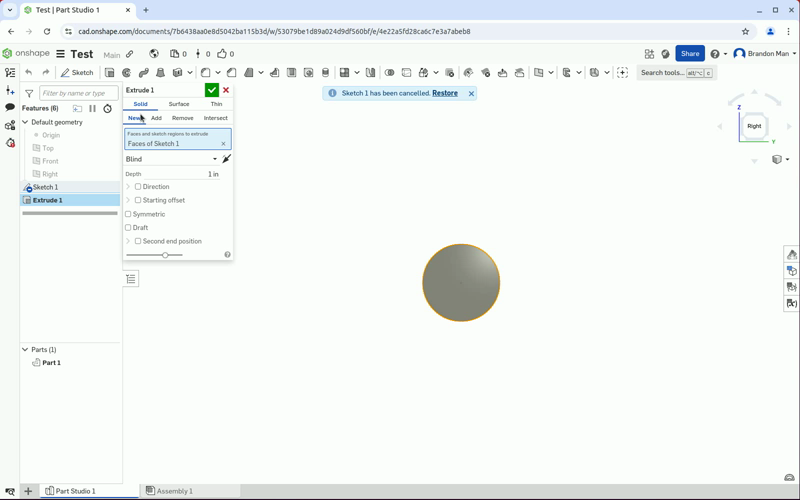
mouse_move(137, 120)
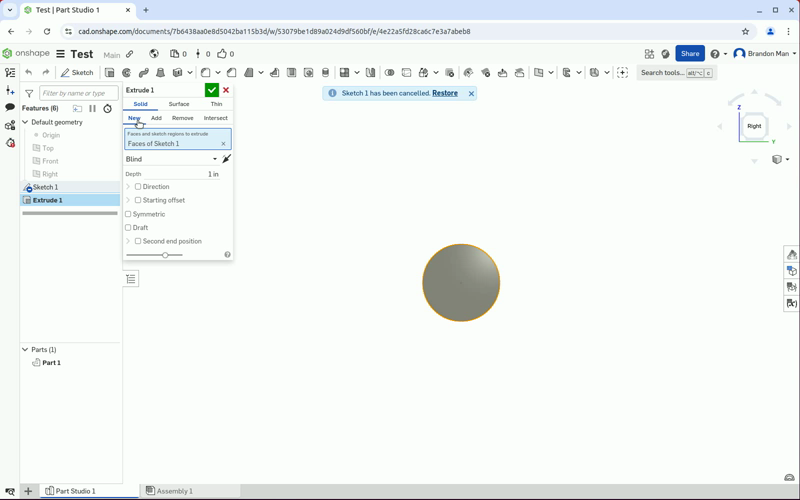
click(137, 120)
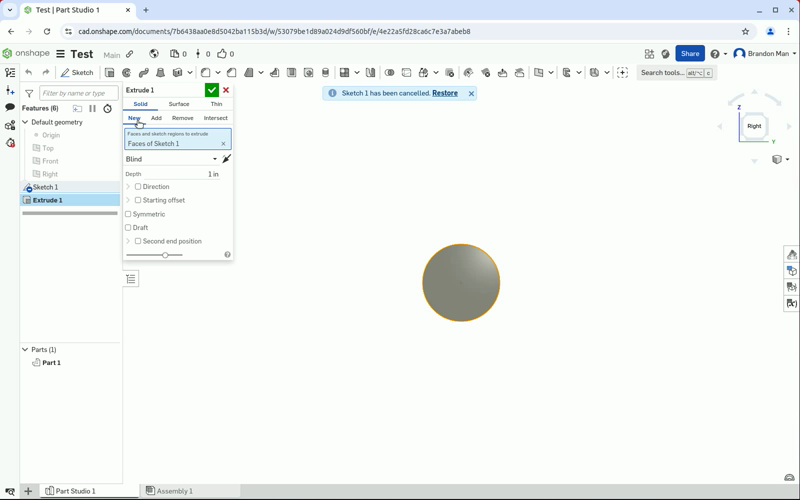
key(tab, 4)
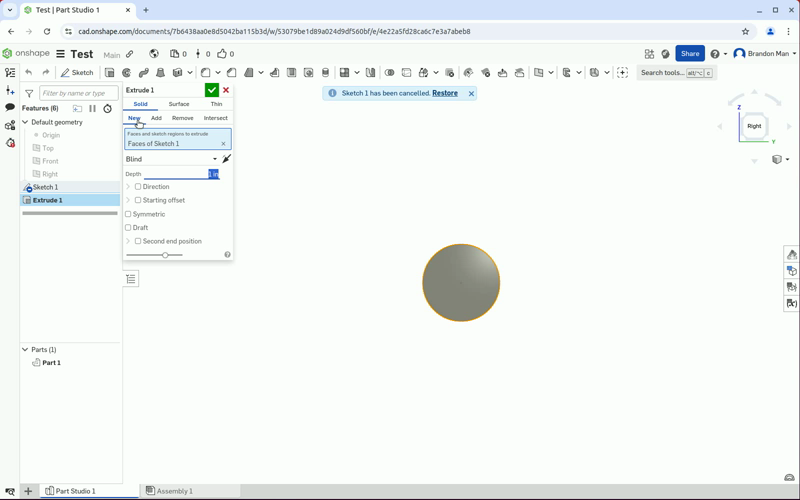
text(11.554)
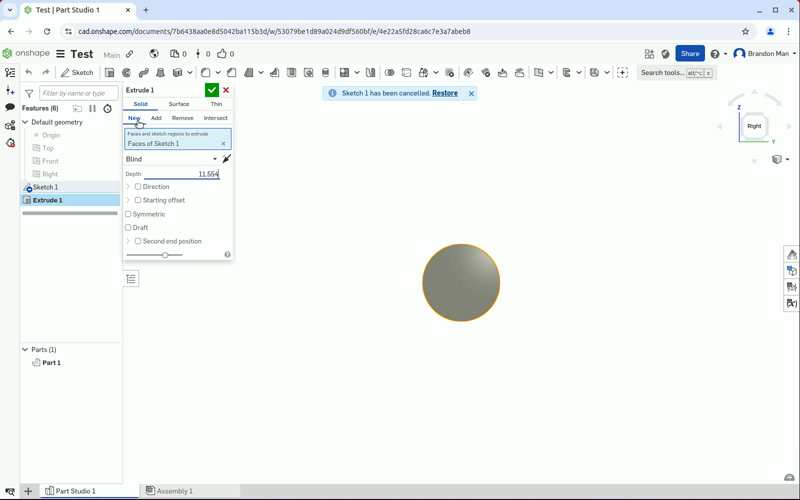
key(enter)
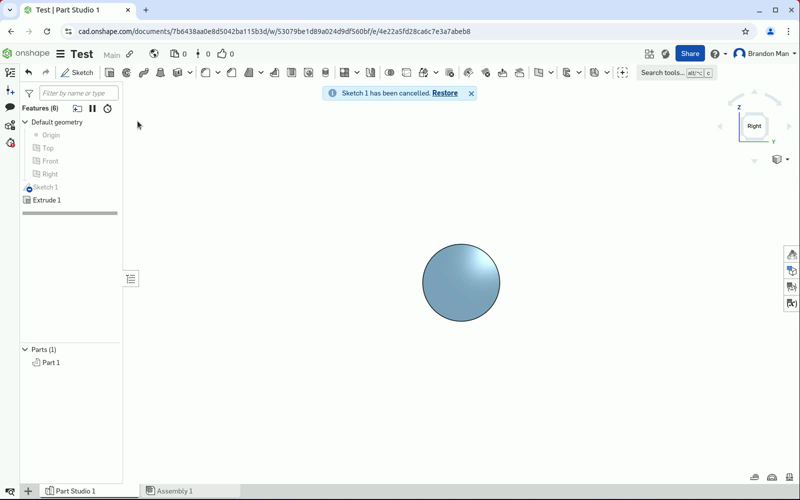
key(shift+h)
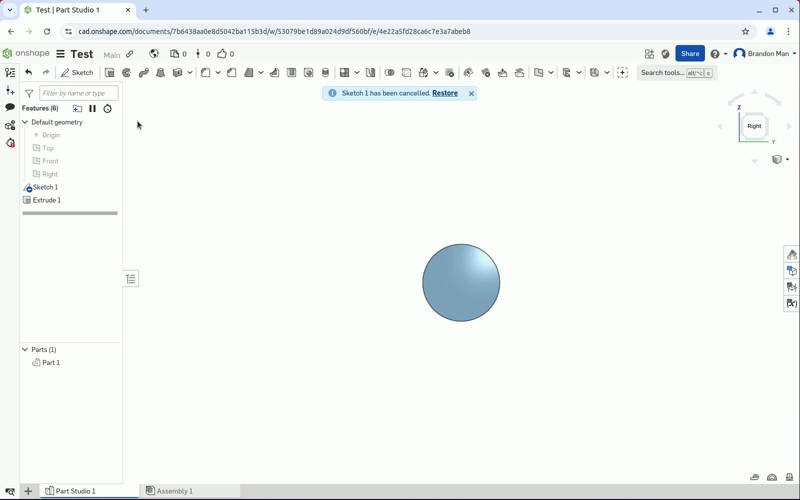
key(shift+h)
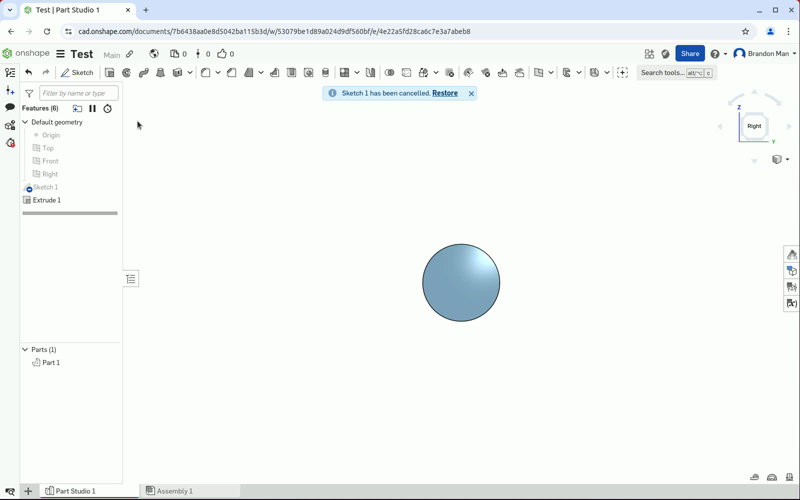
mouse_move(73, 189)
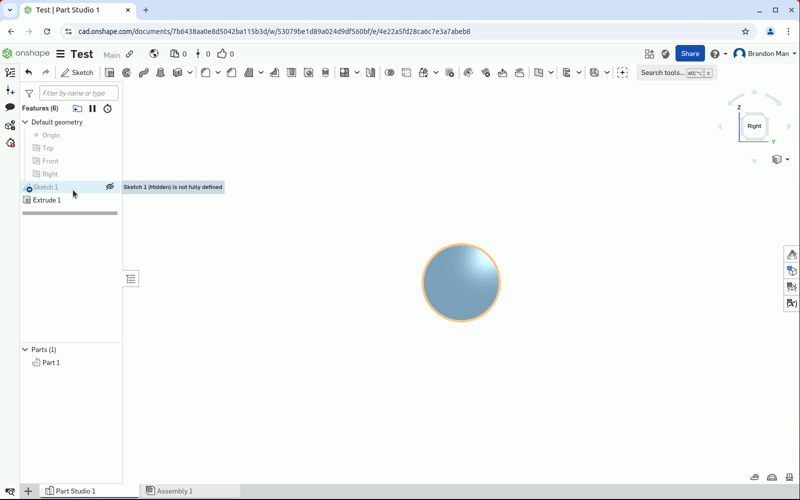
click(73, 189)
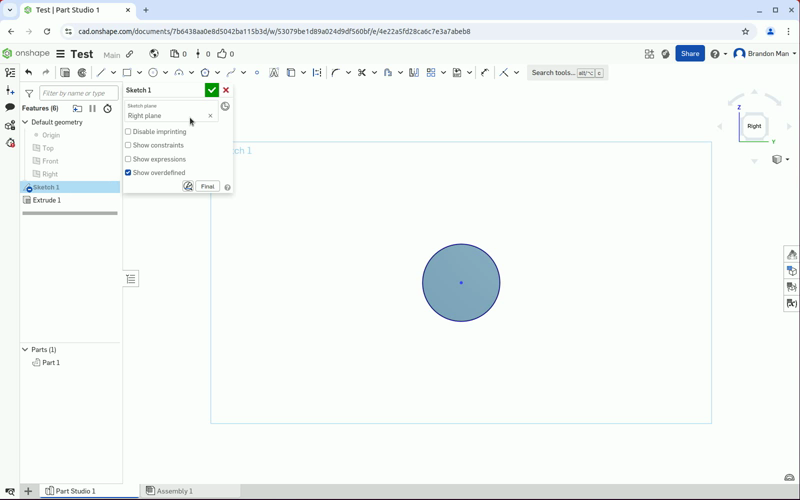
mouse_move(229, 92)
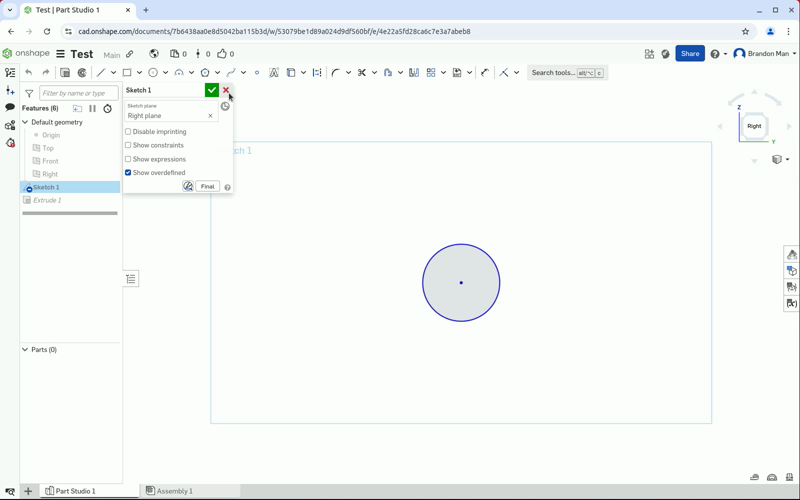
click(229, 92)
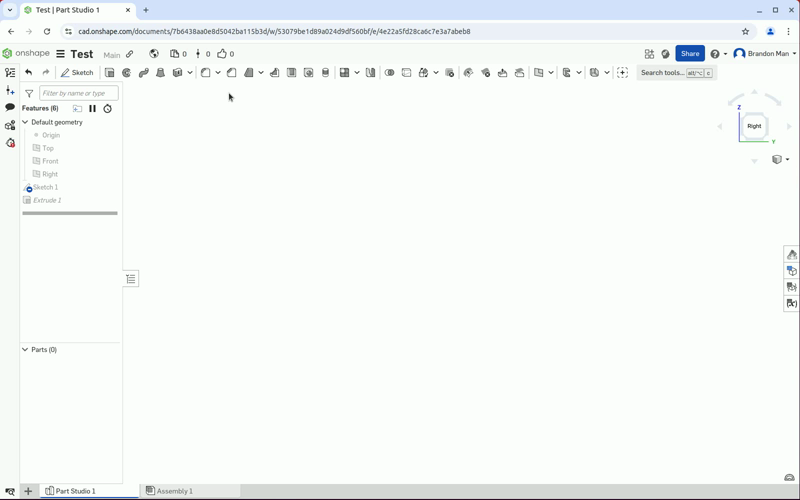
mouse_move(541, 75)
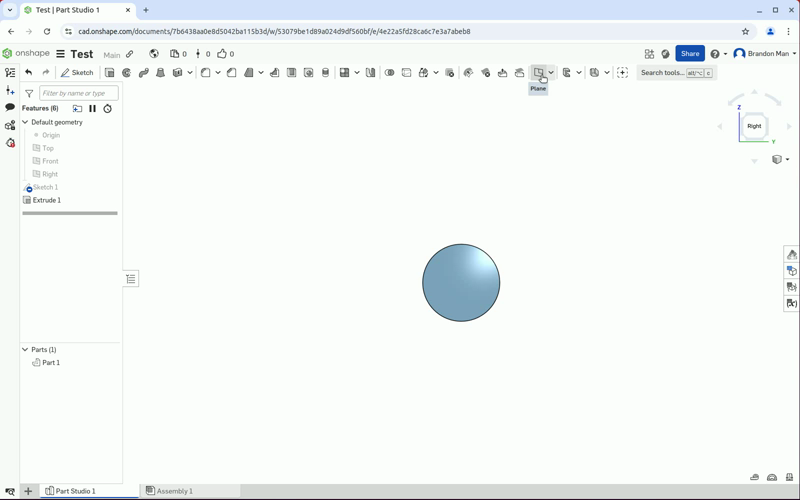
click(541, 75)
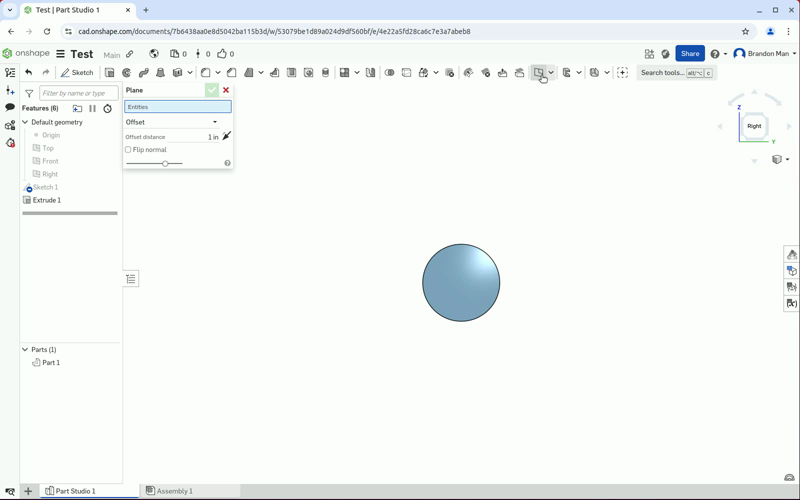
mouse_move(73, 176)
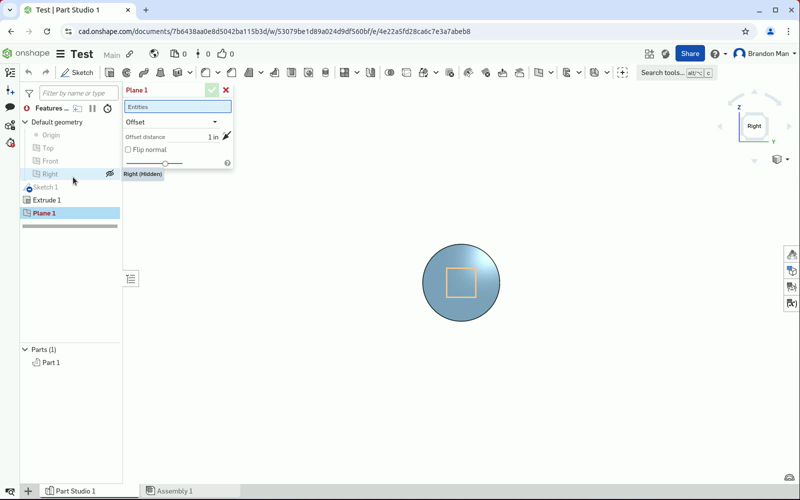
click(73, 176)
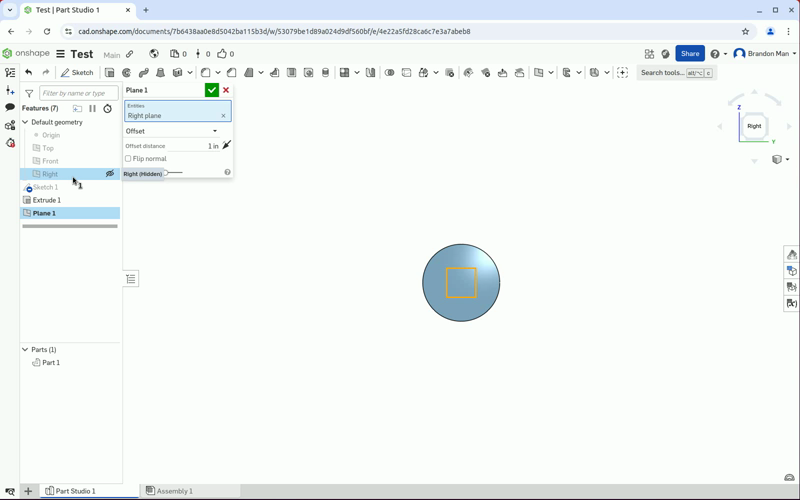
key(tab, 2)
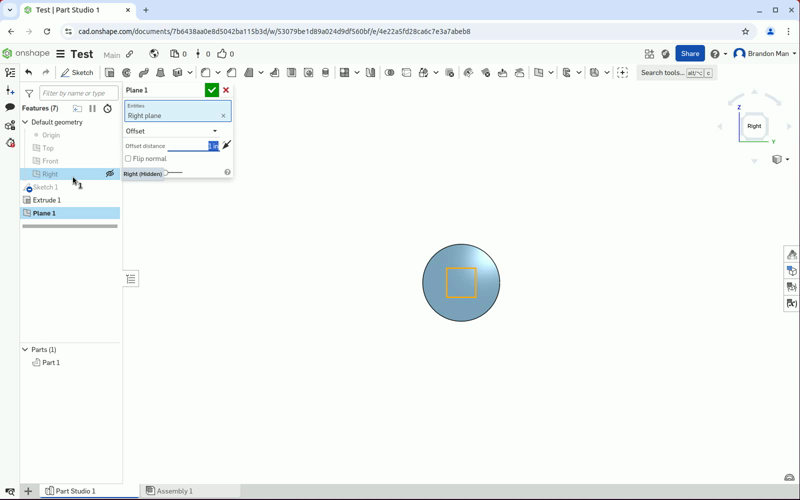
text(11.554)
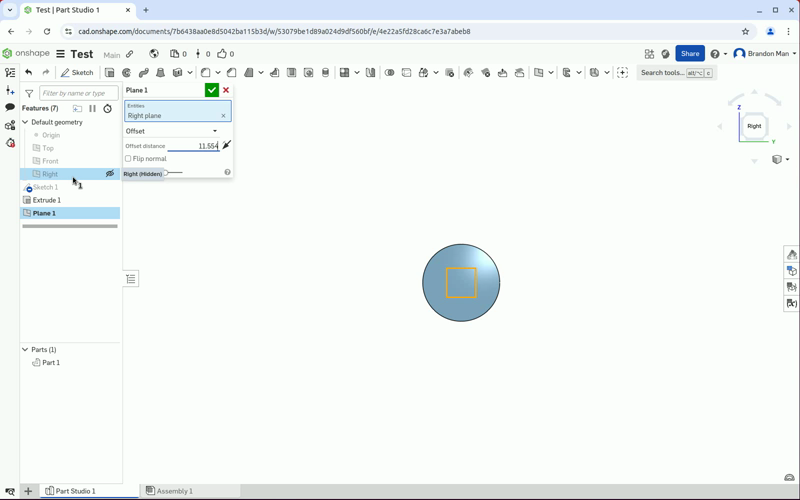
key(enter, 2)
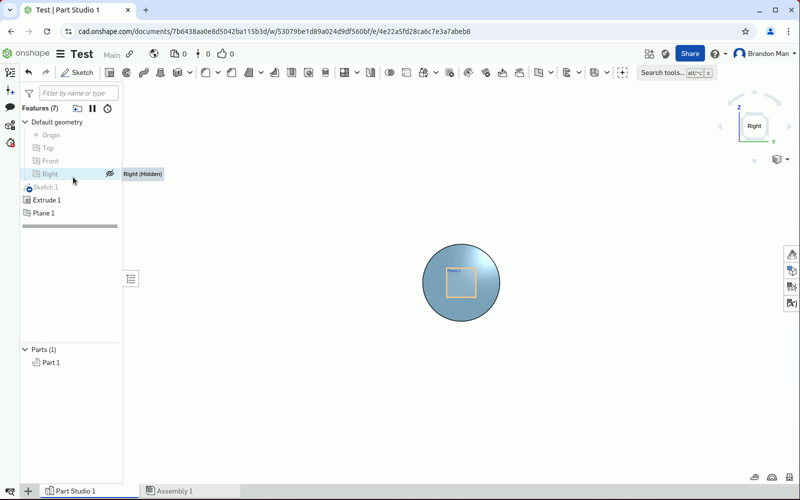
key(shift+s)
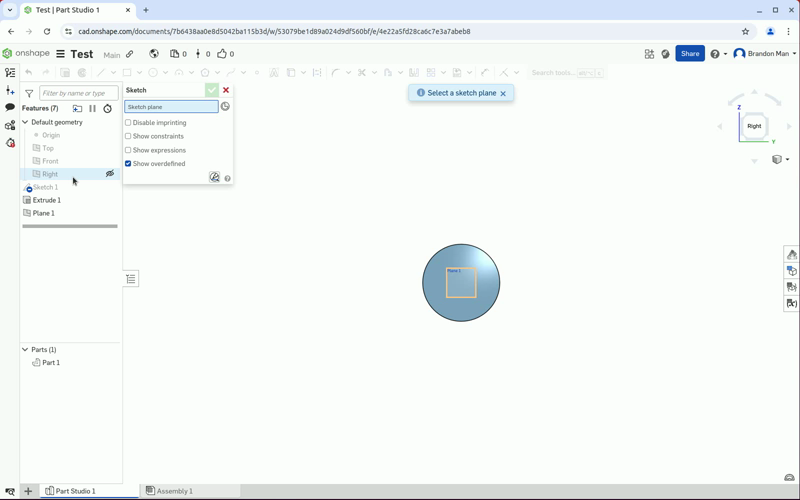
mouse_move(73, 215)
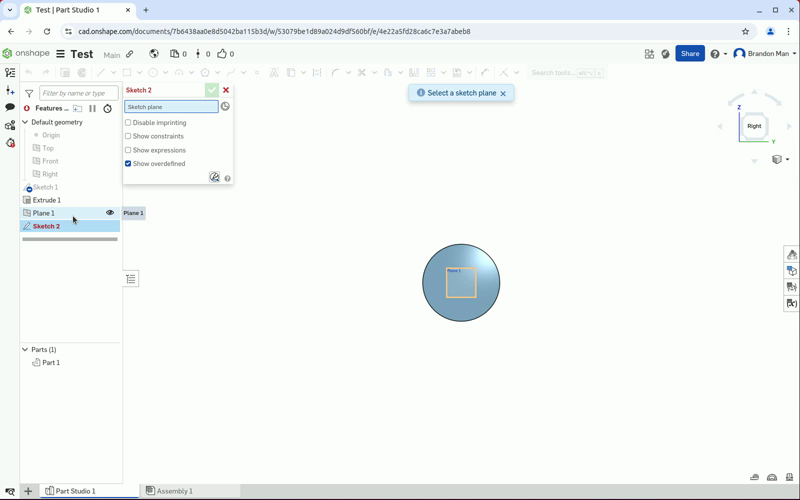
click(73, 215)
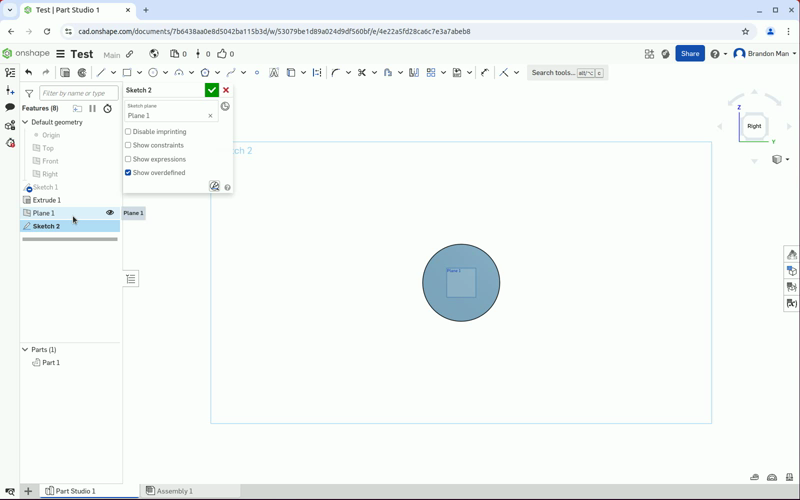
mouse_move(73, 352)
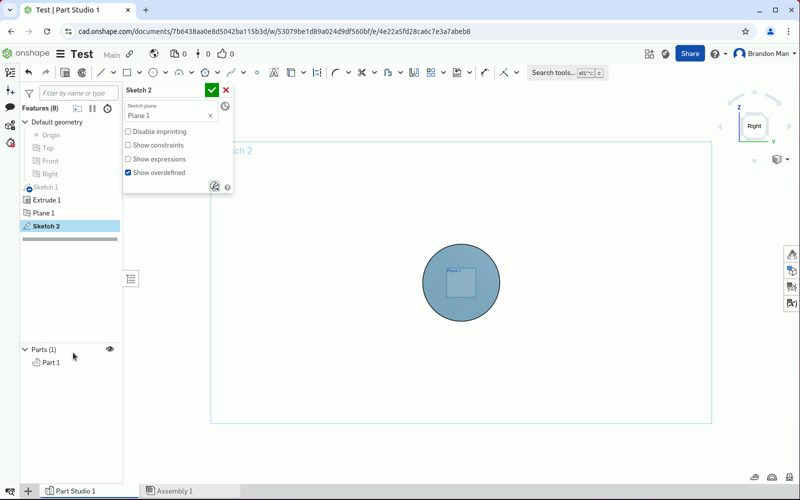
key(y)
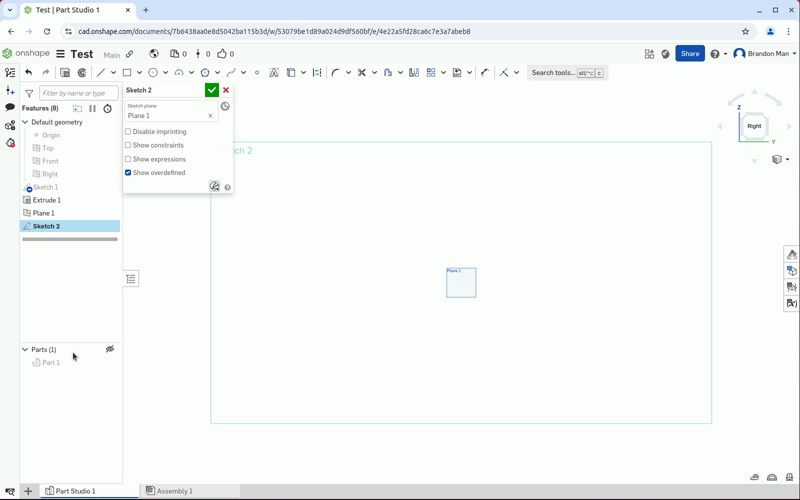
key(c)
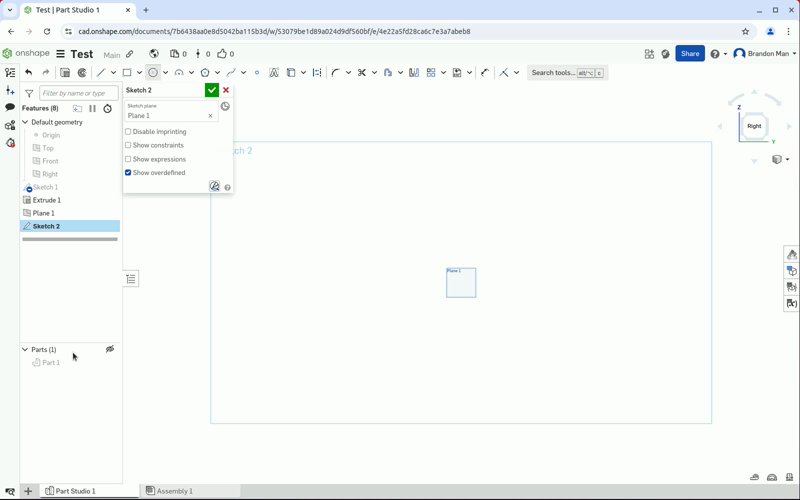
key_down(shift)
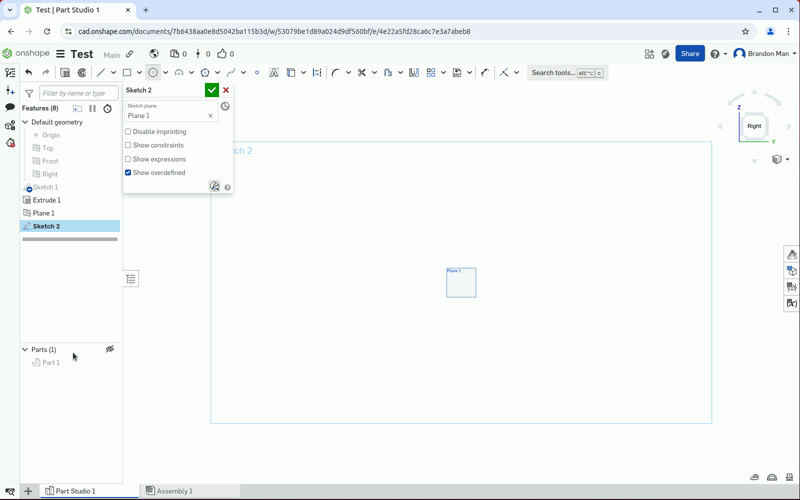
mouse_move(484, 295)
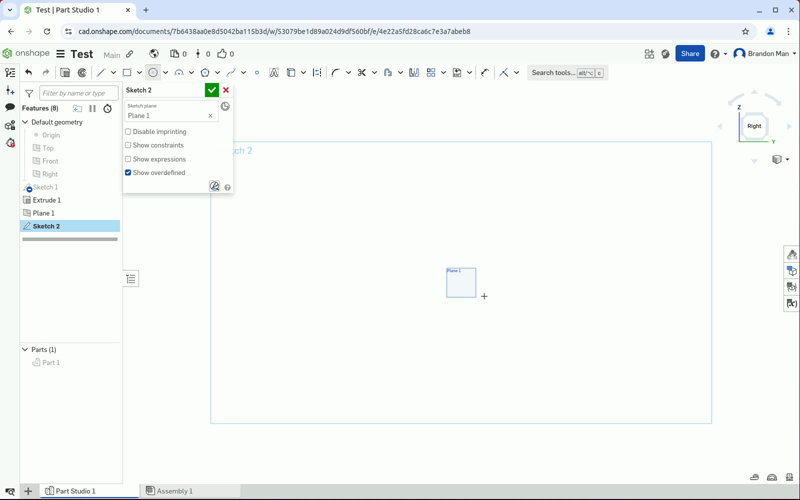
click(484, 295)
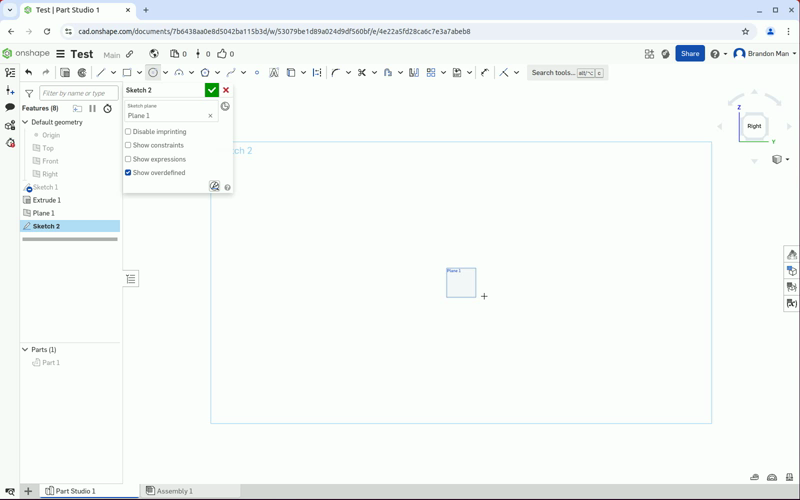
key_up(shift)
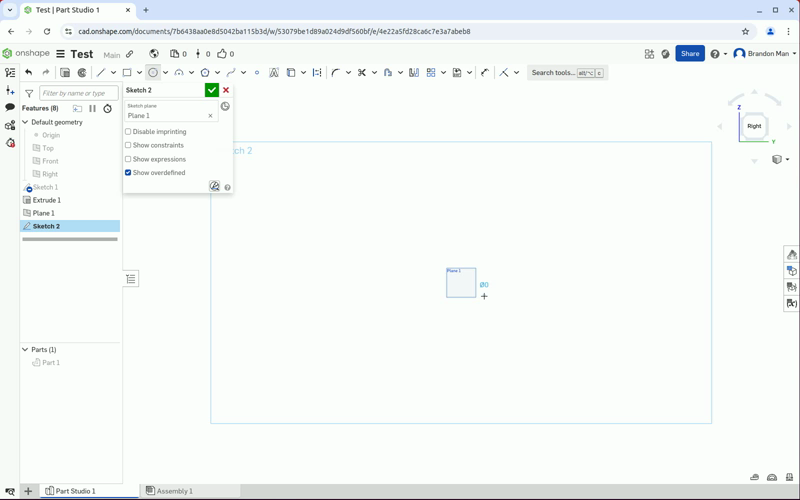
mouse_move(492, 295)
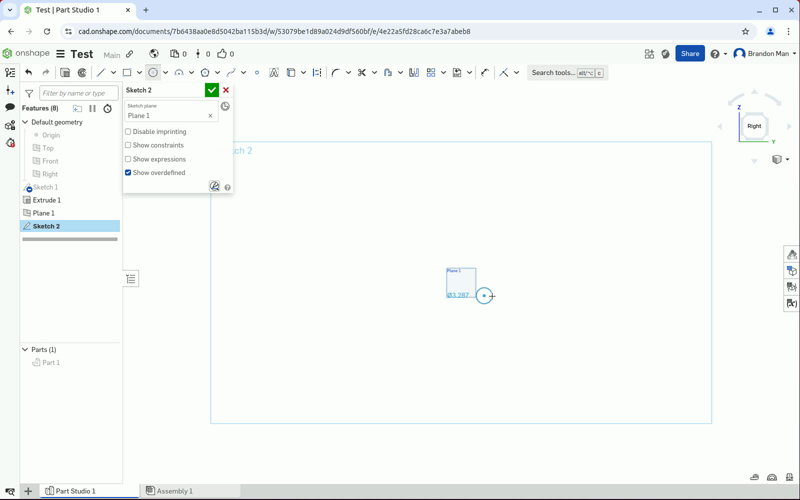
click(492, 295)
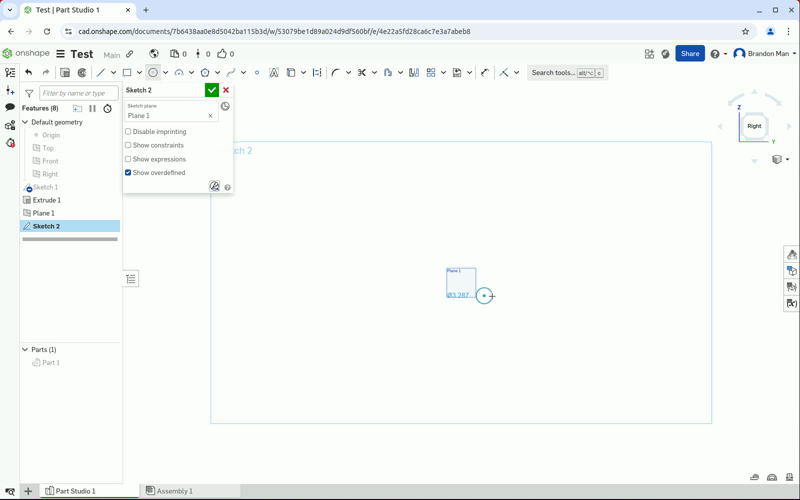
key(esc)
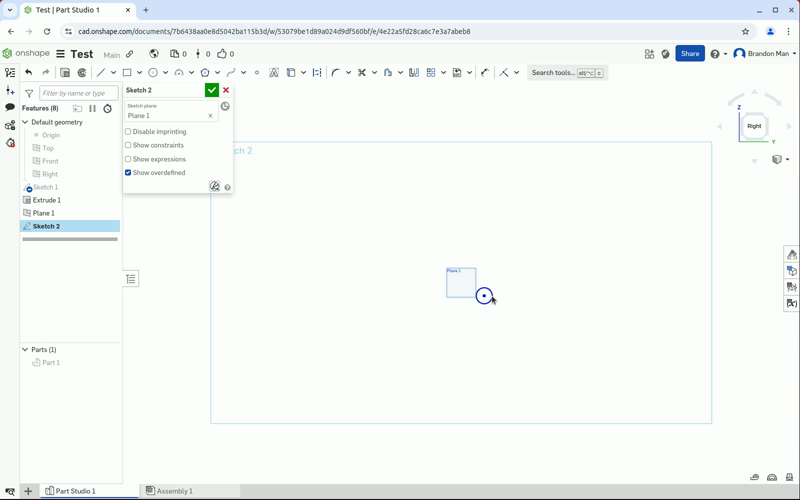
mouse_move(479, 291)
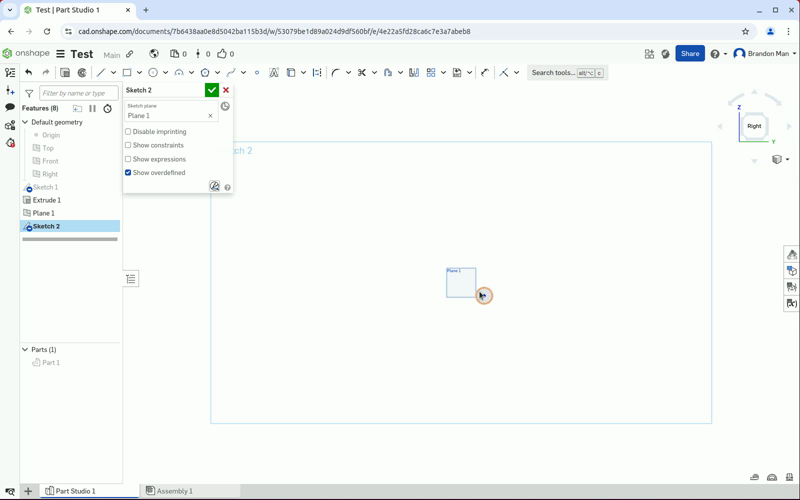
scroll(6)
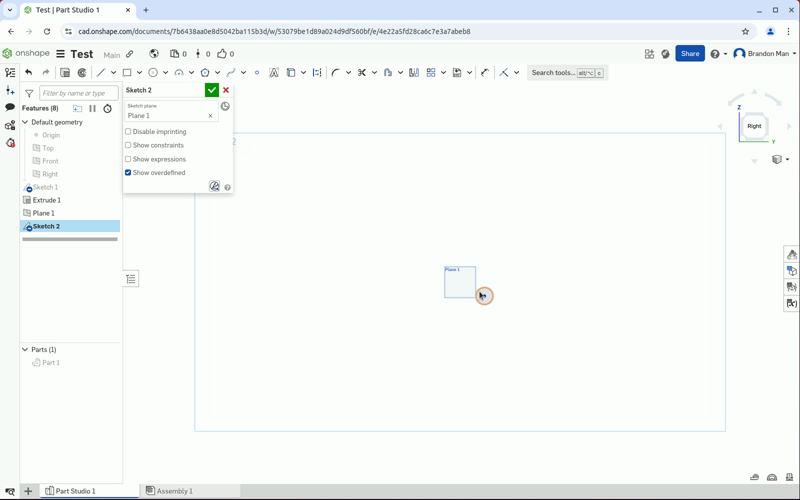
scroll(6)
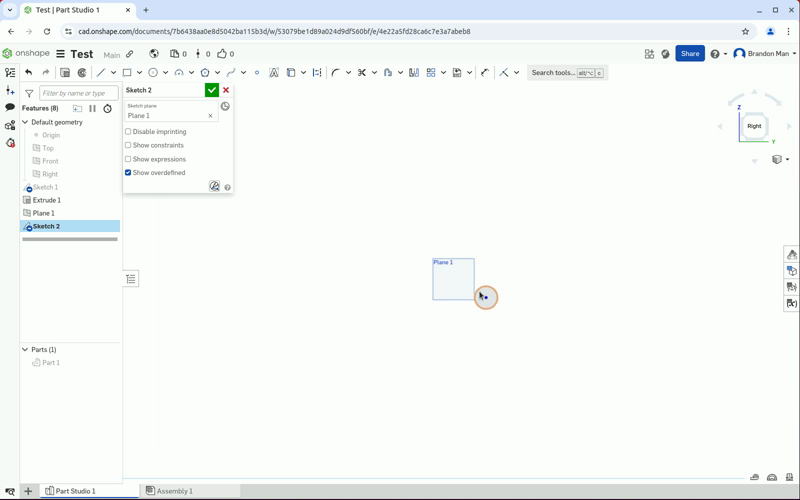
scroll(6)
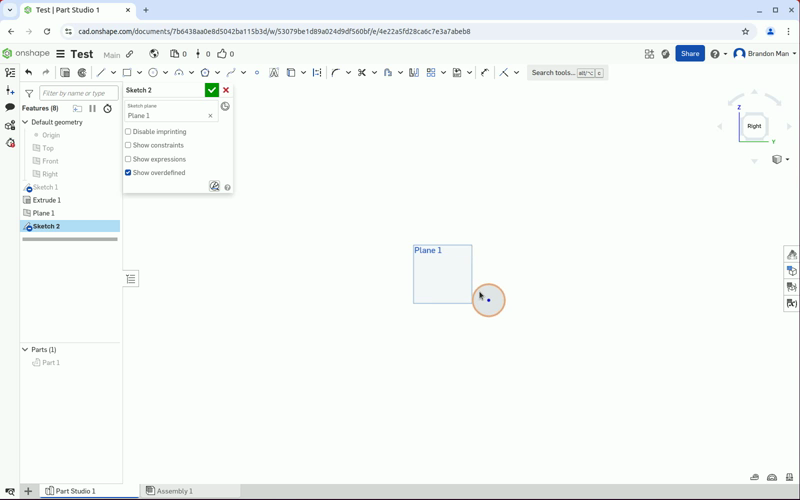
scroll(6)
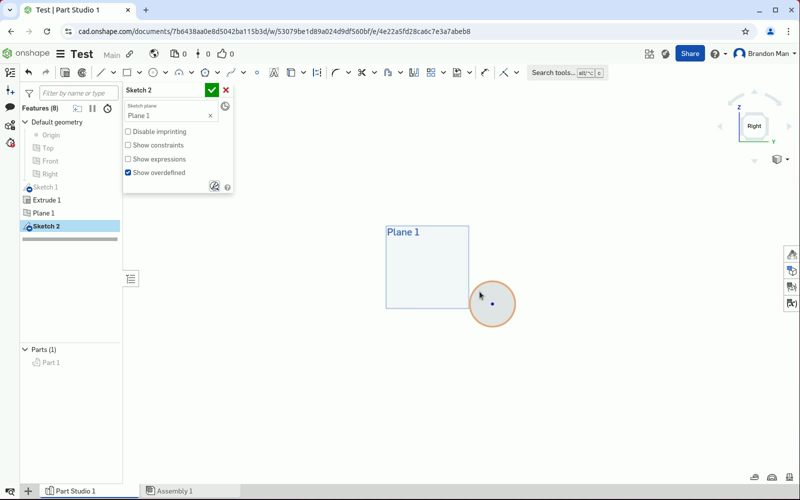
scroll(6)
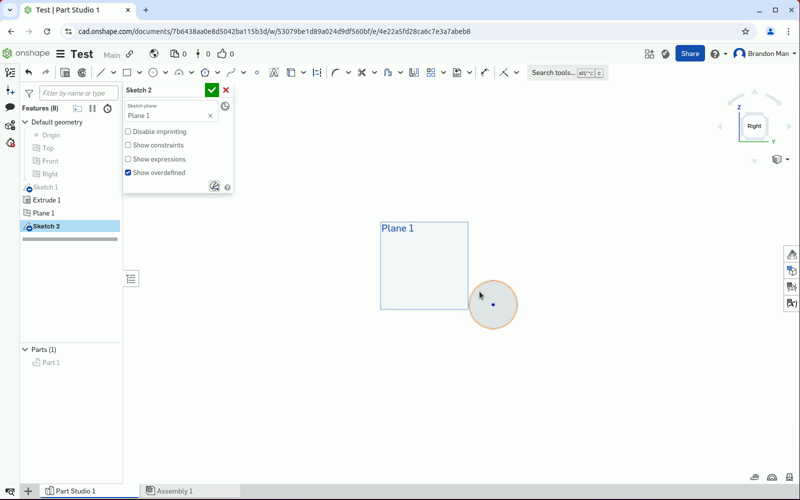
scroll(6)
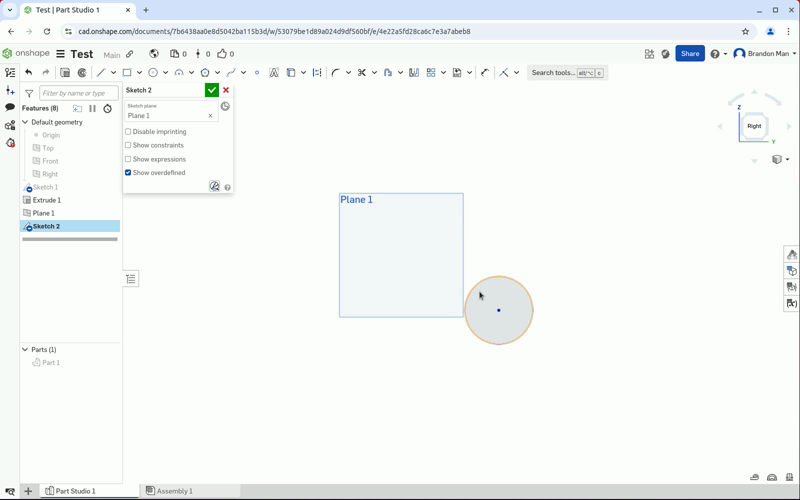
scroll(6)
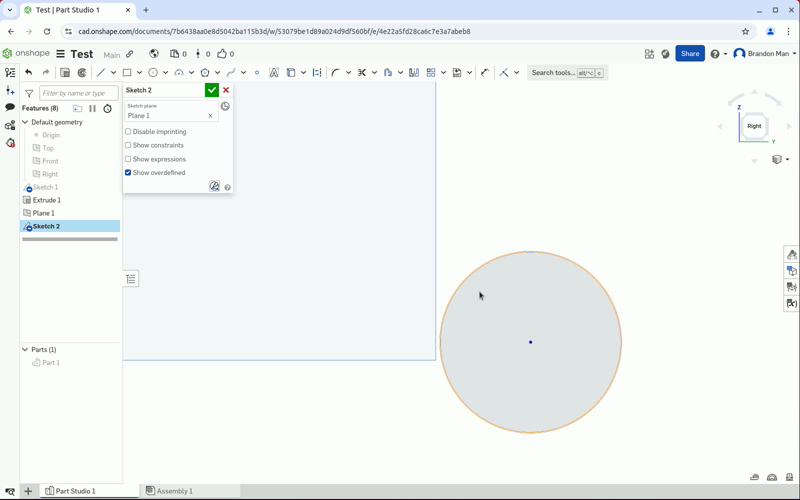
click(479, 291)
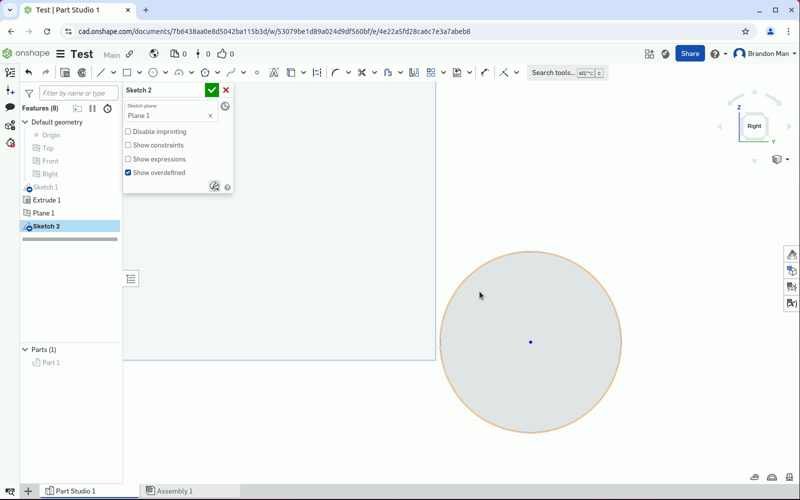
scroll(-6)
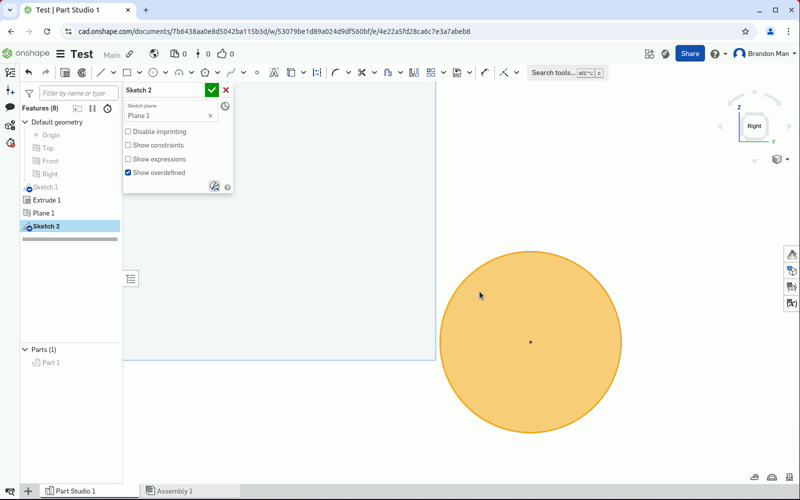
scroll(-6)
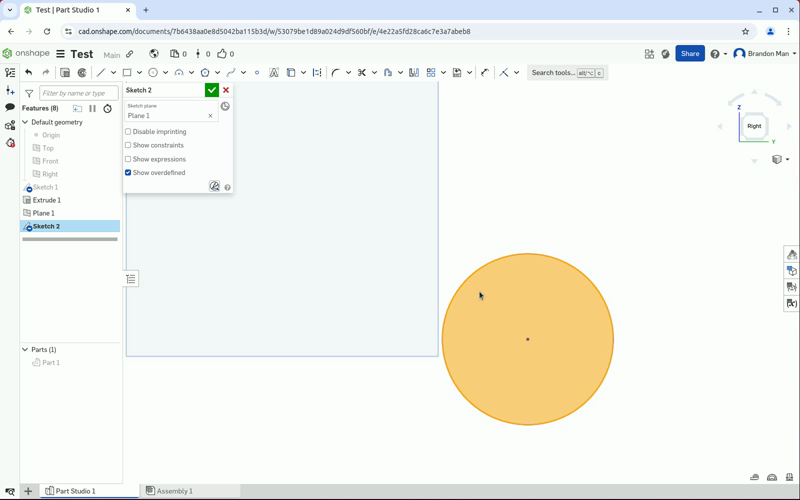
scroll(-6)
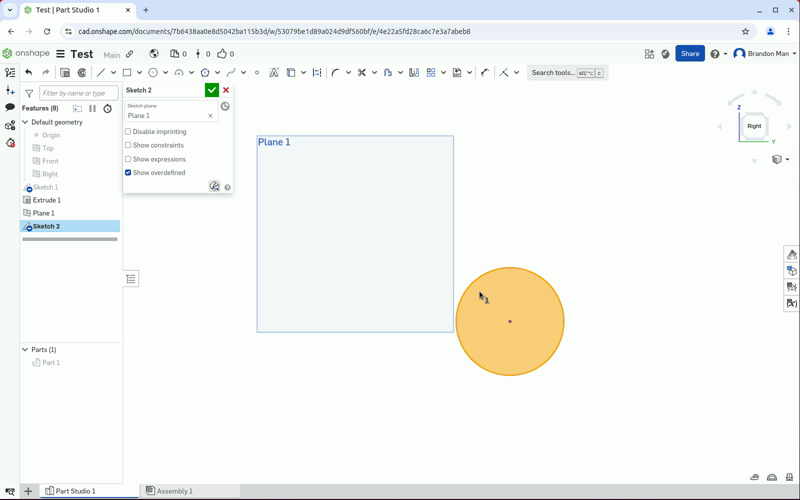
scroll(-6)
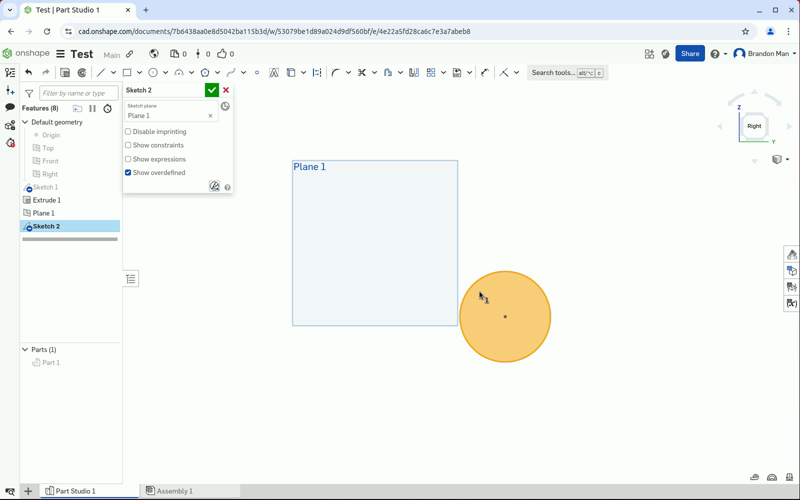
scroll(-6)
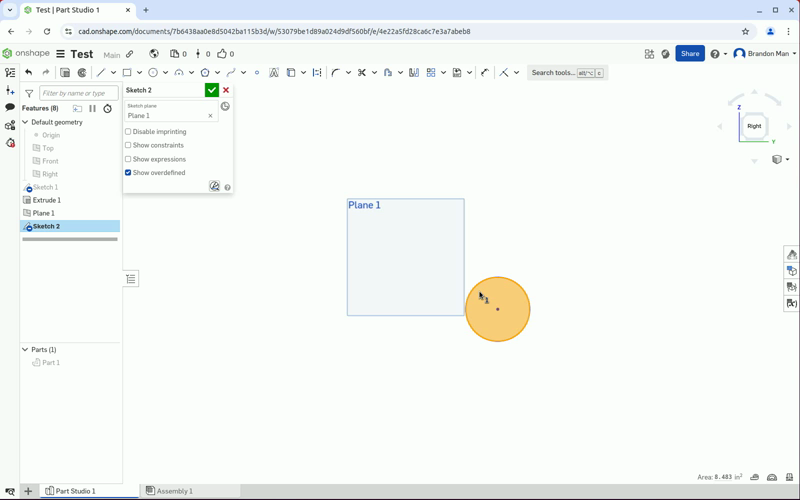
scroll(-6)
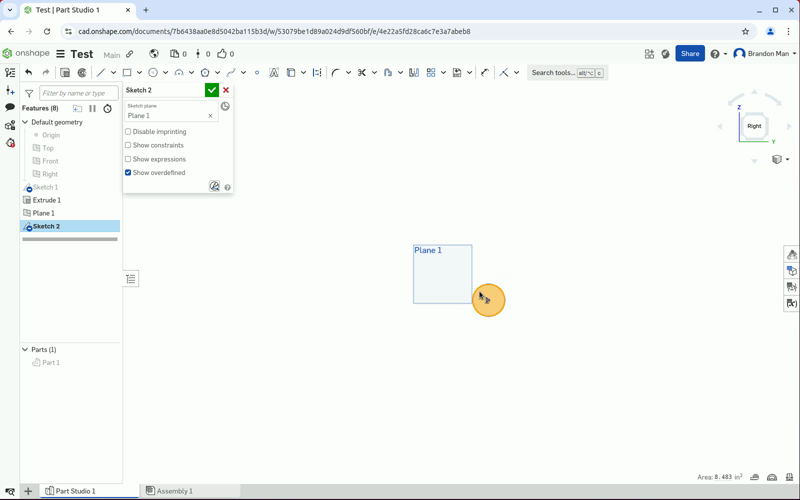
scroll(-6)
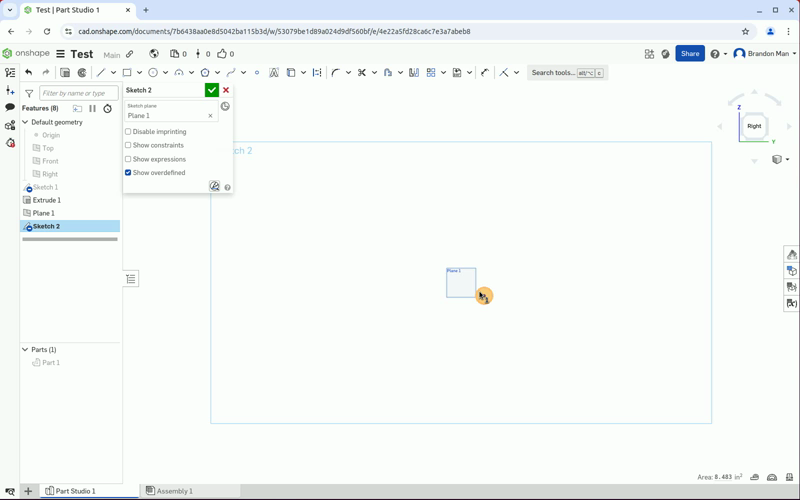
mouse_move(73, 352)
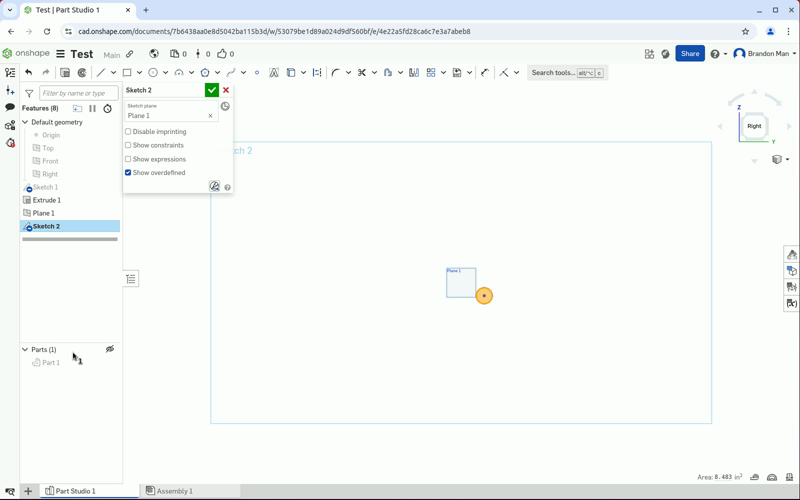
key(shift+y)
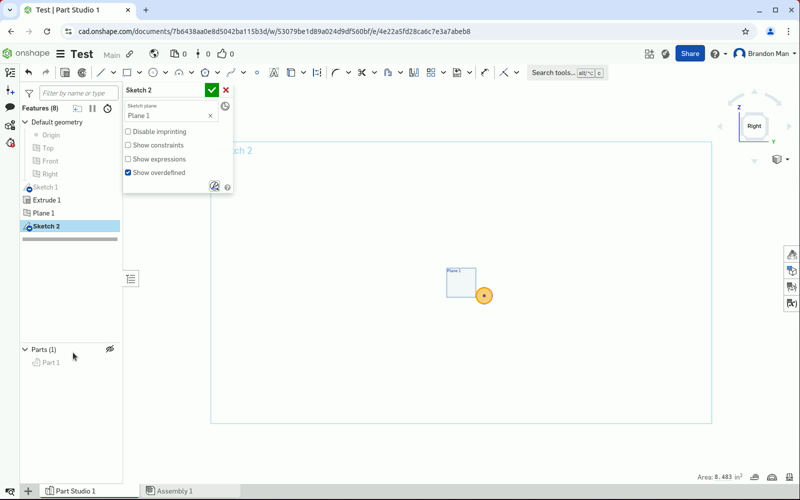
key(shift+e)
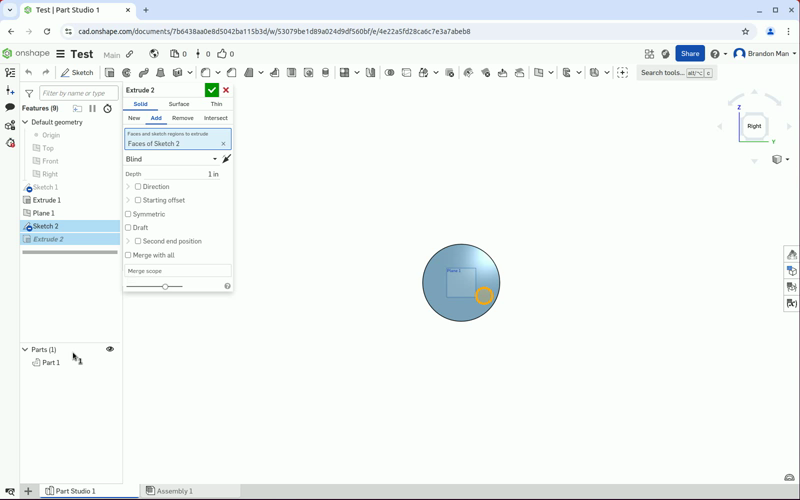
mouse_move(143, 106)
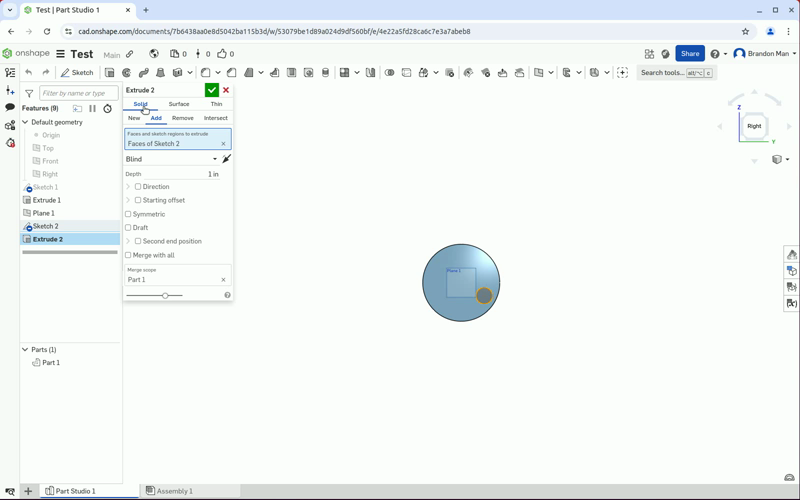
click(143, 106)
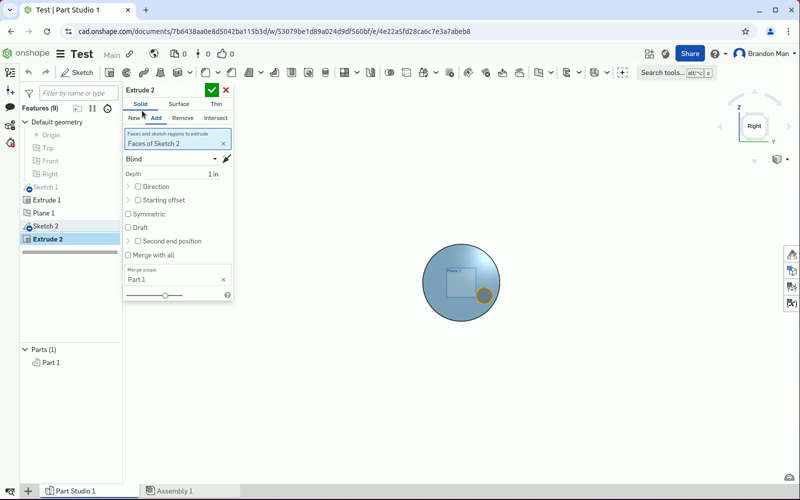
mouse_move(137, 120)
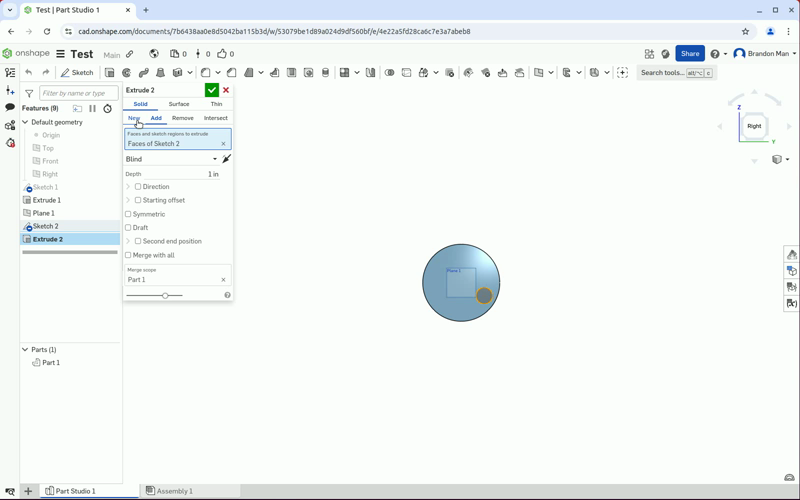
click(137, 120)
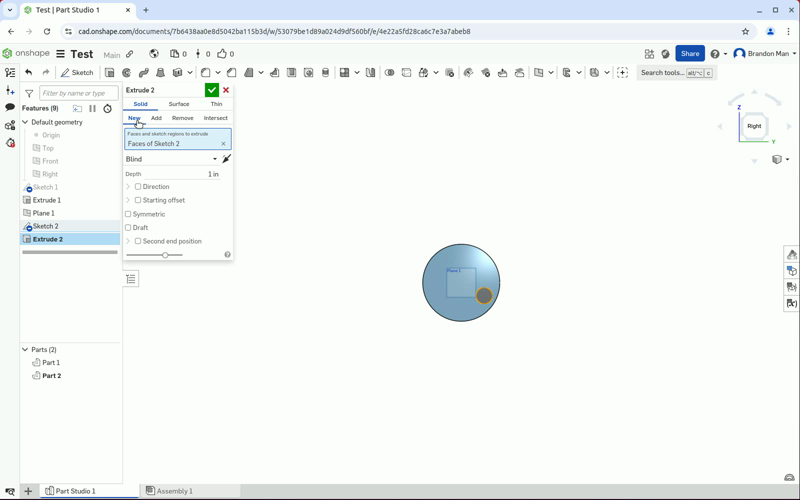
key(tab, 4)
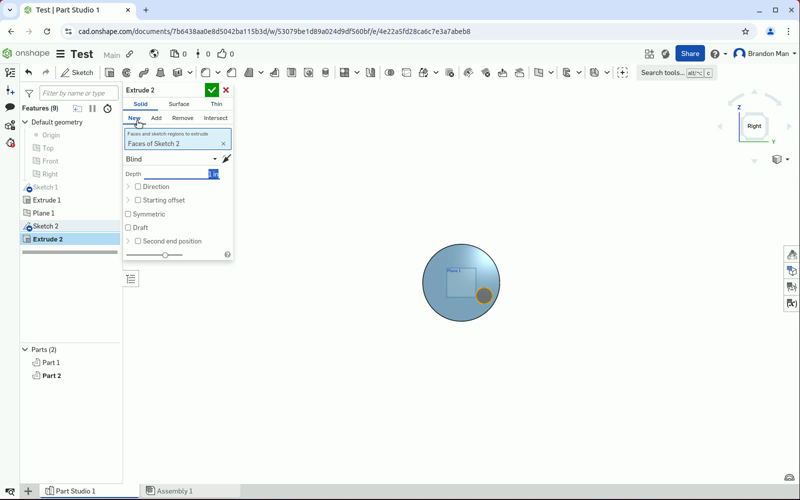
text(11.554)
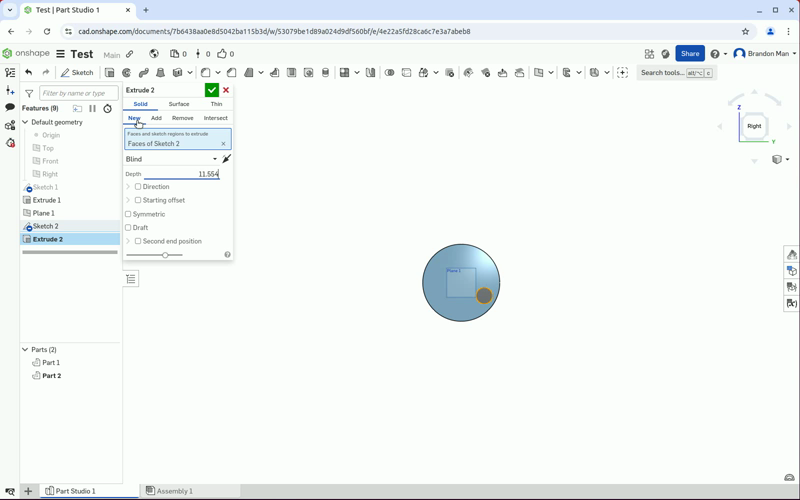
key(enter)
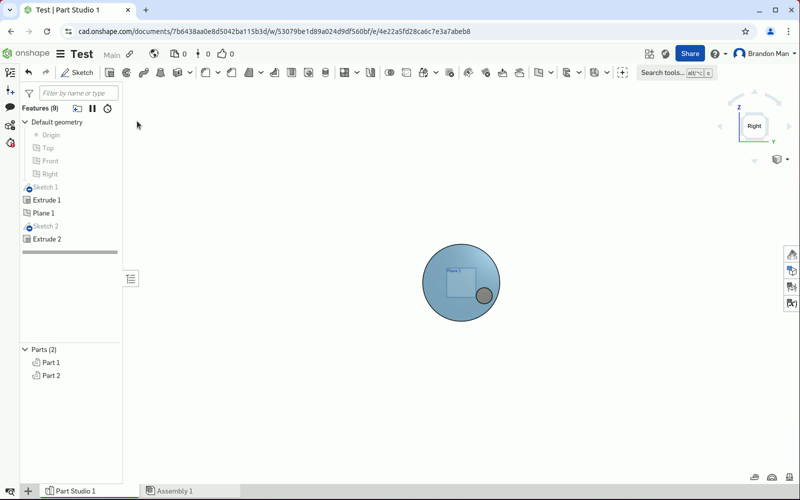
key(shift+h)
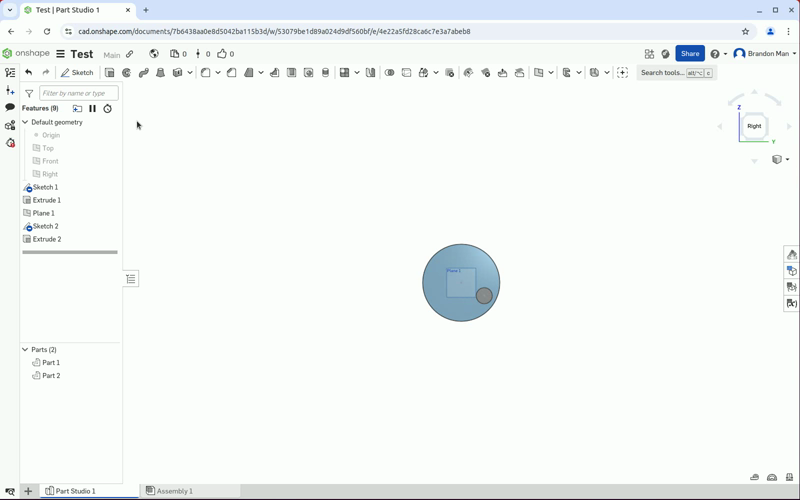
key(shift+h)
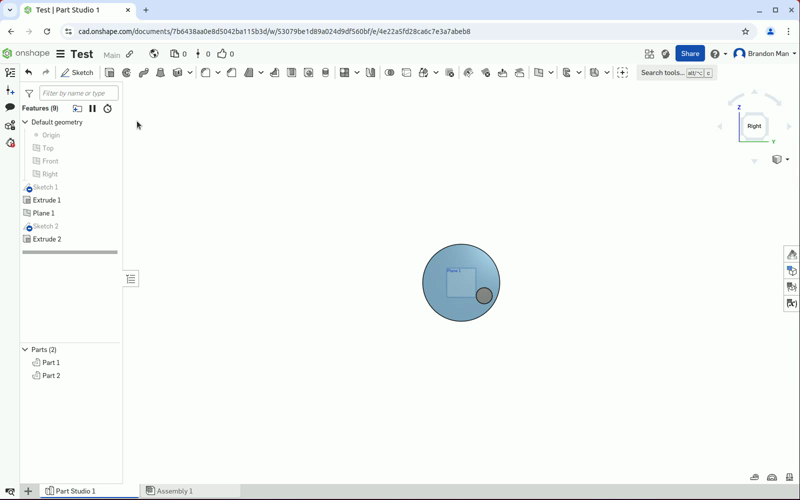
mouse_move(73, 189)
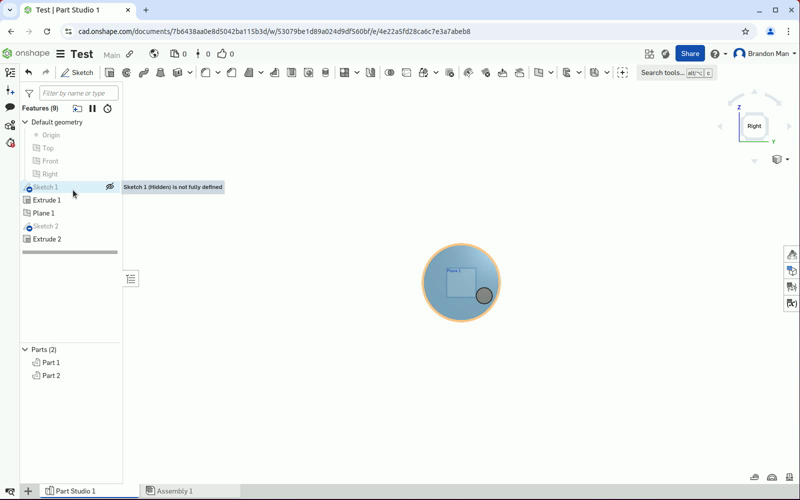
click(73, 189)
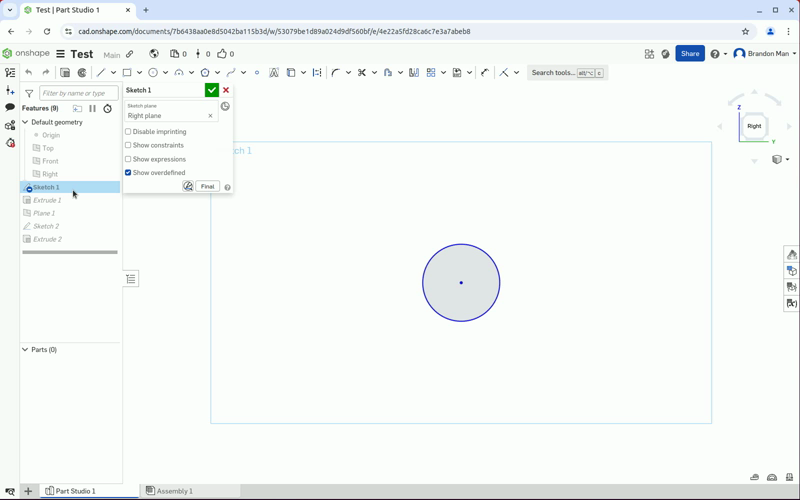
mouse_move(229, 92)
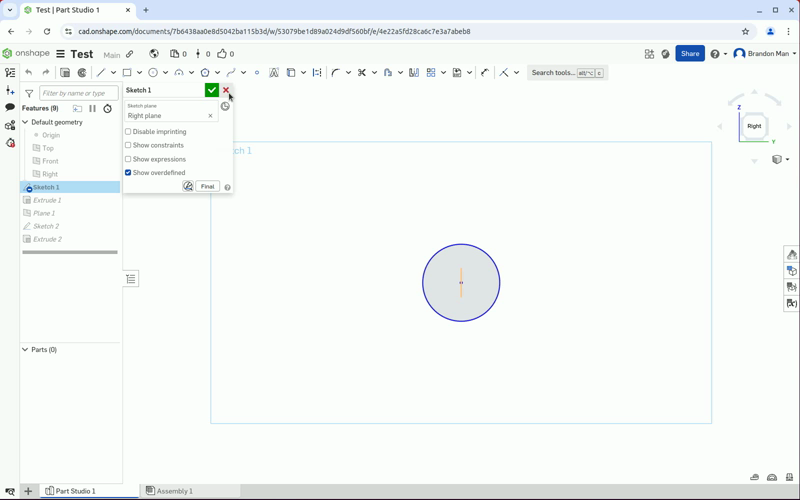
click(229, 92)
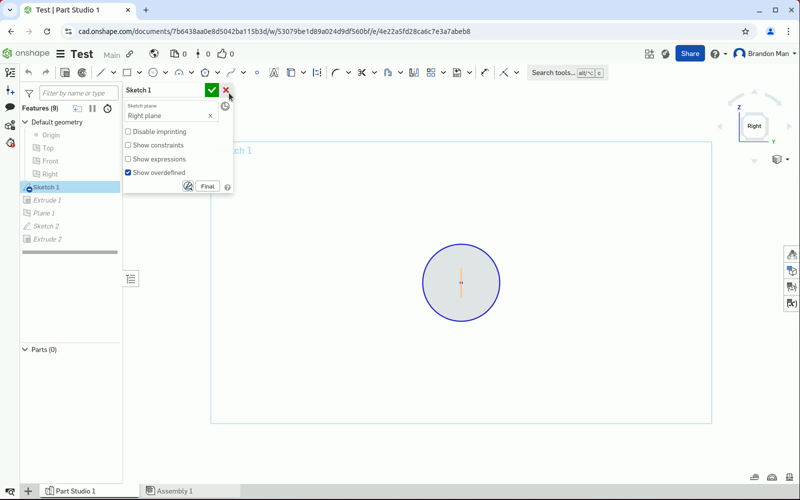
key(shift+s)
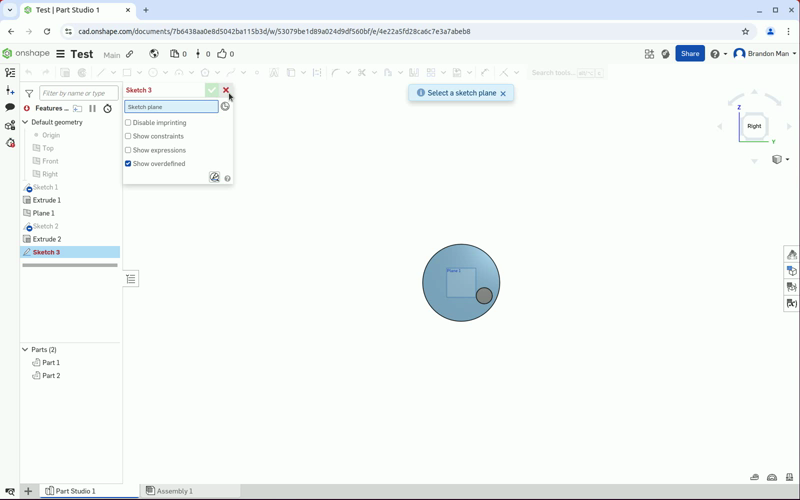
mouse_move(73, 215)
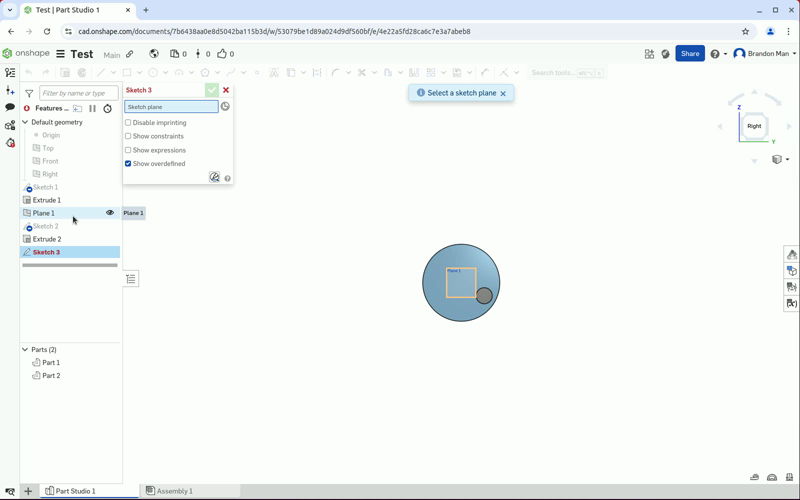
click(73, 215)
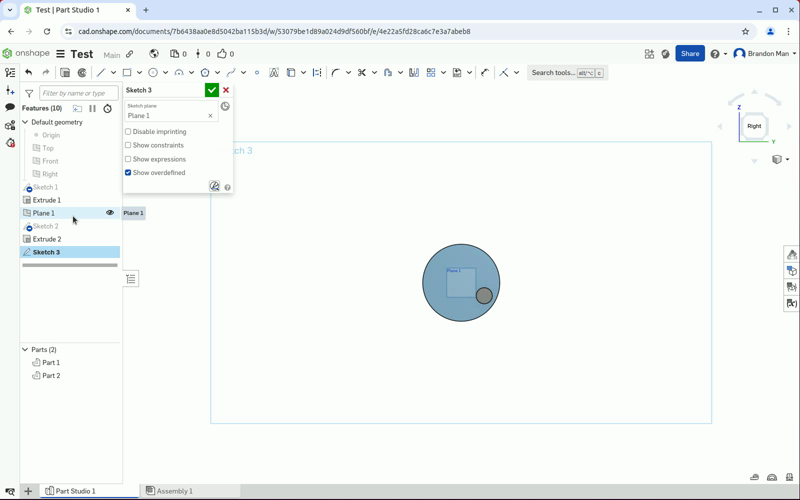
mouse_move(73, 352)
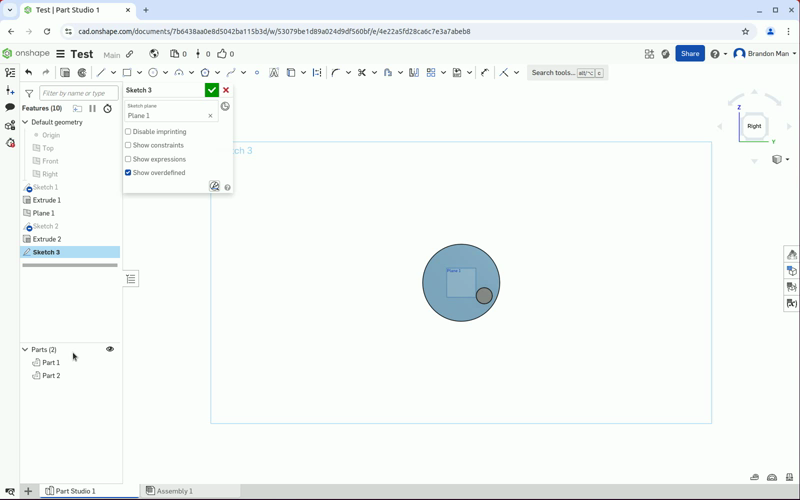
key(y)
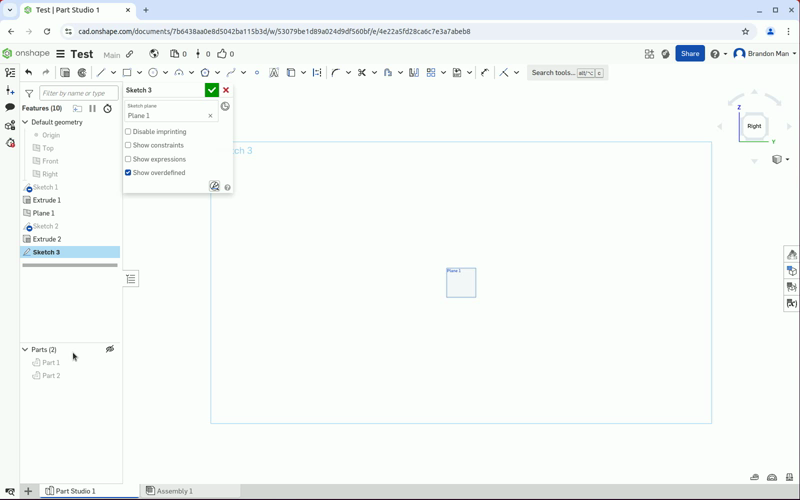
key(c)
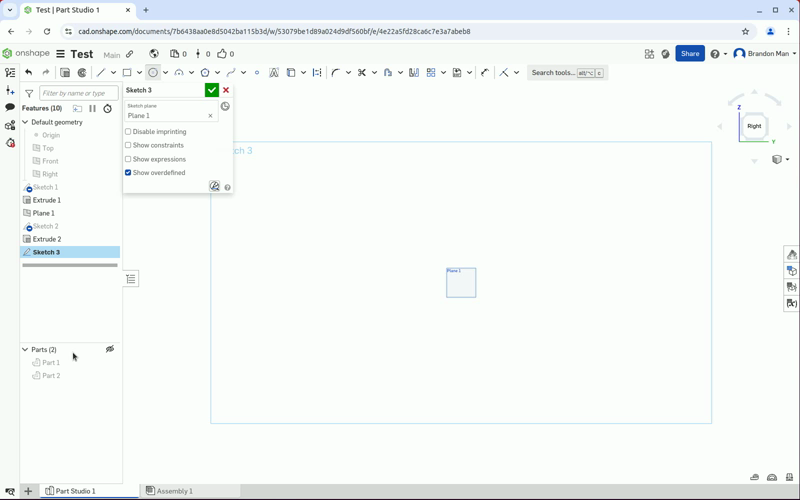
key_down(shift)
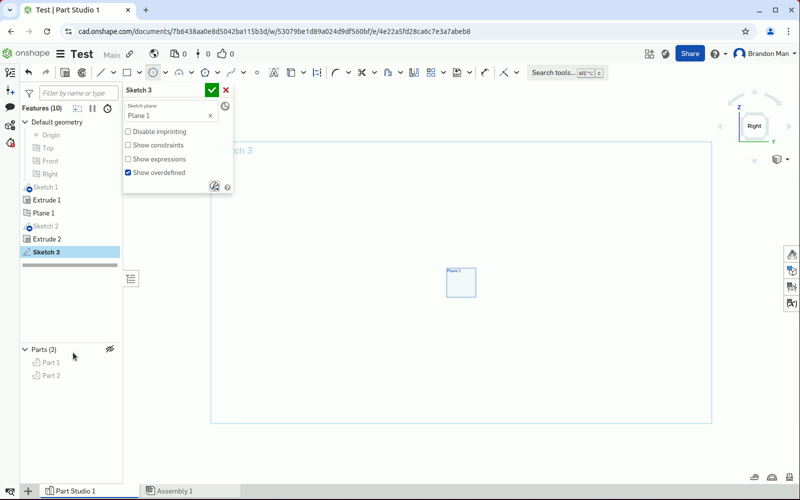
mouse_move(438, 295)
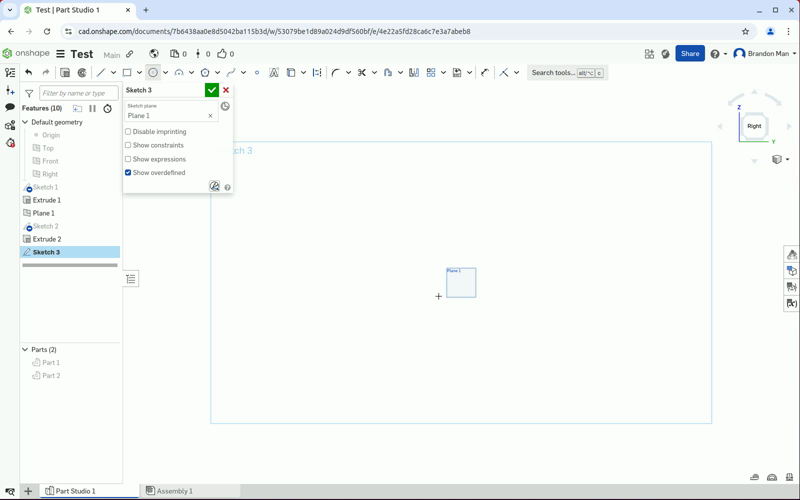
click(438, 295)
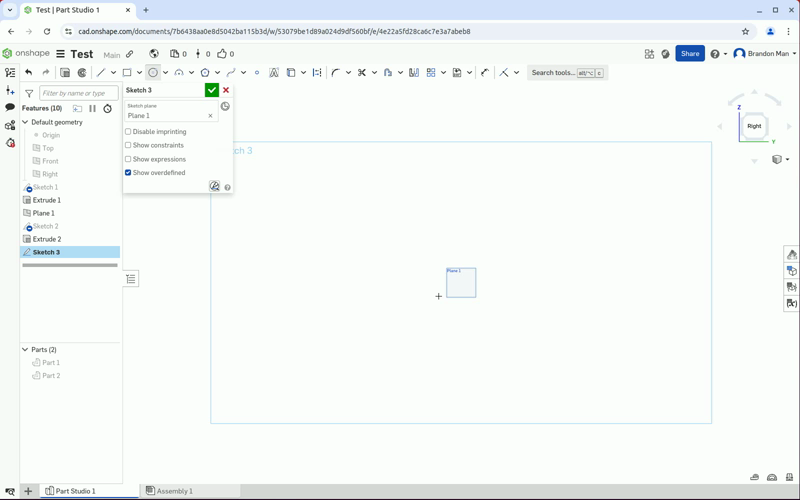
key_up(shift)
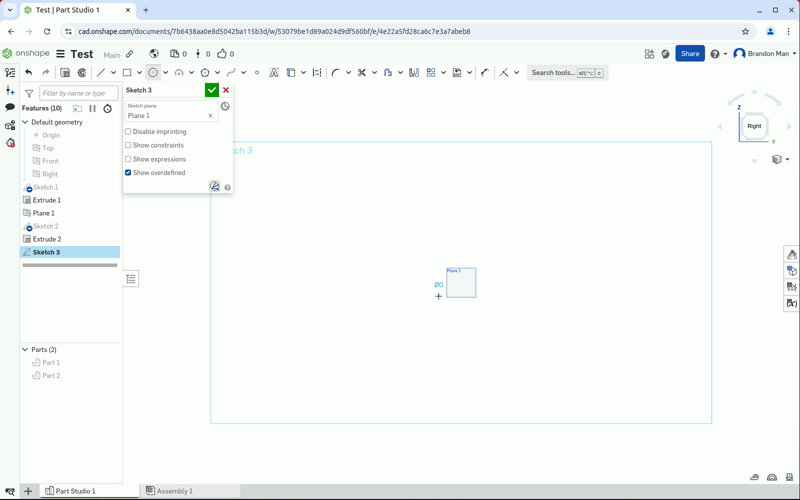
mouse_move(446, 295)
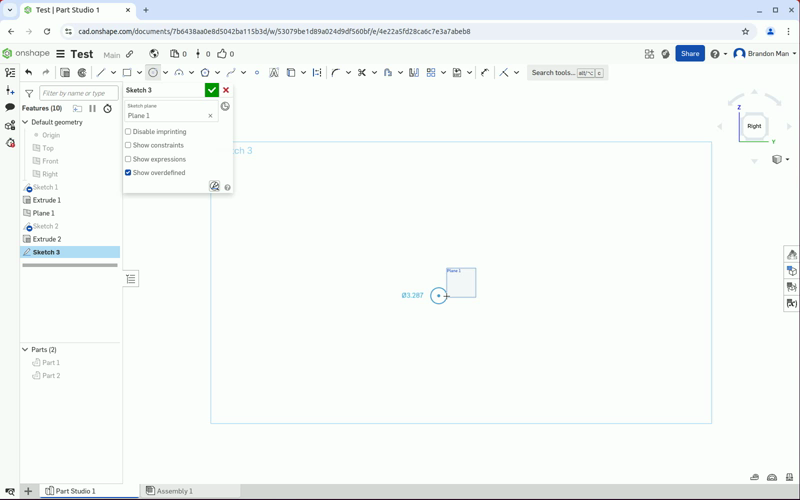
click(446, 295)
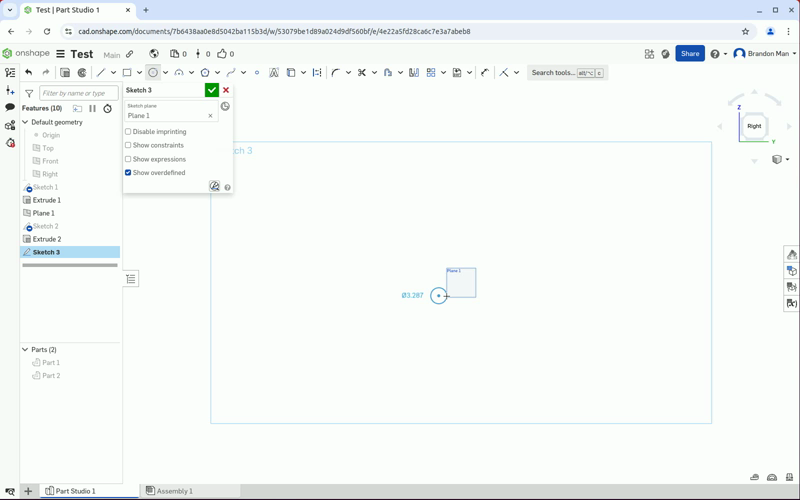
key(esc)
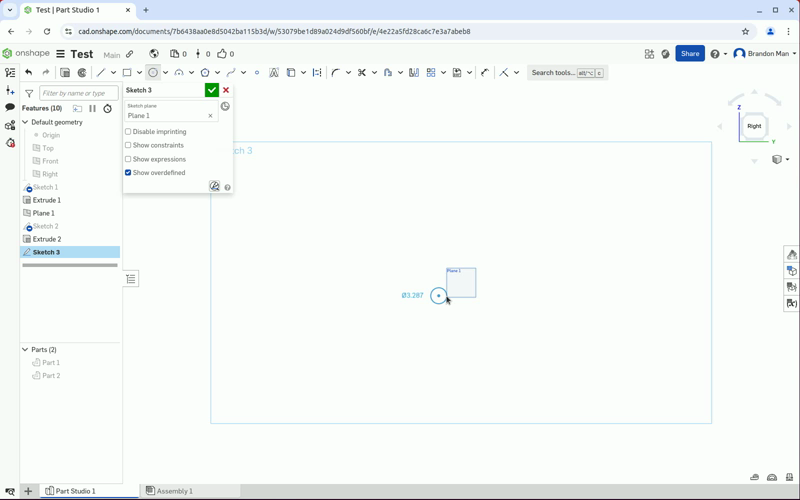
mouse_move(435, 300)
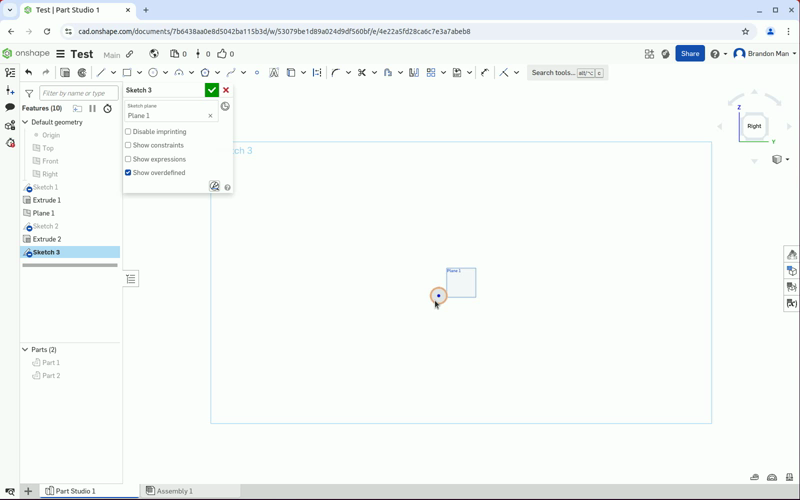
scroll(6)
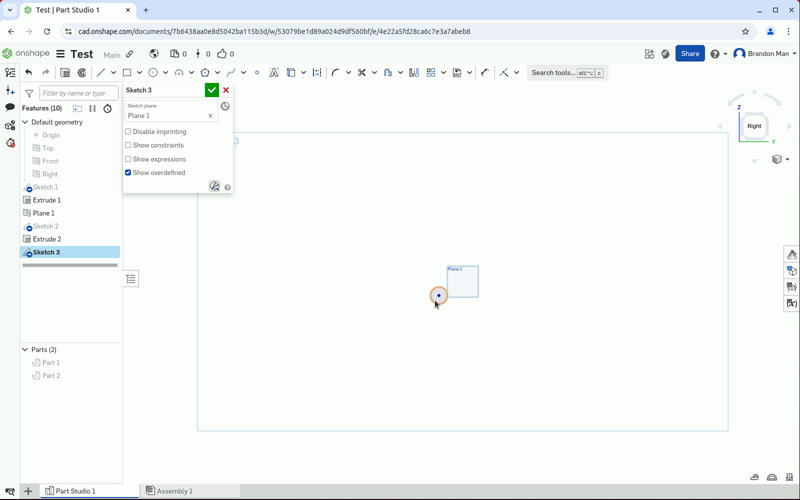
scroll(6)
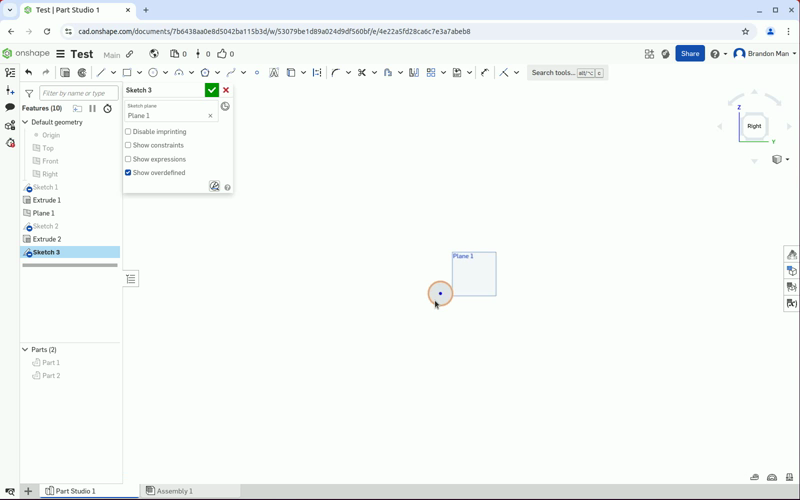
scroll(6)
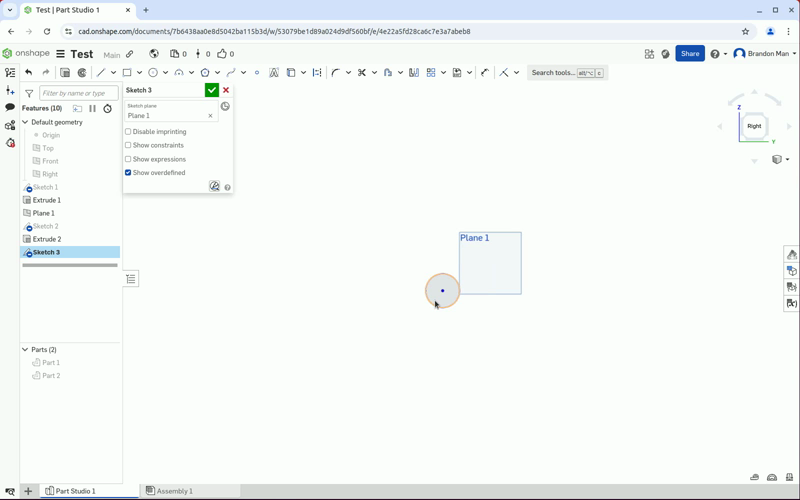
scroll(6)
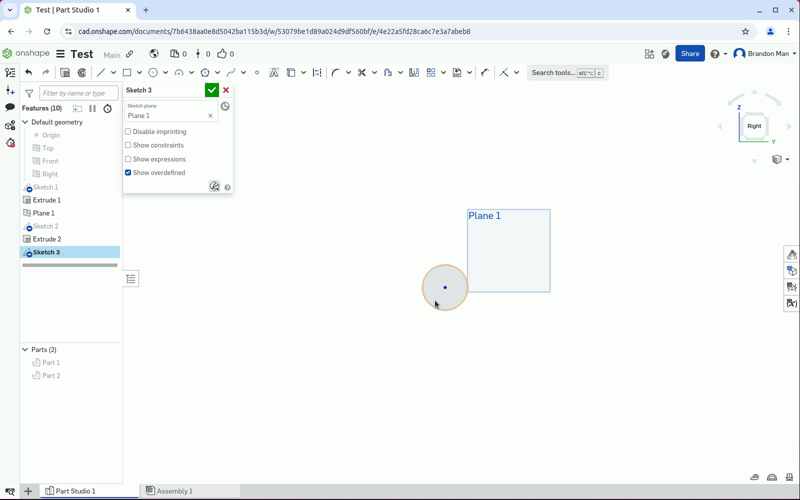
scroll(6)
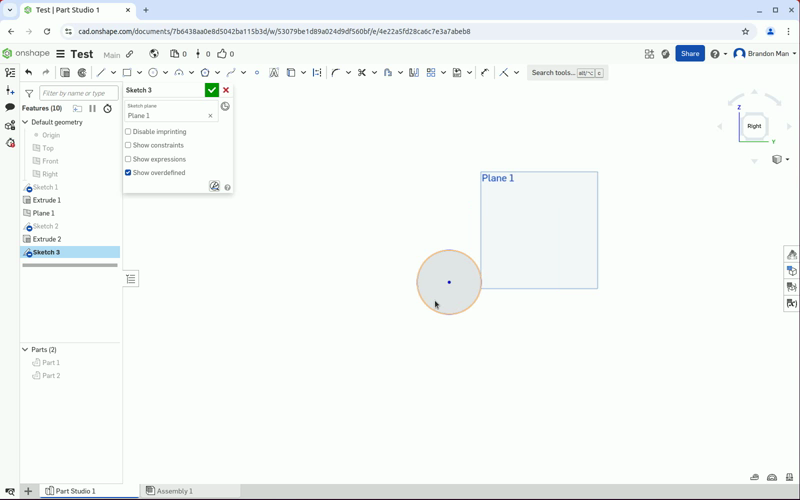
scroll(6)
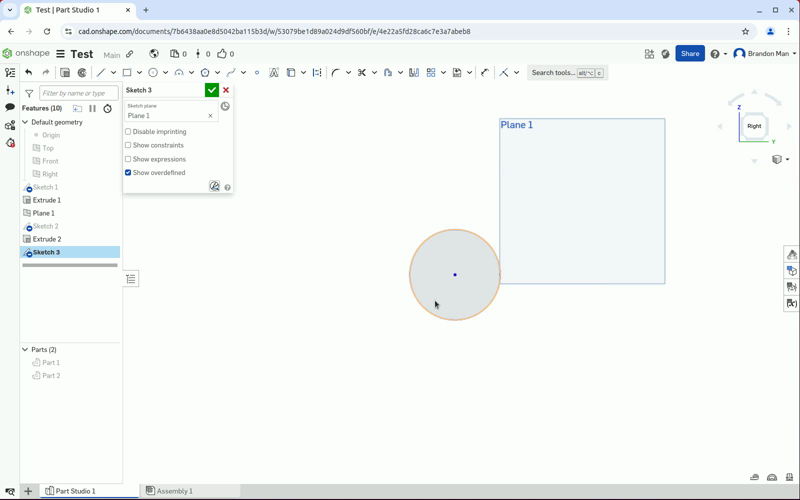
scroll(6)
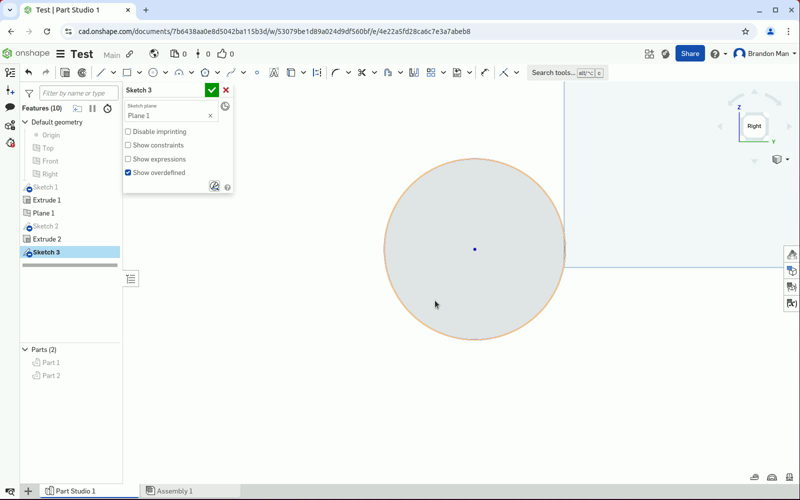
click(435, 300)
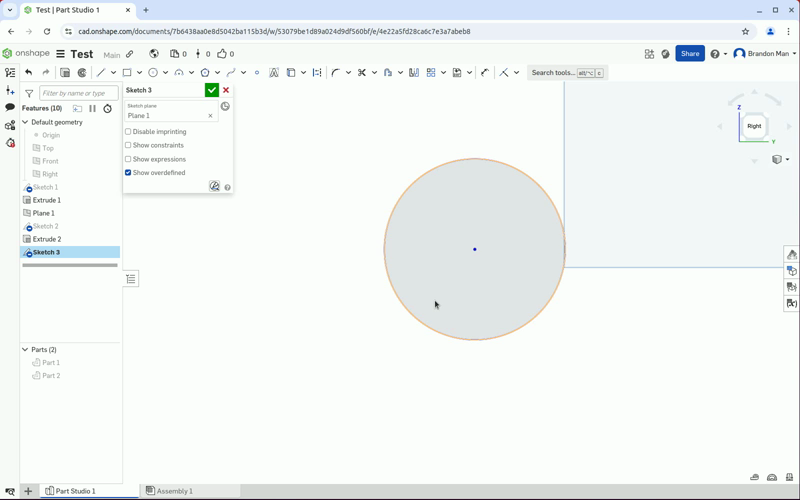
scroll(-6)
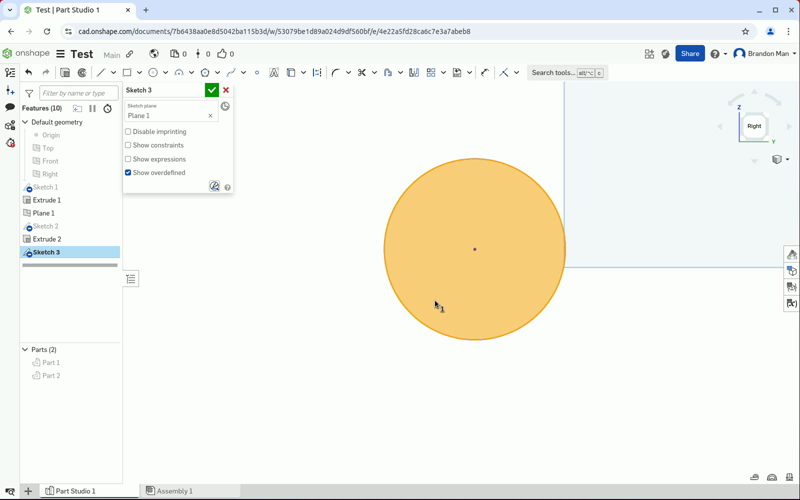
scroll(-6)
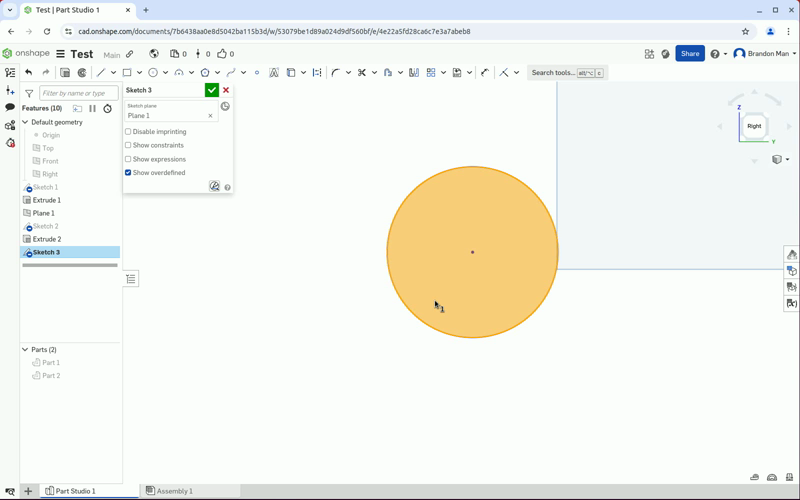
scroll(-6)
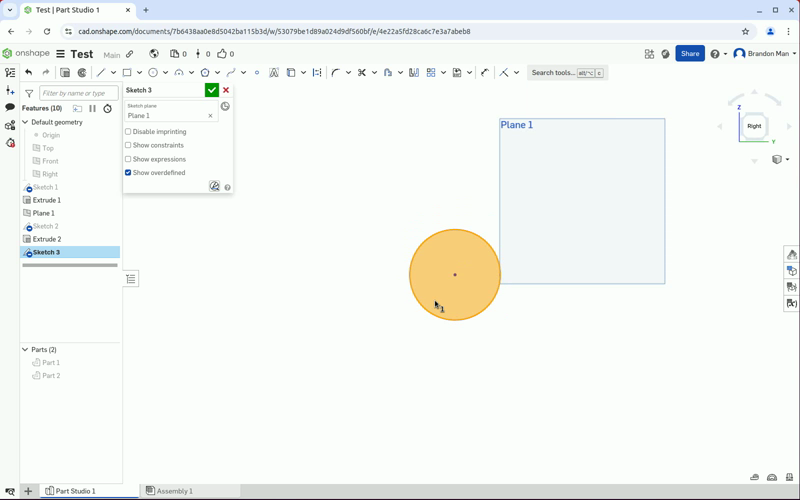
scroll(-6)
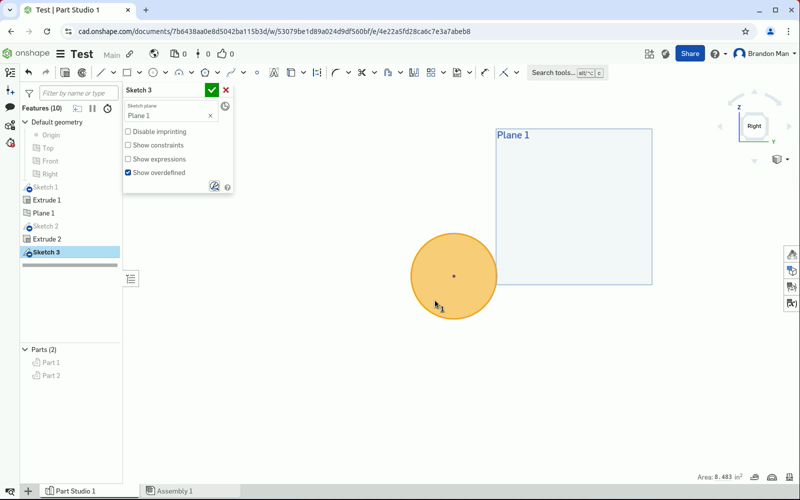
scroll(-6)
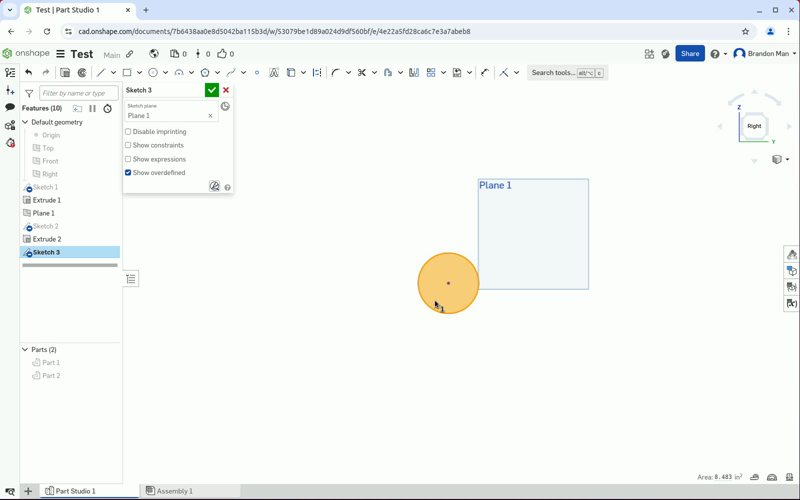
scroll(-6)
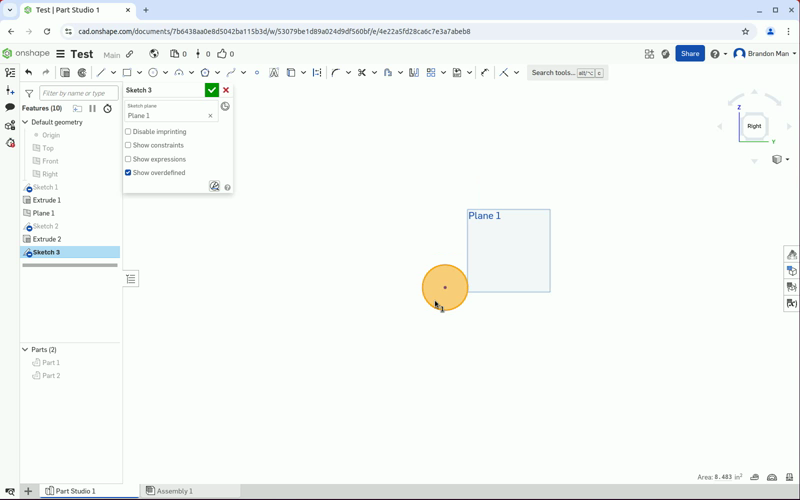
scroll(-6)
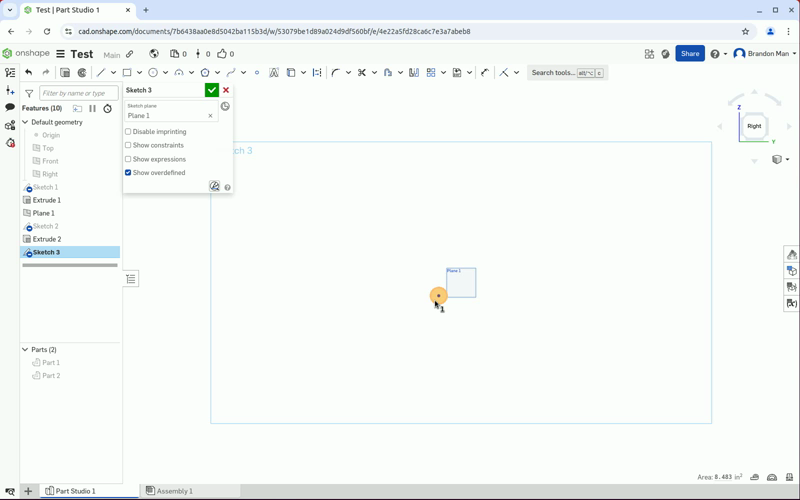
mouse_move(73, 352)
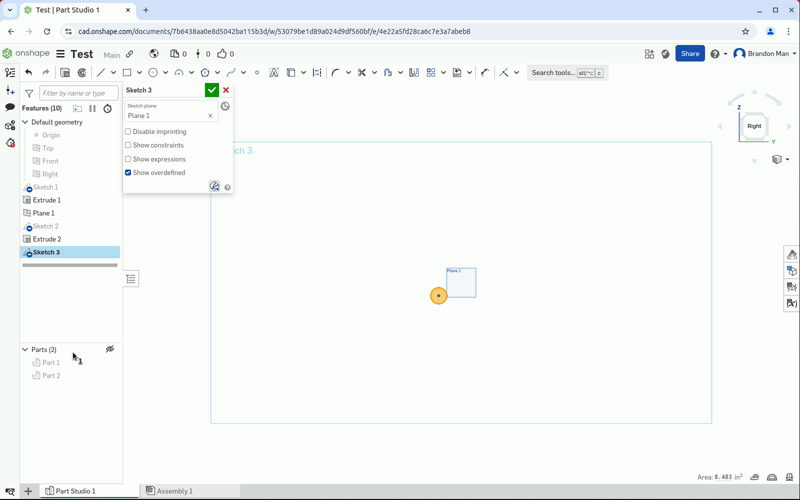
key(shift+y)
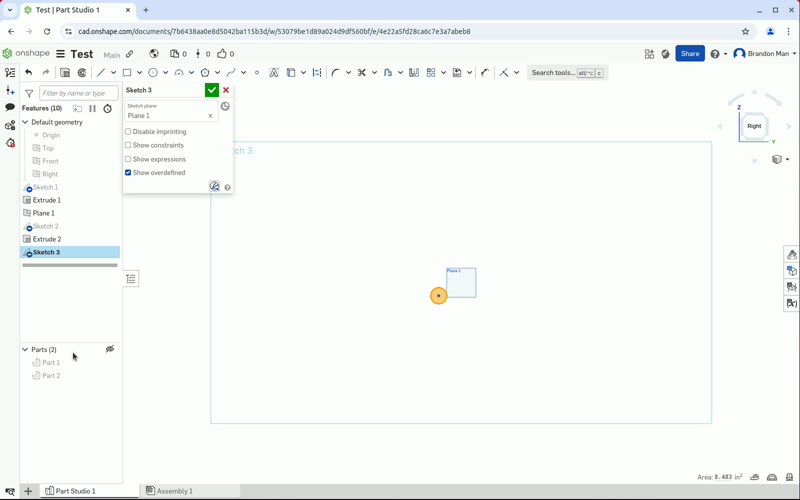
key(shift+e)
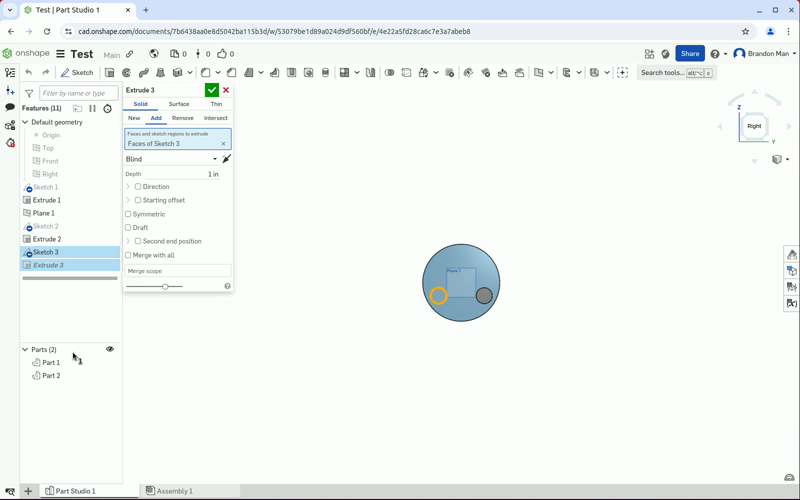
mouse_move(143, 106)
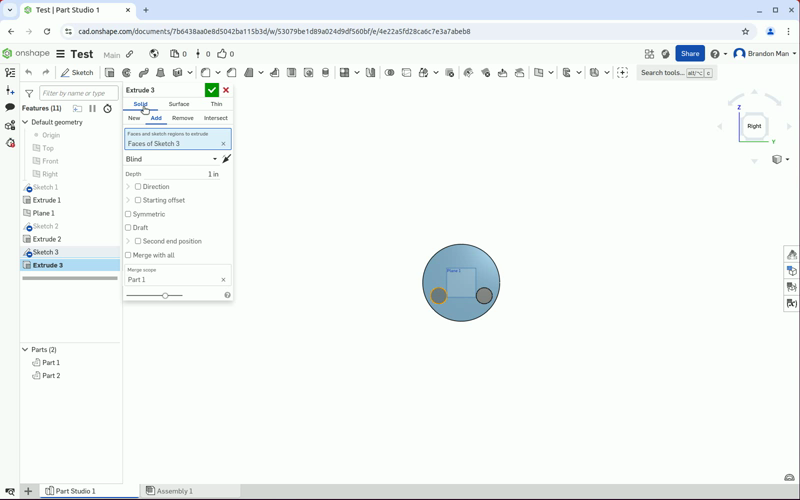
click(143, 106)
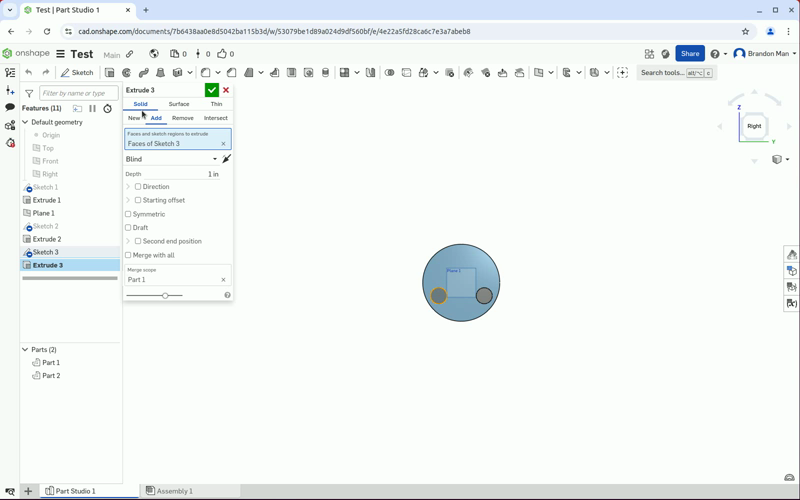
mouse_move(137, 120)
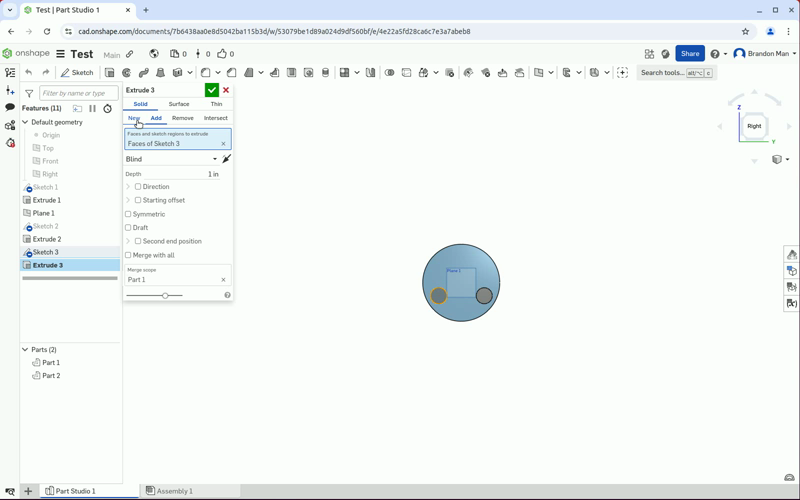
click(137, 120)
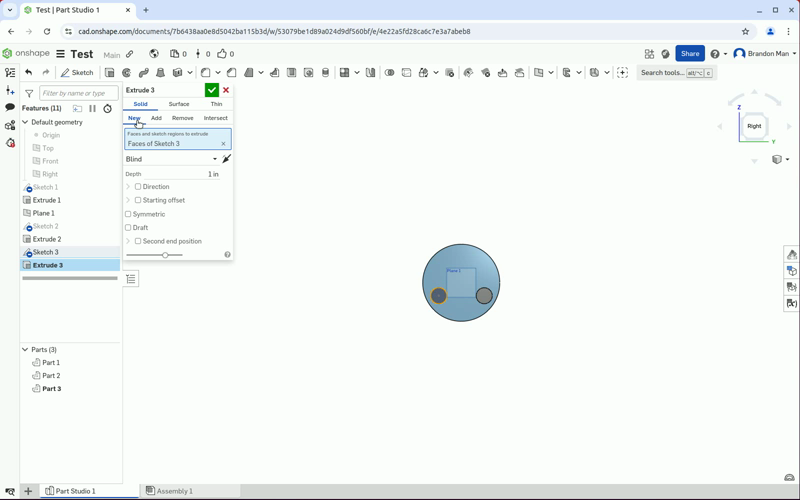
key(tab, 4)
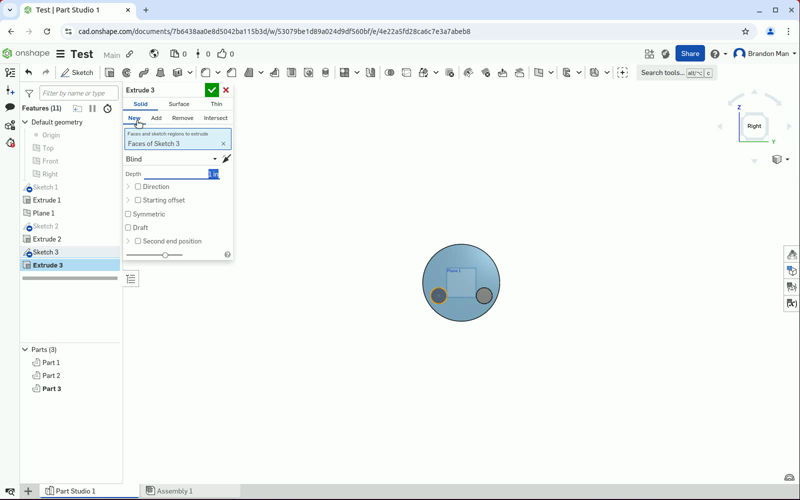
text(11.554)
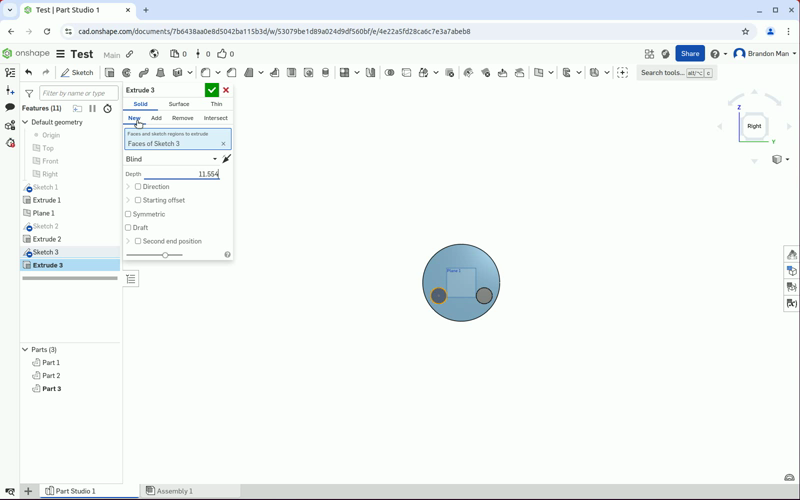
key(enter)
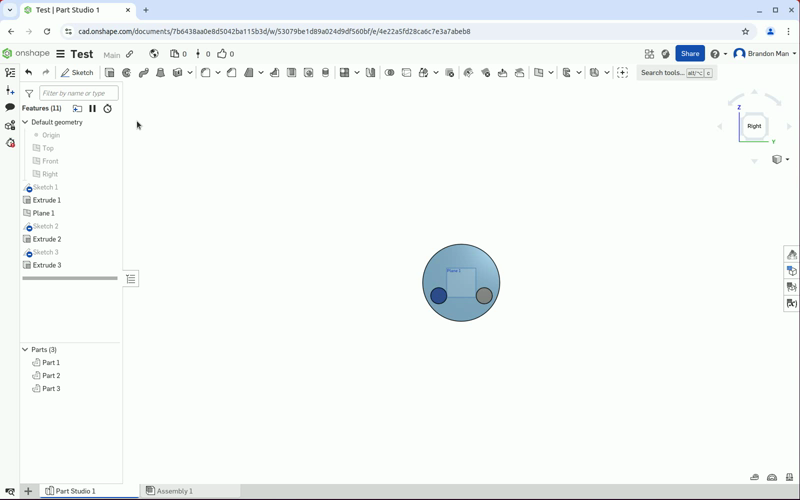
key(shift+h)
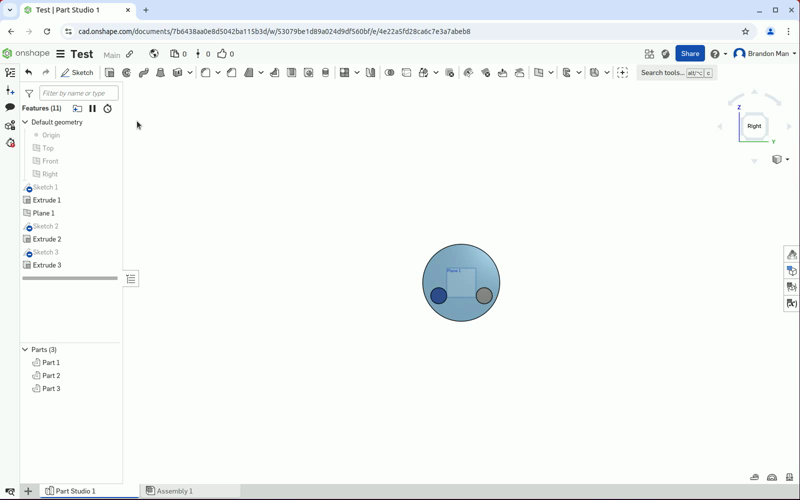
key(shift+h)
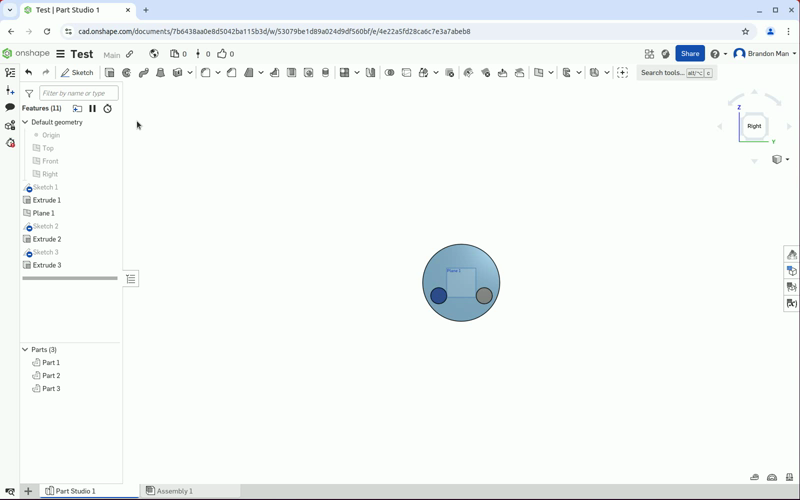
mouse_move(73, 189)
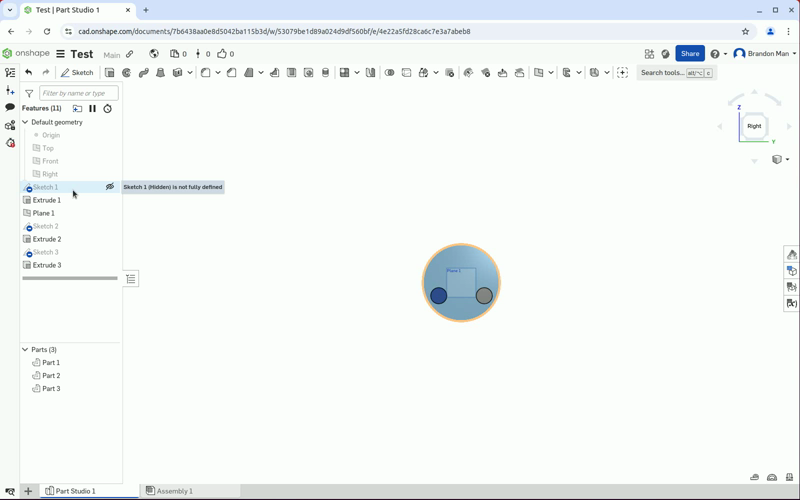
click(73, 189)
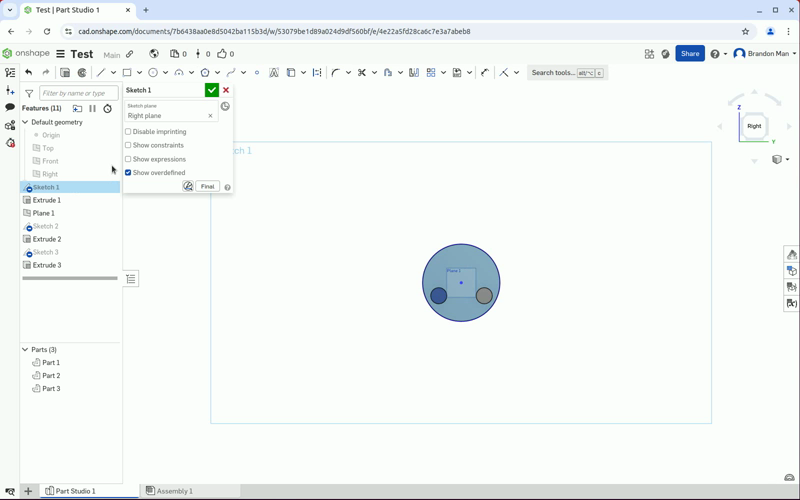
mouse_move(229, 92)
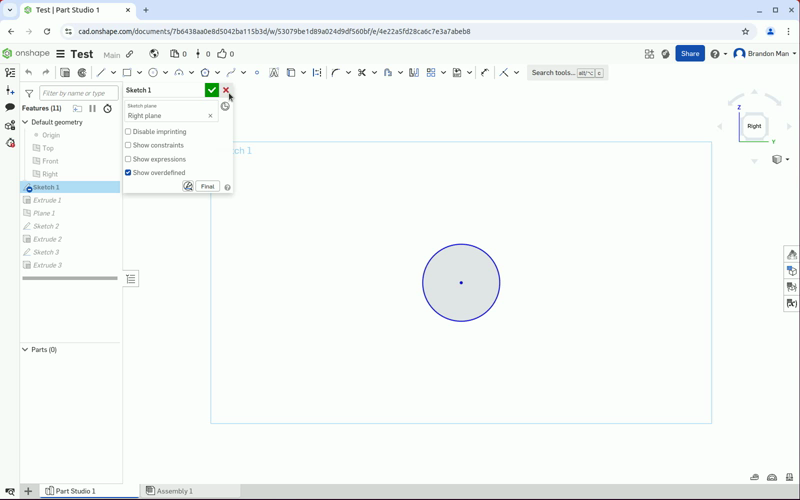
click(229, 92)
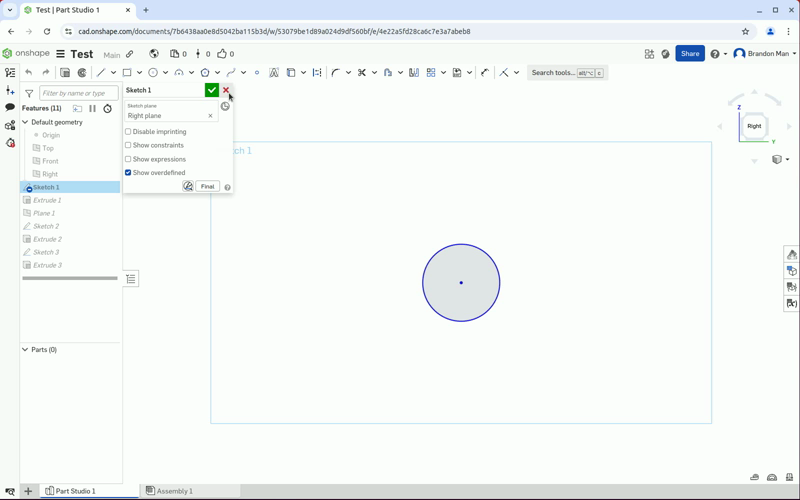
key(shift+s)
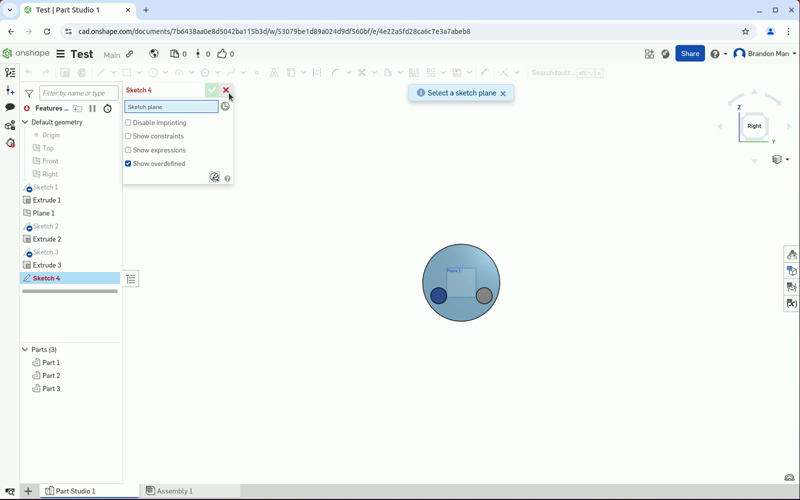
mouse_move(73, 215)
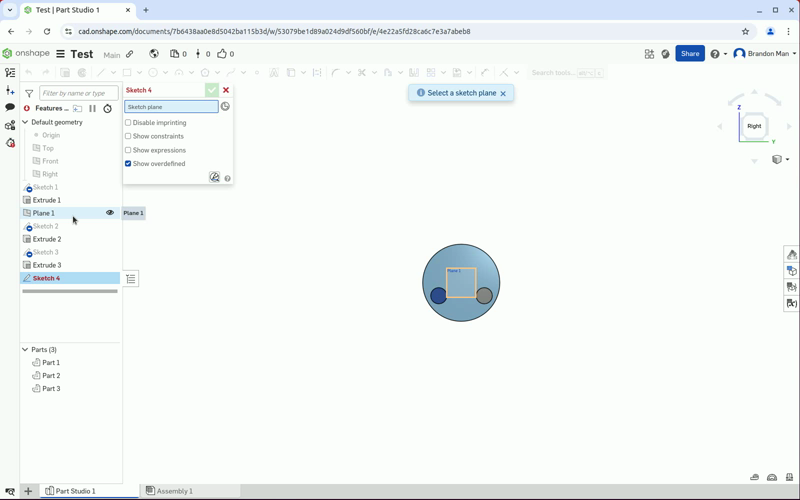
click(73, 215)
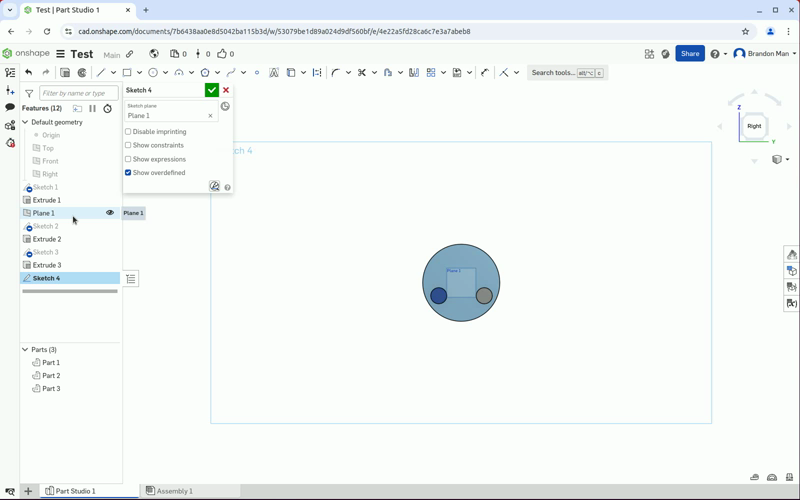
mouse_move(73, 352)
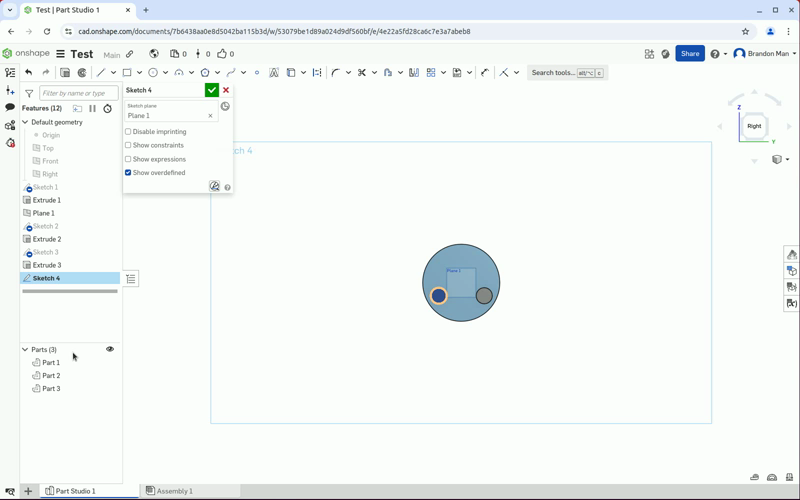
key(y)
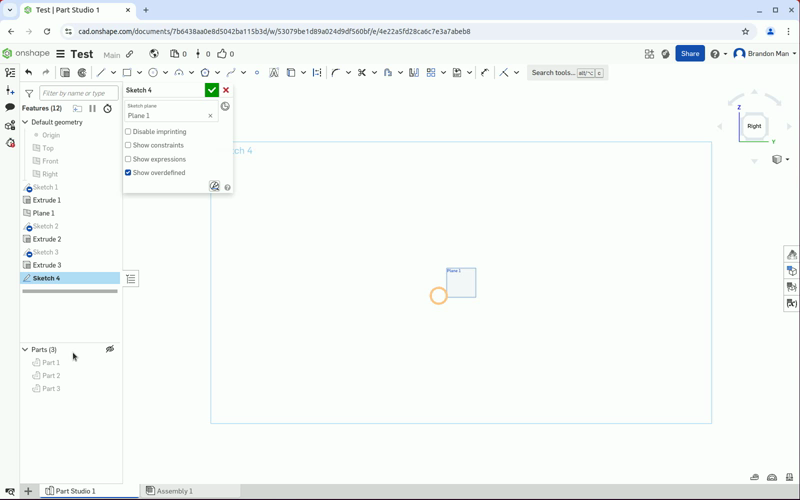
key(l)
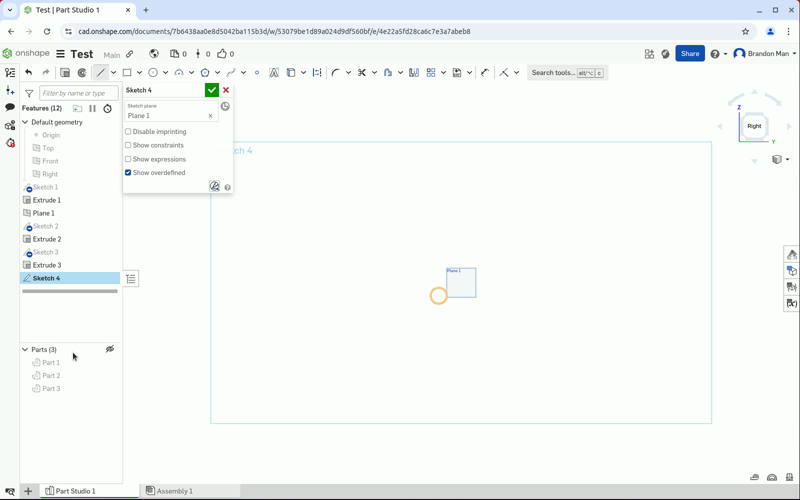
key_down(shift)
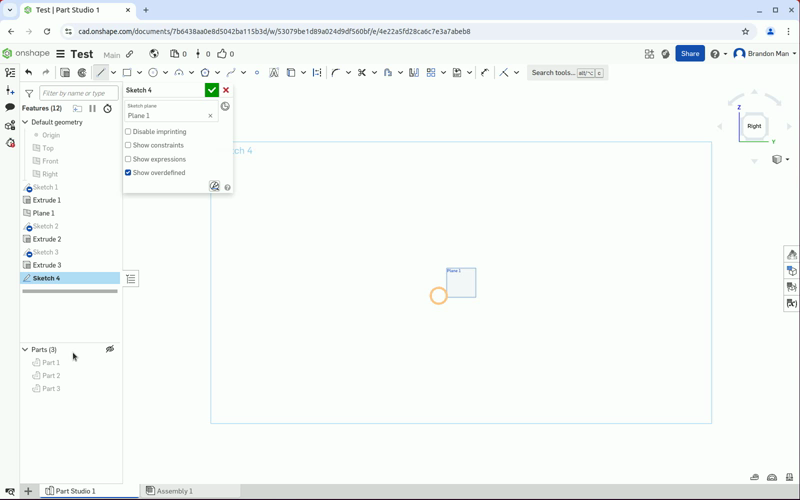
mouse_move(460, 264)
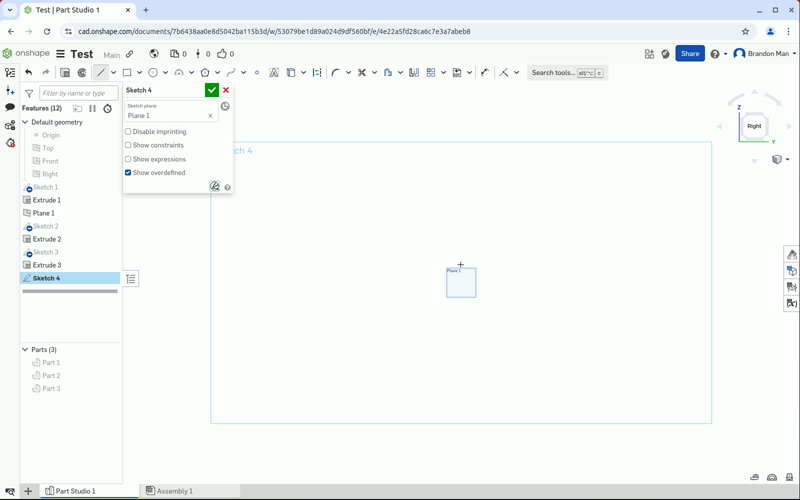
click(460, 264)
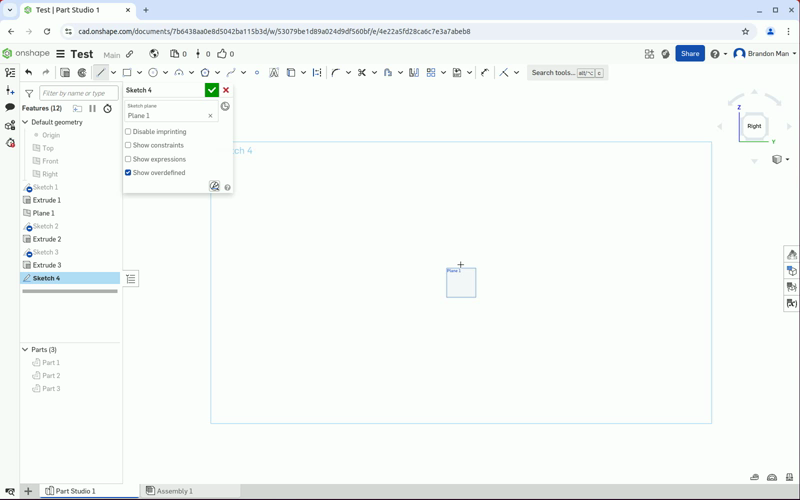
key_up(shift)
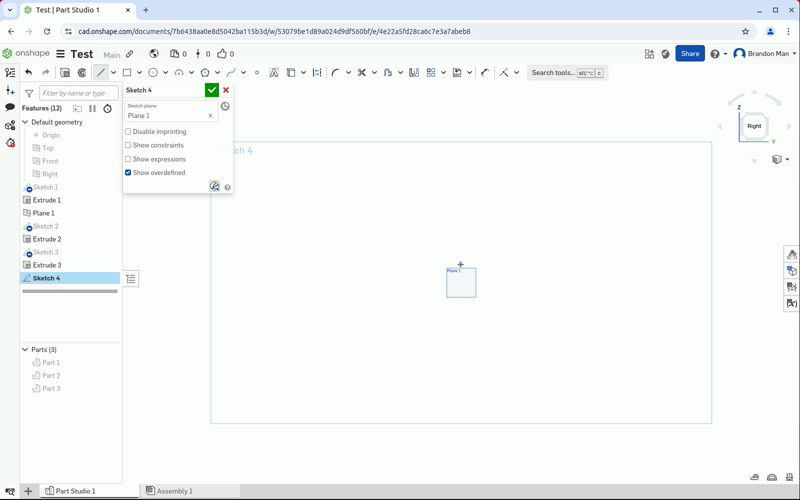
key_down(shift)
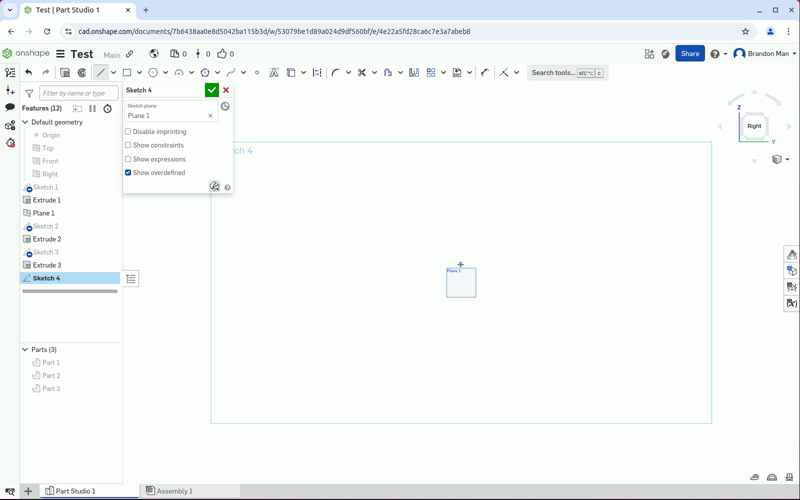
mouse_move(490, 264)
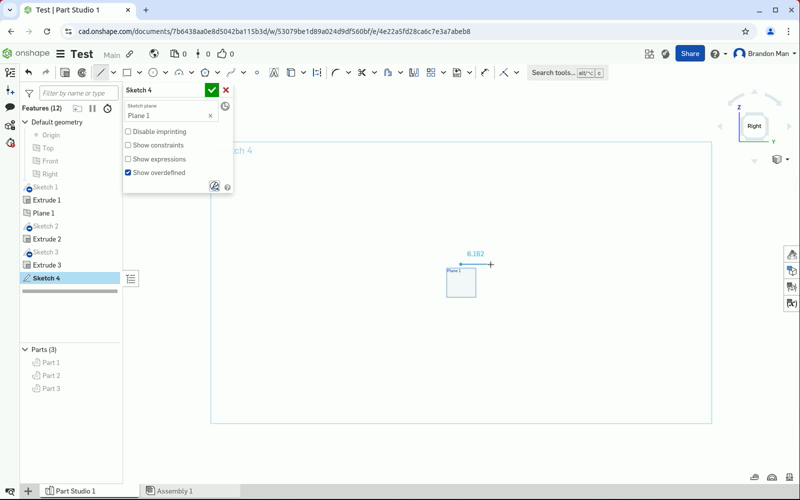
mouse_move(460, 255)
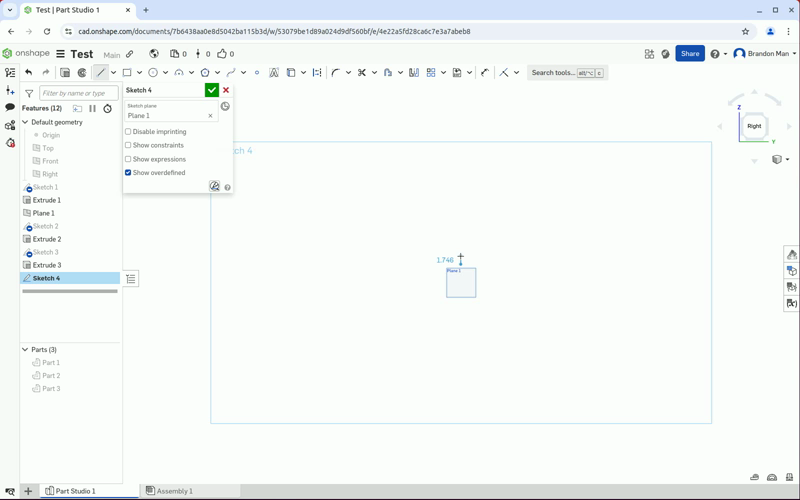
click(460, 255)
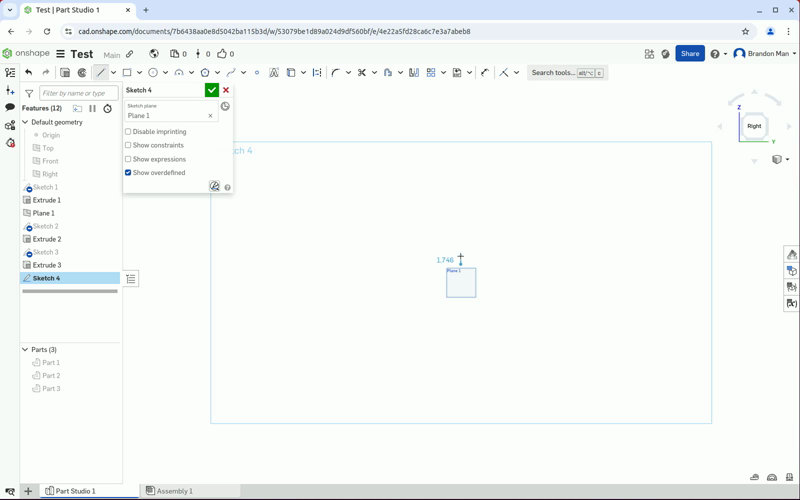
key_up(shift)
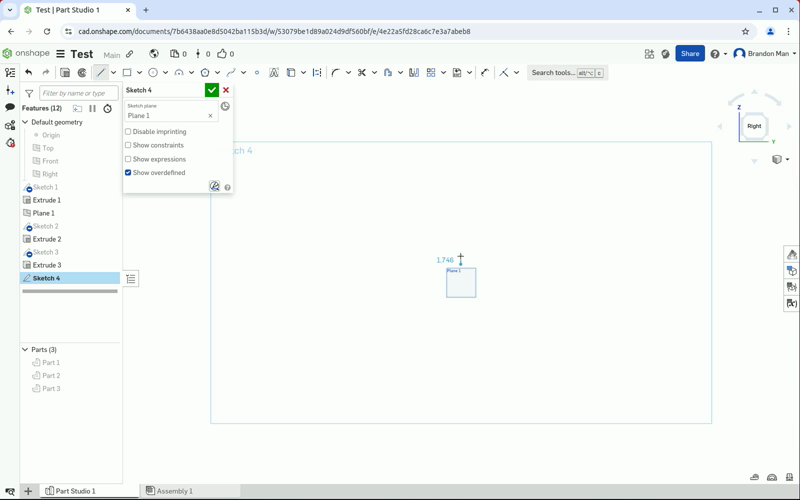
key_down(shift)
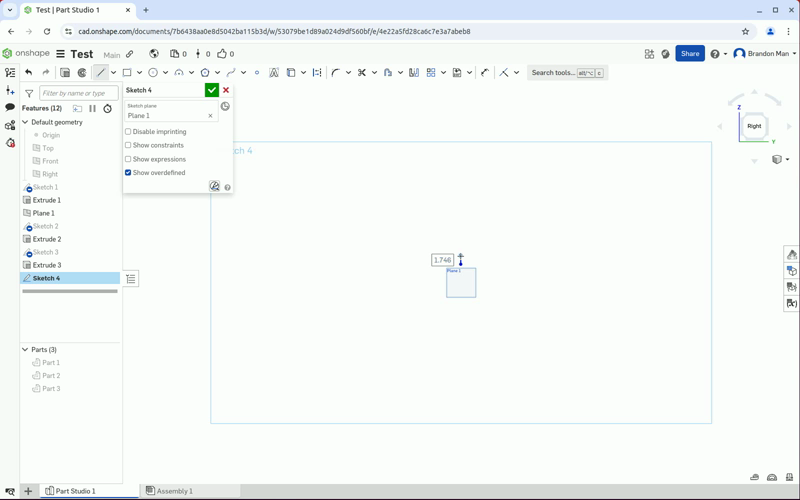
mouse_move(490, 255)
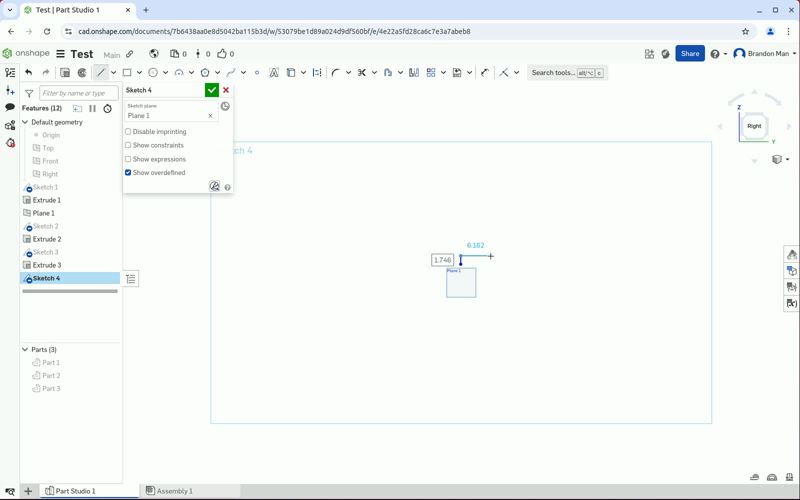
mouse_move(468, 255)
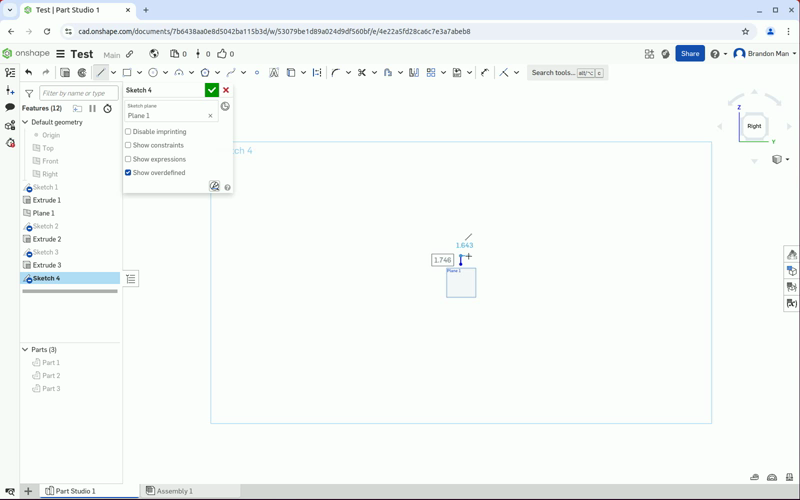
click(468, 255)
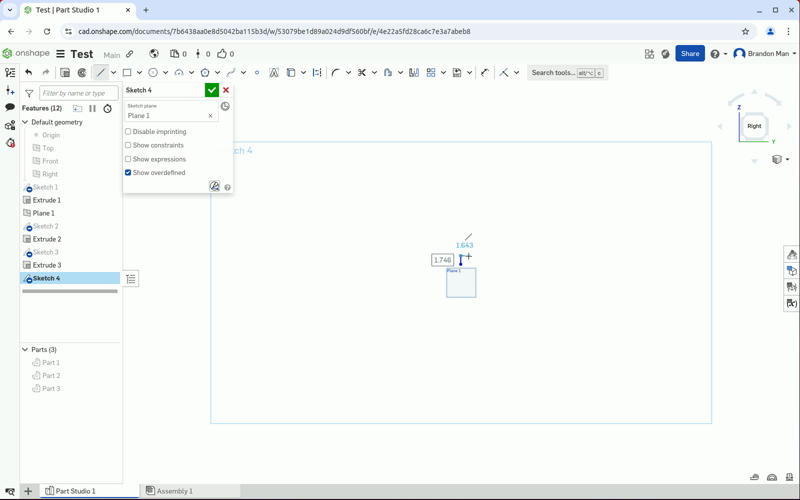
key_up(shift)
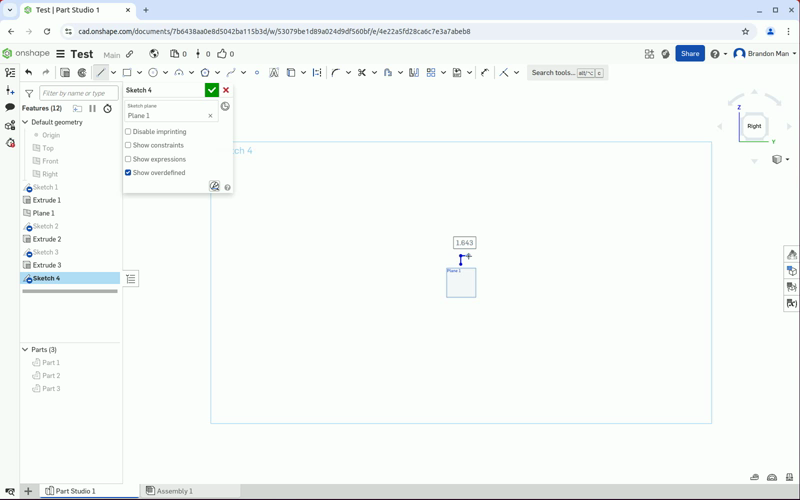
key(esc)
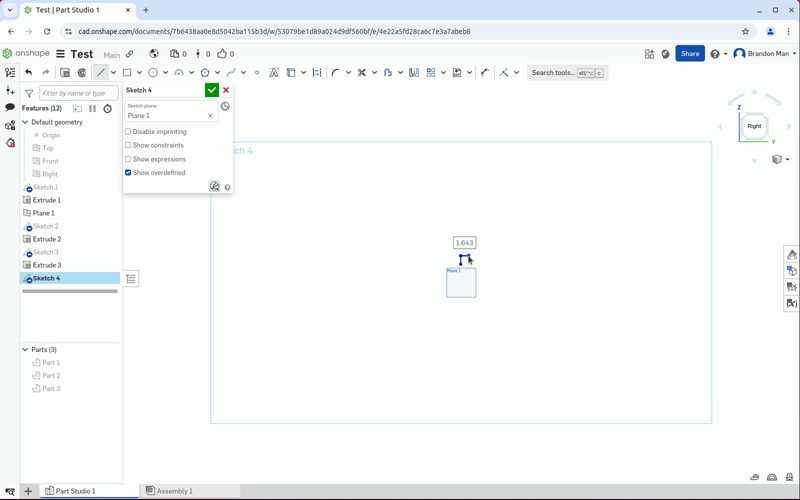
key(a)
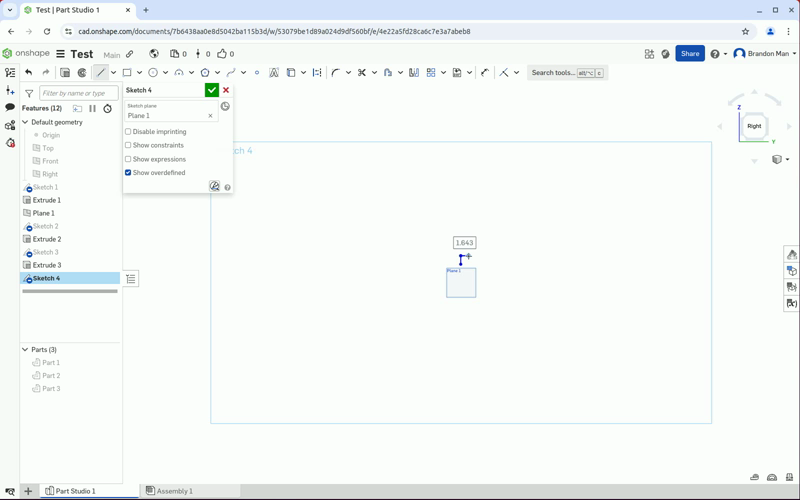
mouse_move(468, 255)
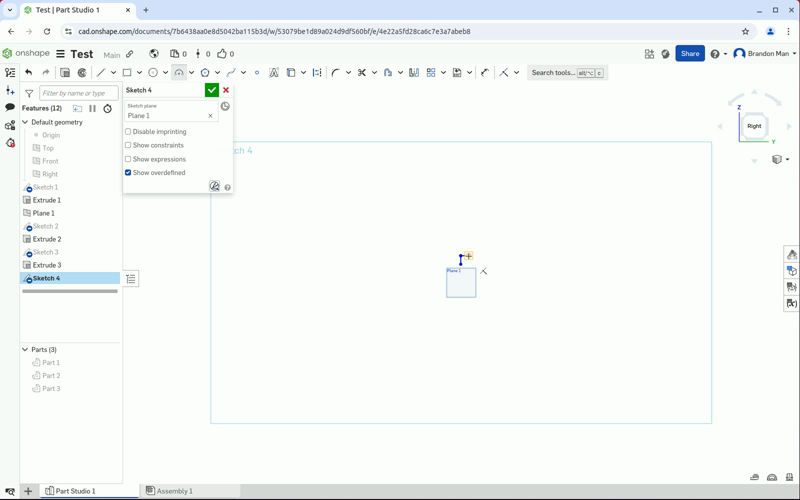
click(468, 255)
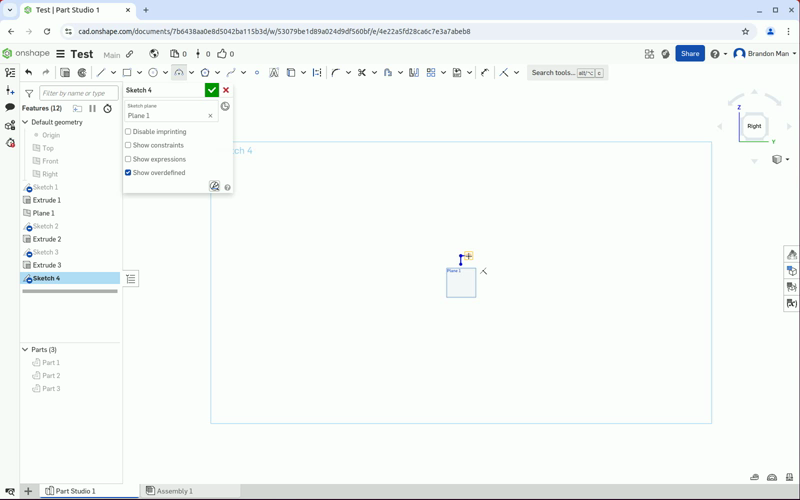
mouse_move(460, 264)
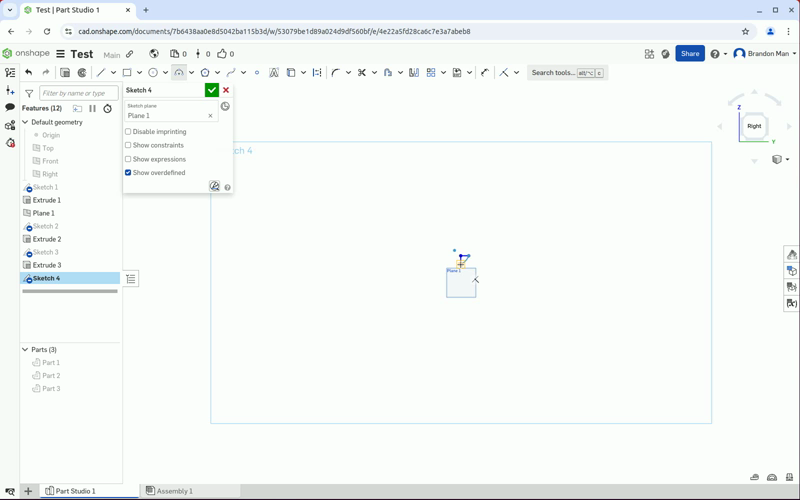
click(460, 264)
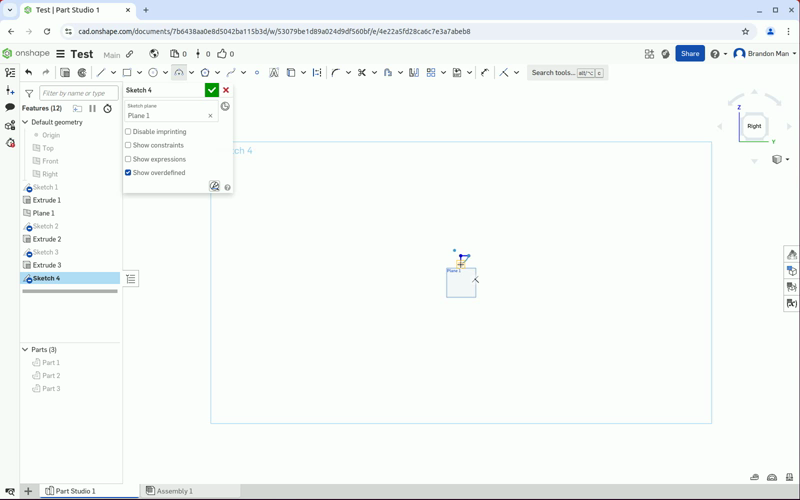
key_down(shift)
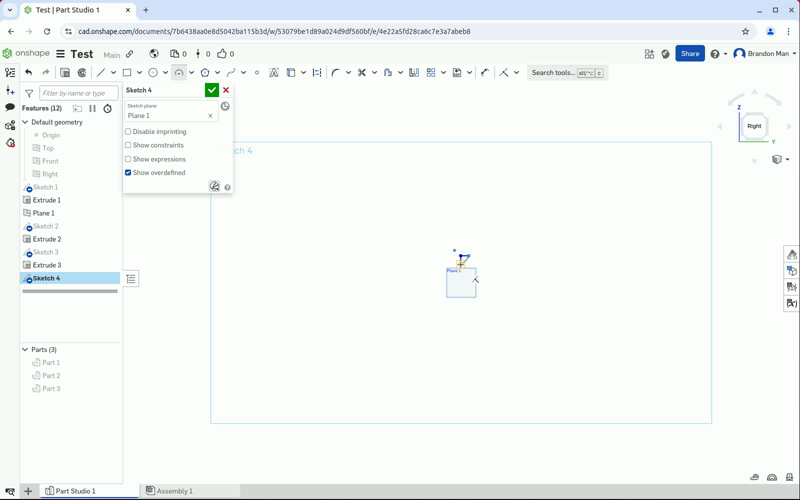
mouse_move(455, 250)
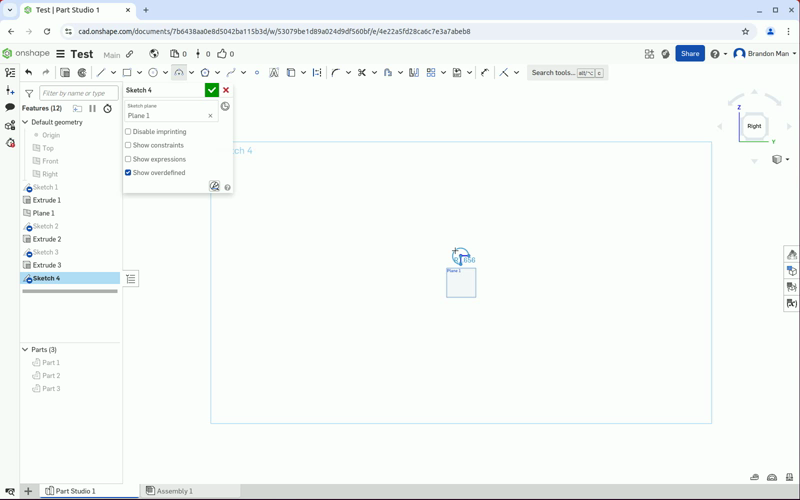
click(455, 250)
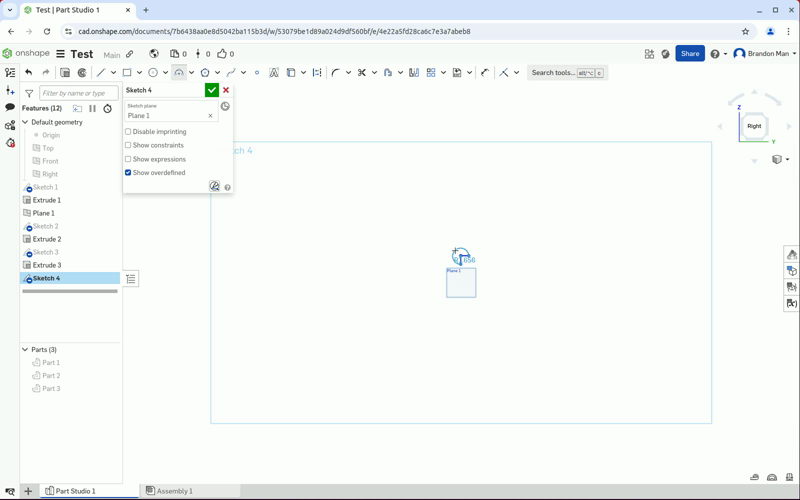
key_up(shift)
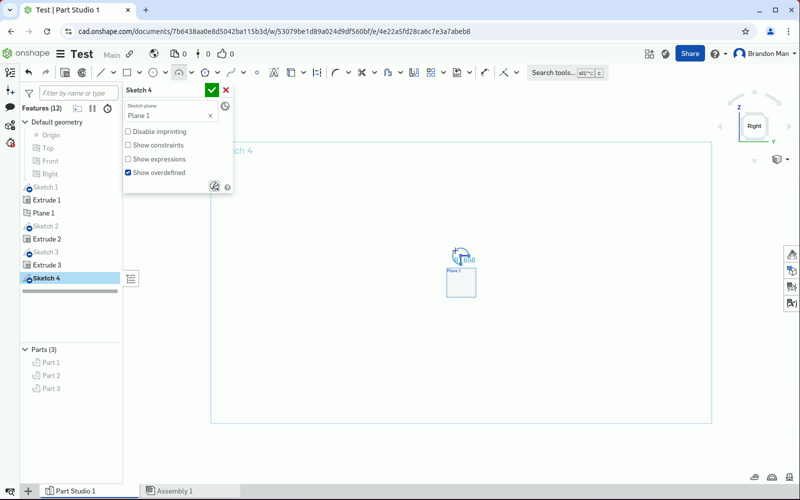
key(esc)
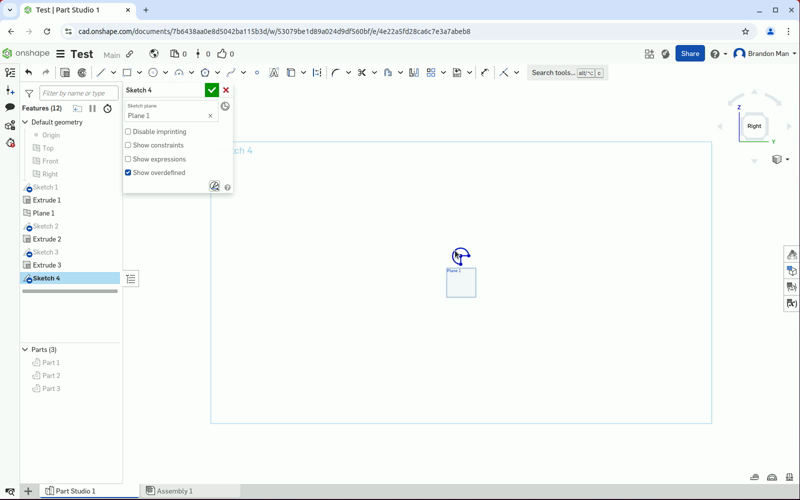
mouse_move(467, 254)
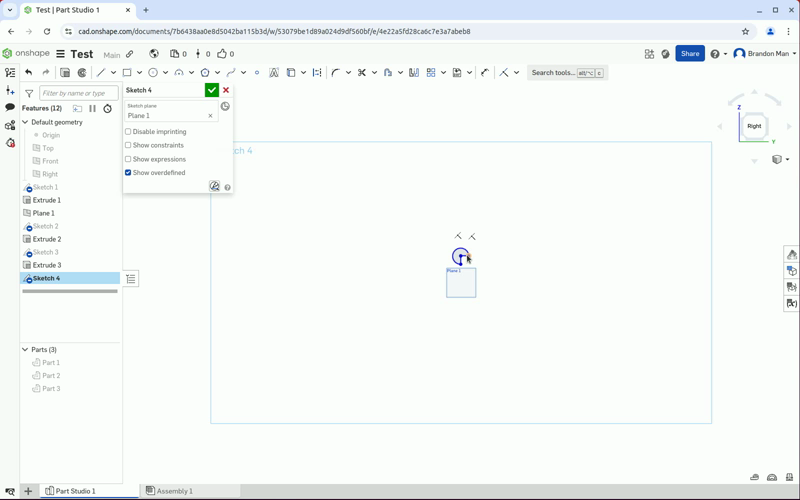
scroll(6)
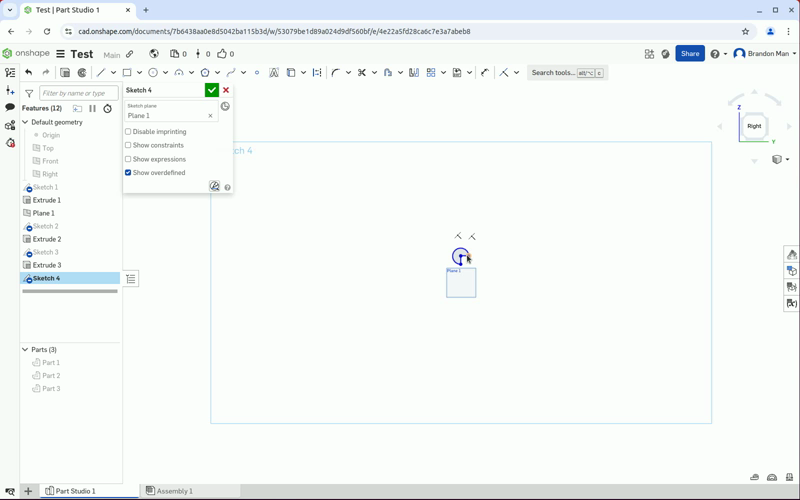
scroll(6)
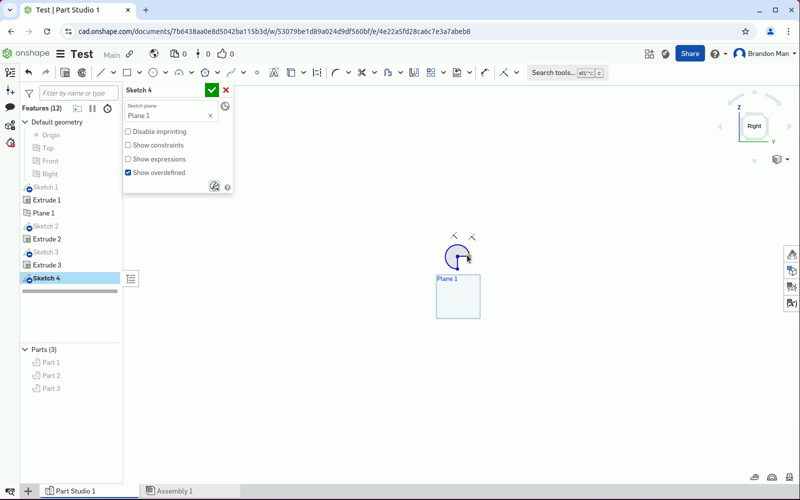
scroll(6)
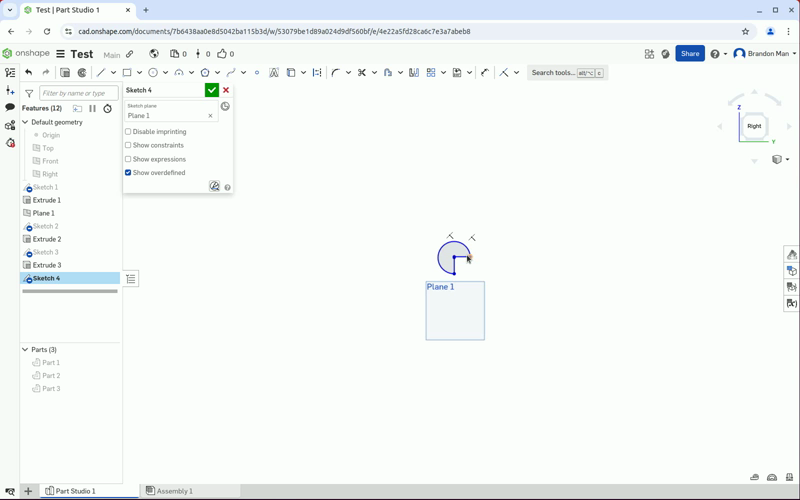
scroll(6)
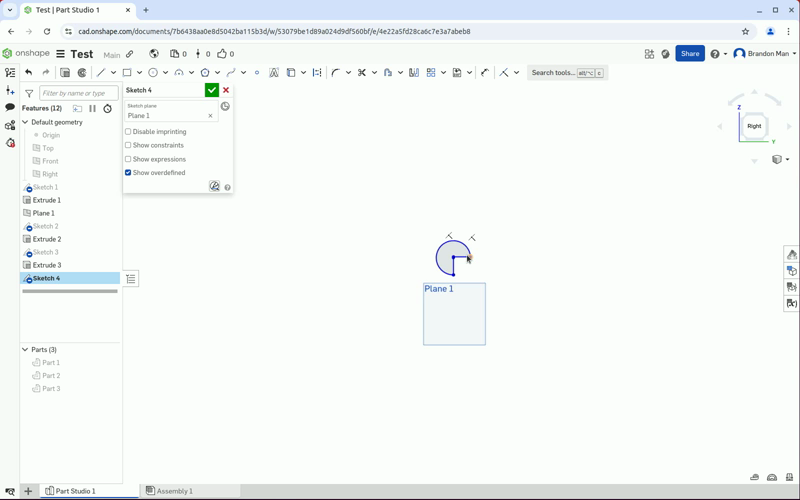
scroll(6)
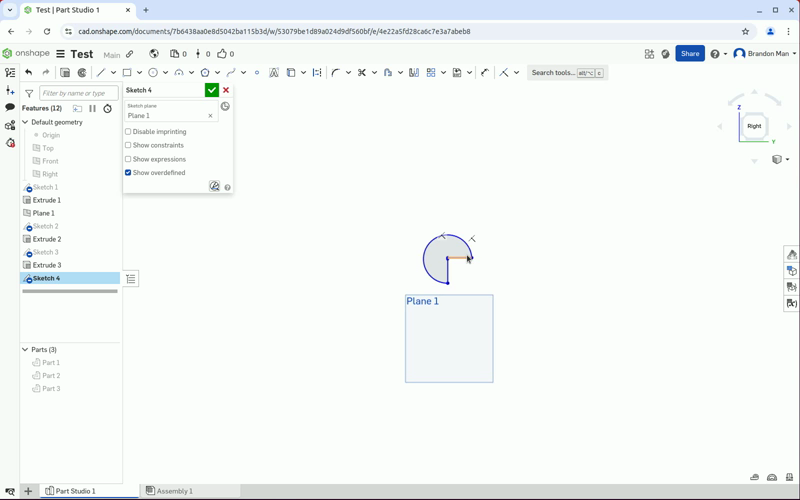
scroll(6)
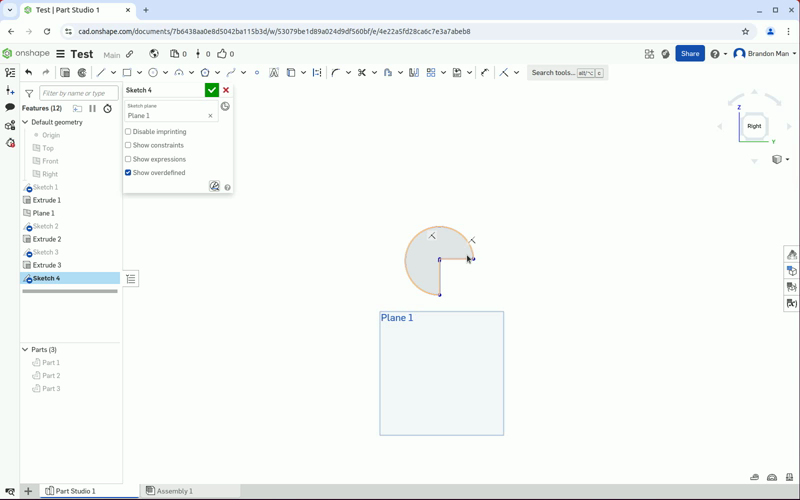
scroll(6)
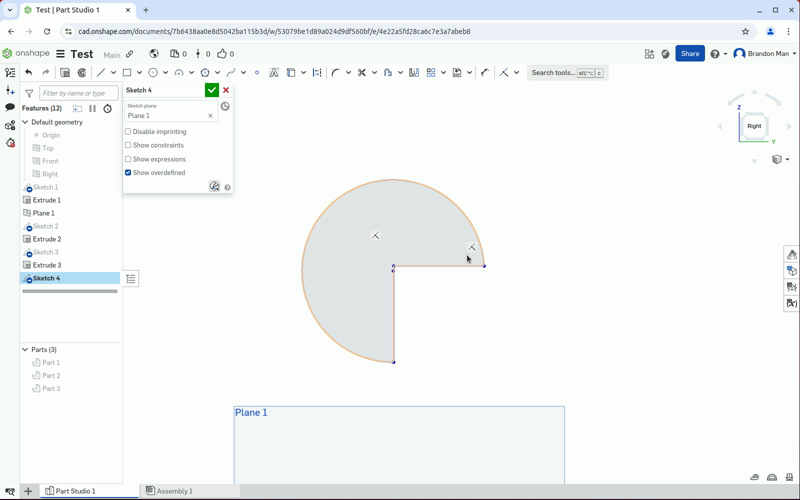
click(467, 254)
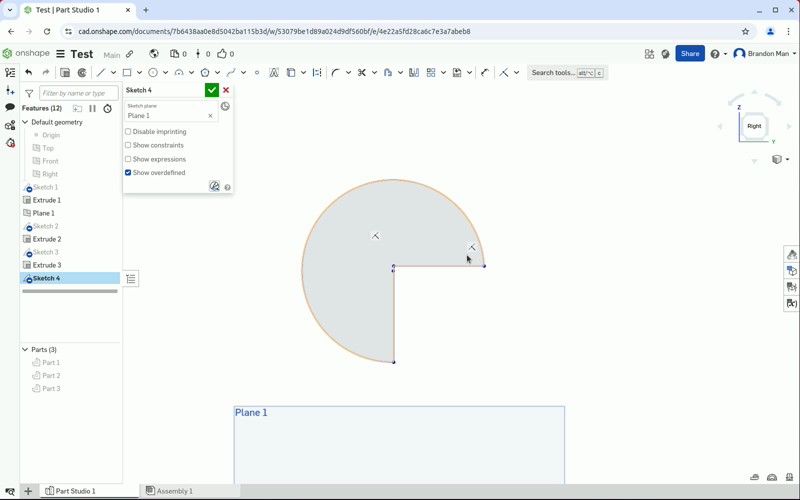
scroll(-6)
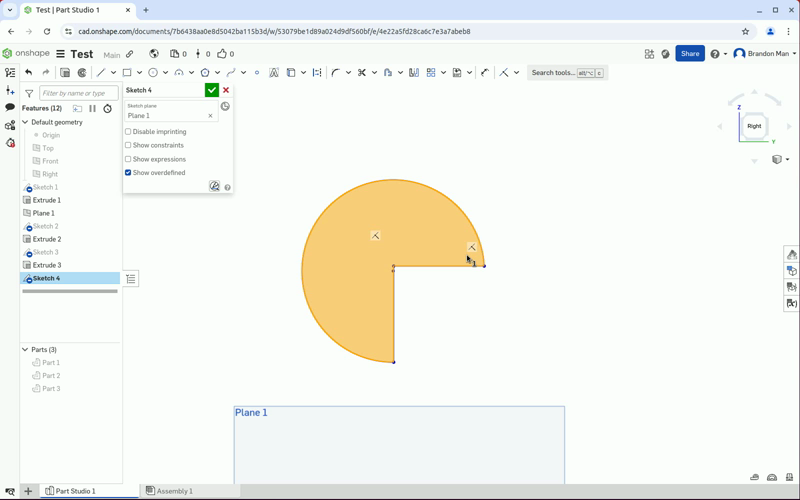
scroll(-6)
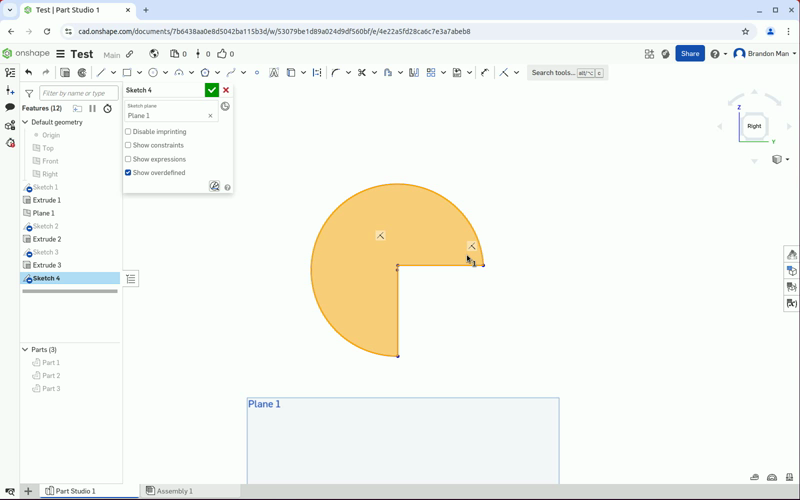
scroll(-6)
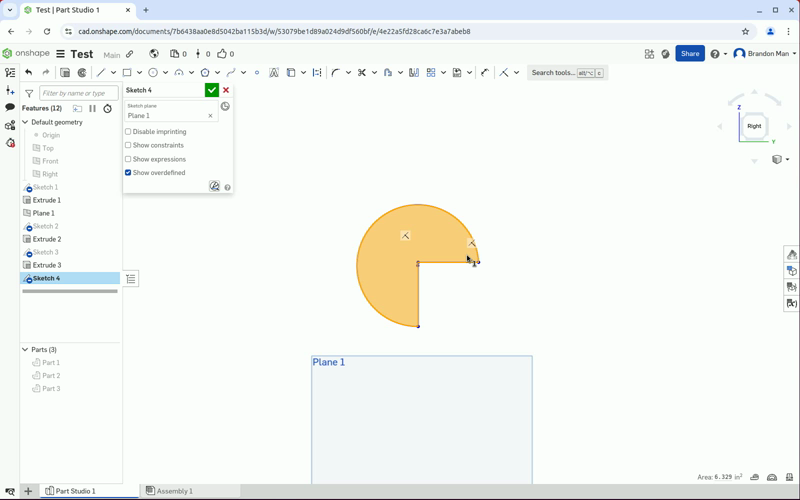
scroll(-6)
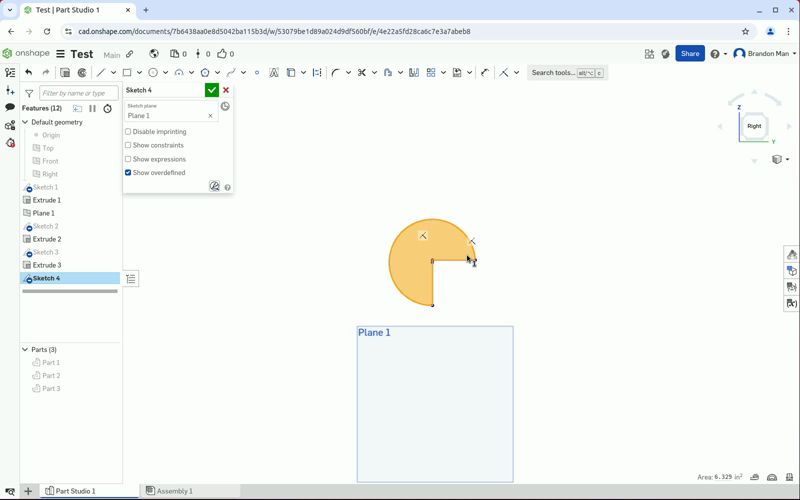
scroll(-6)
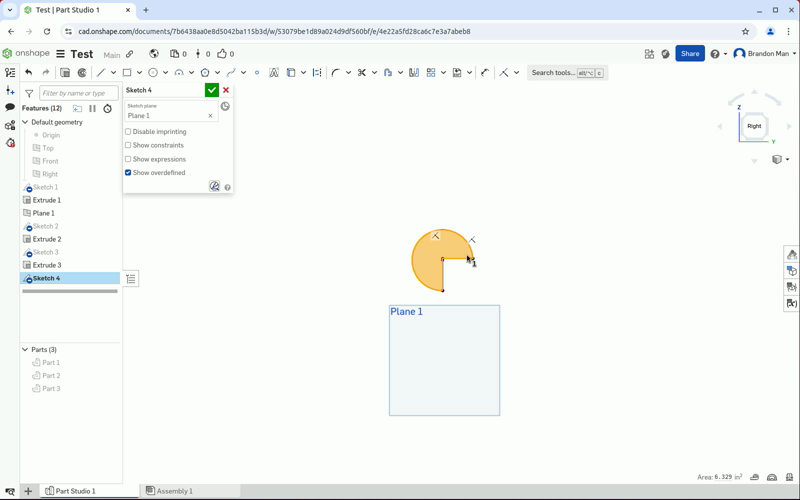
scroll(-6)
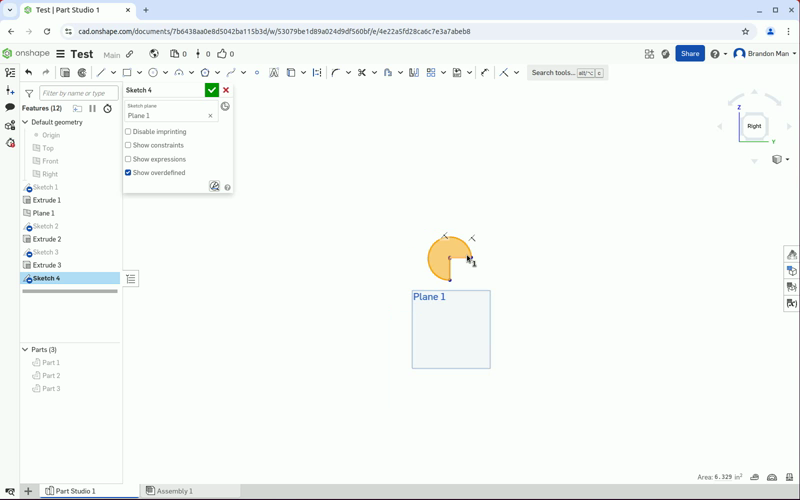
scroll(-6)
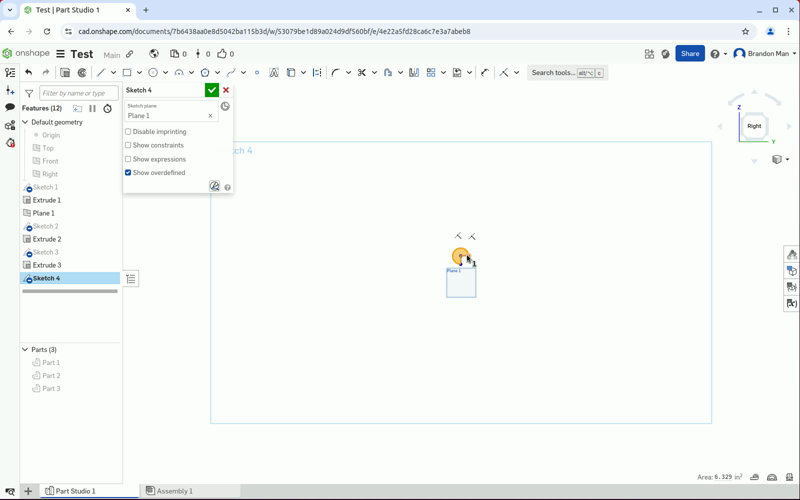
mouse_move(73, 352)
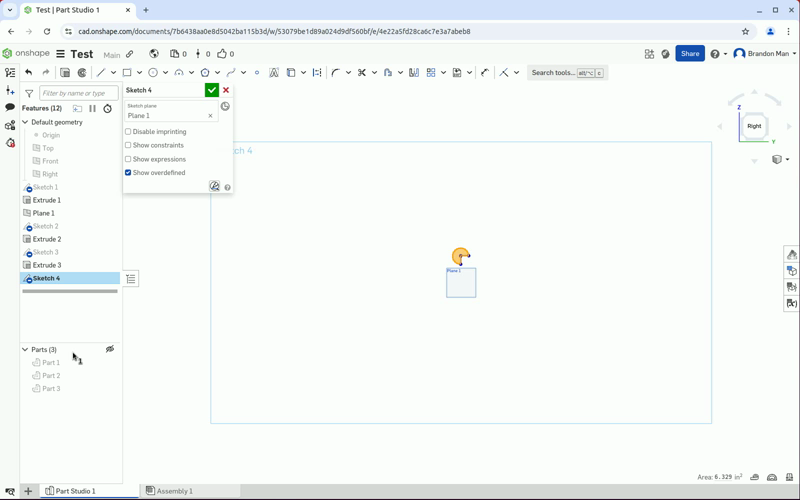
key(shift+y)
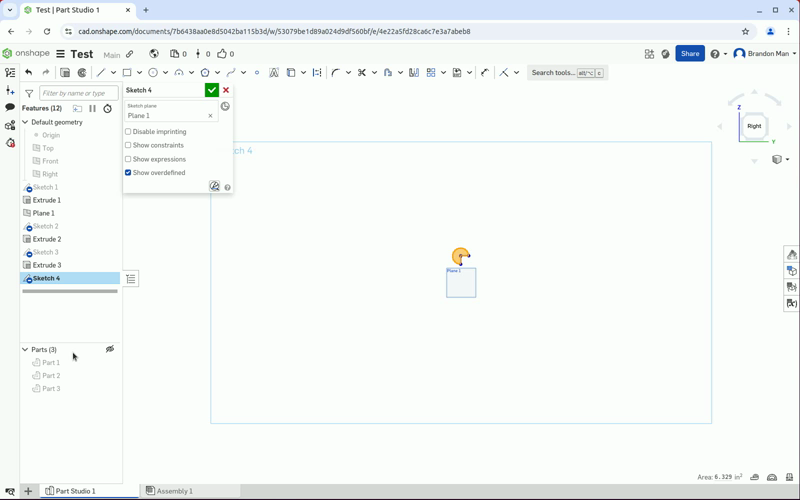
key(shift+e)
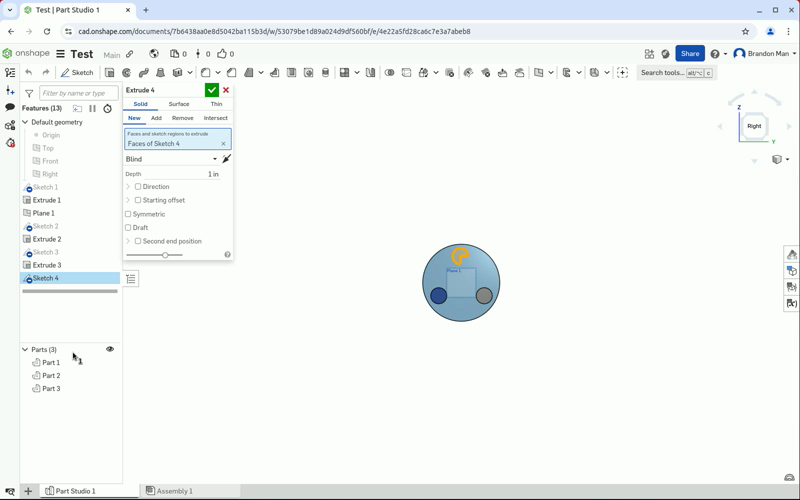
mouse_move(143, 106)
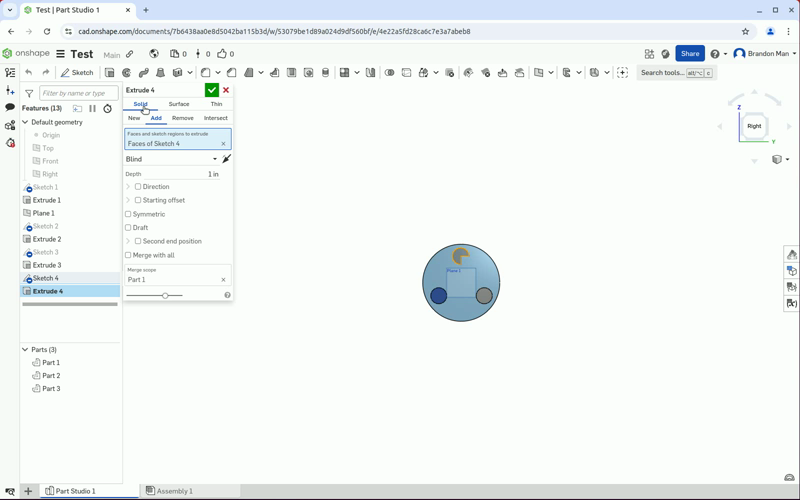
click(143, 106)
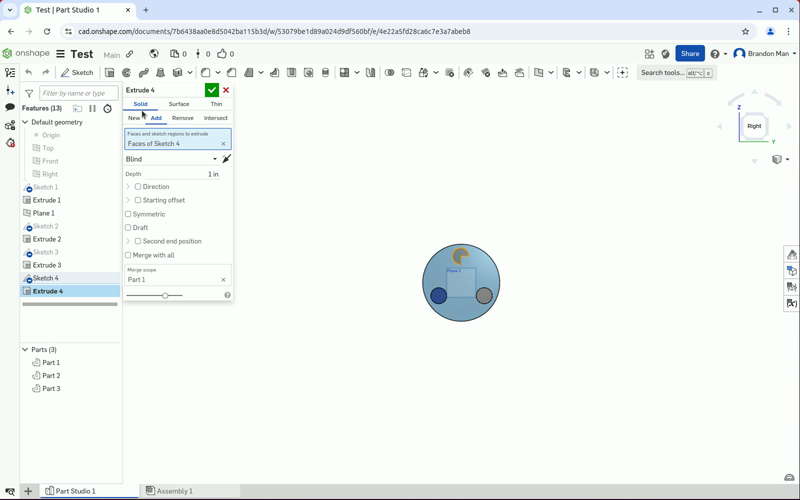
mouse_move(137, 120)
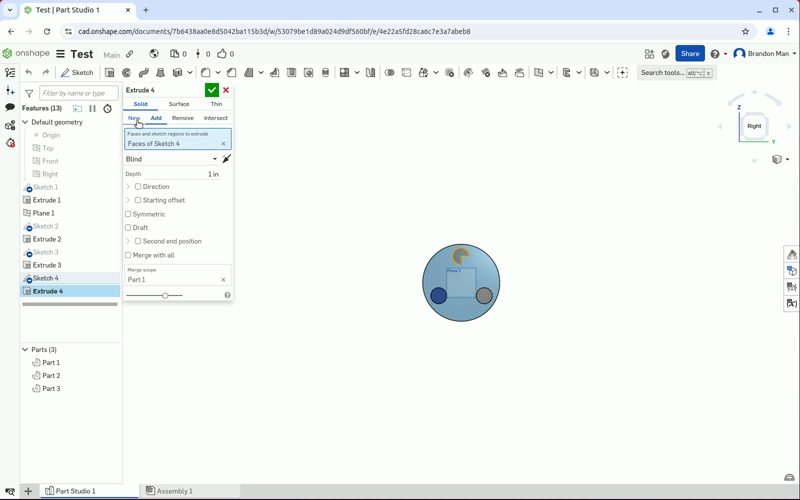
click(137, 120)
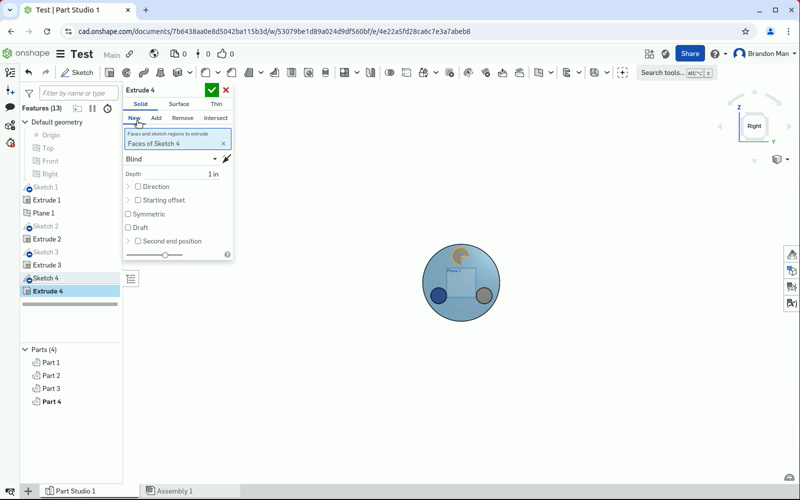
key(tab, 4)
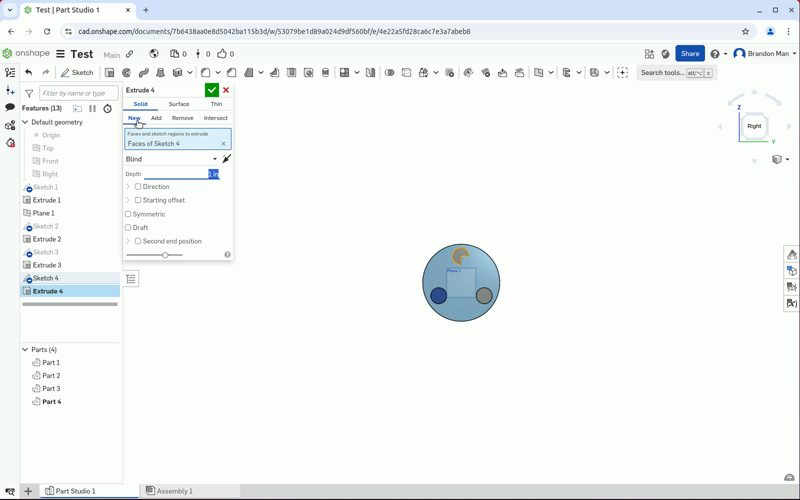
text(11.554)
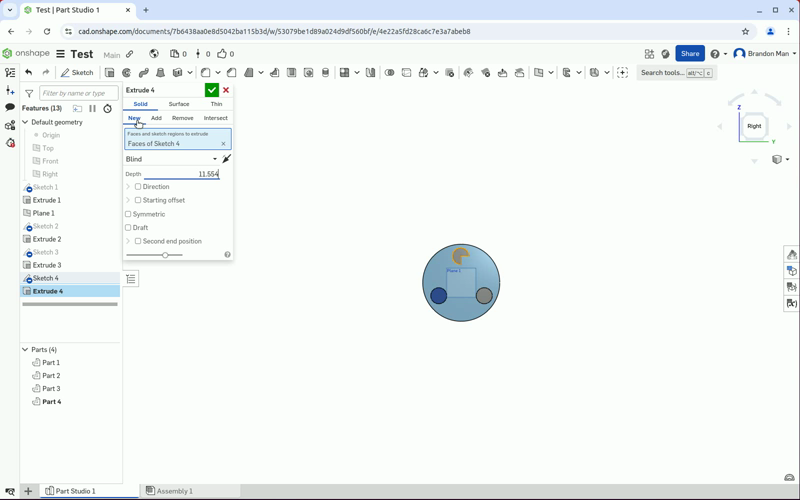
key(enter)
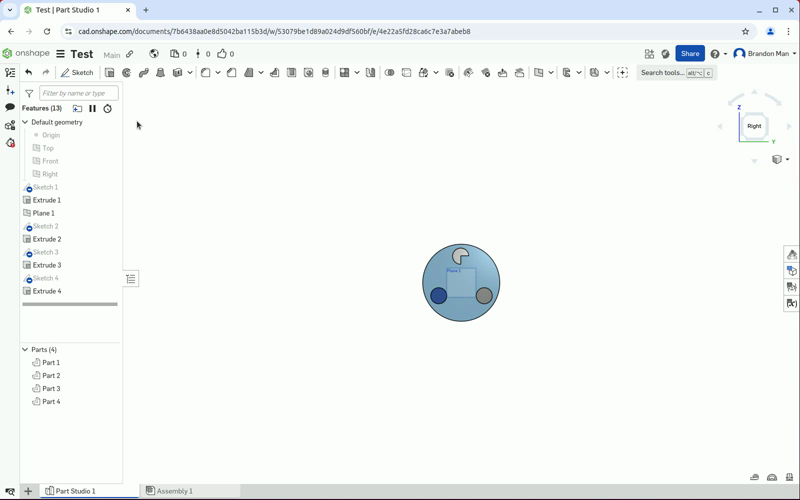
key(shift+h)
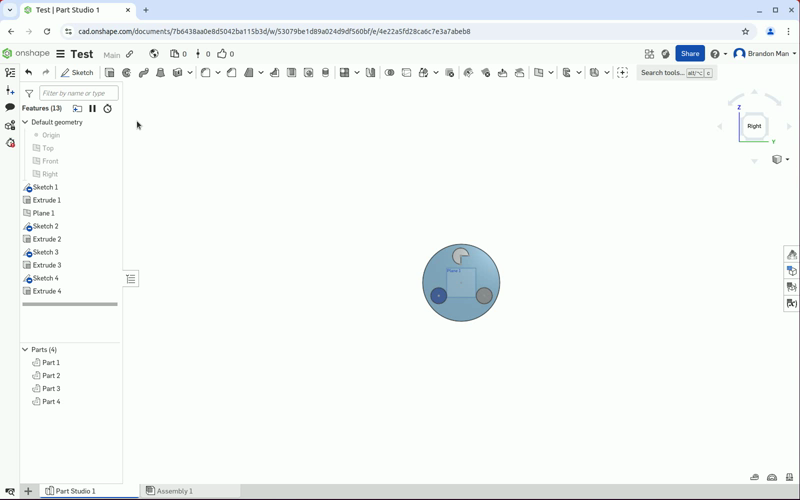
key(shift+h)
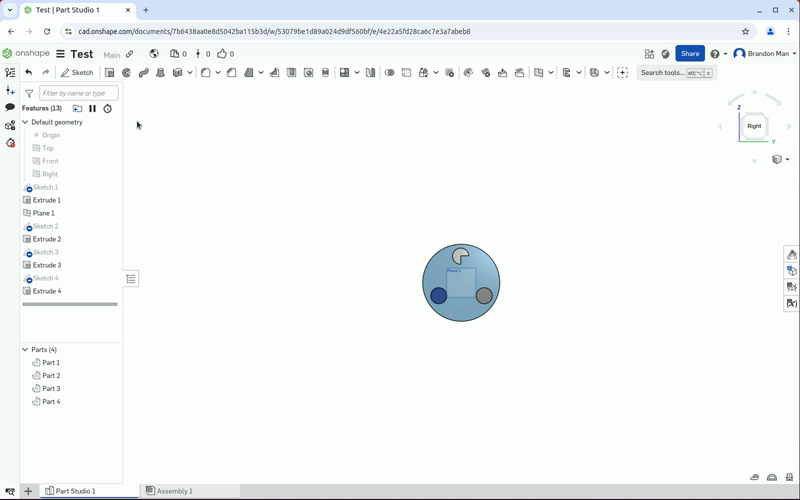
mouse_move(73, 189)
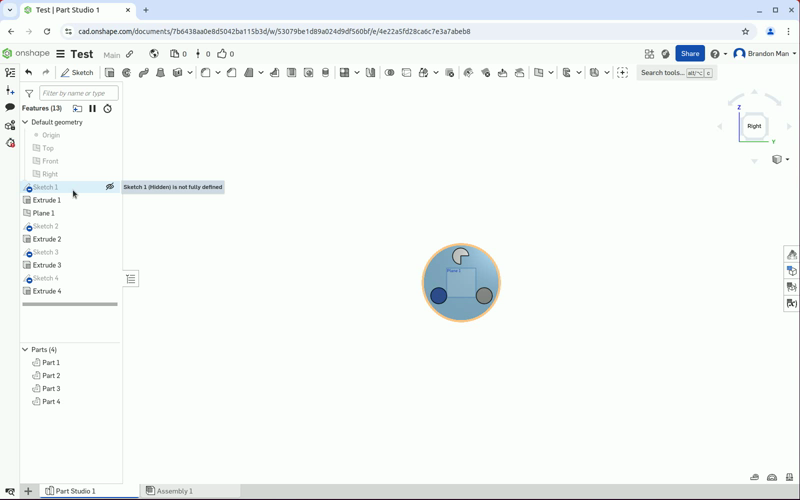
click(73, 189)
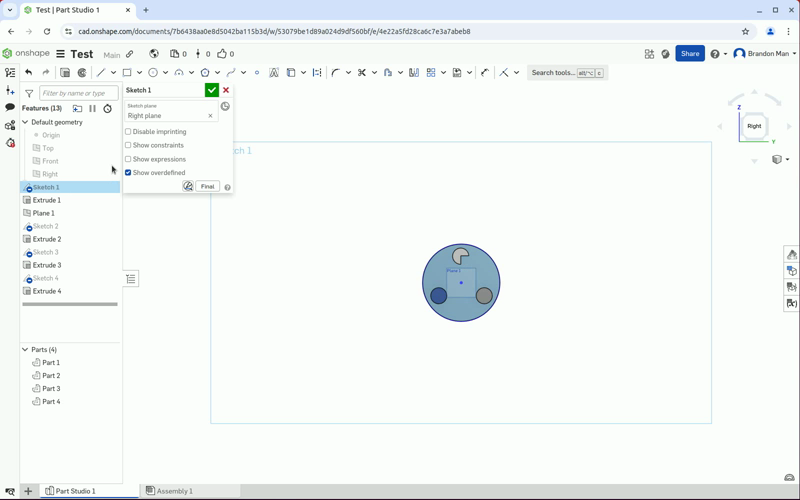
mouse_move(229, 92)
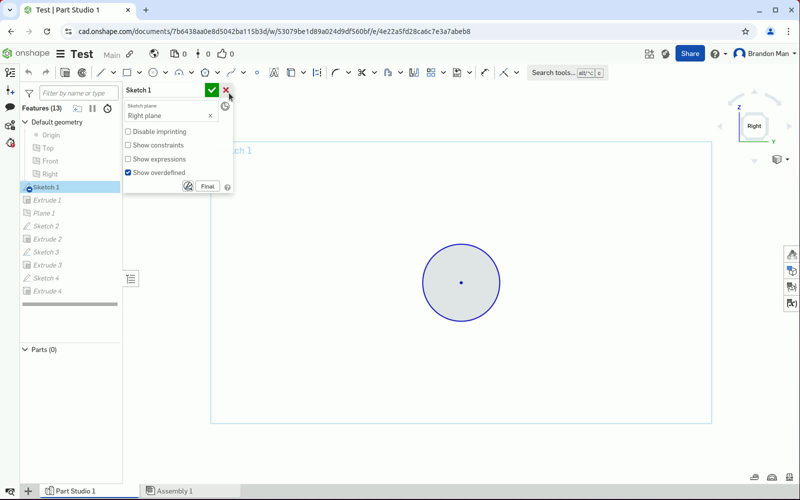
click(229, 92)
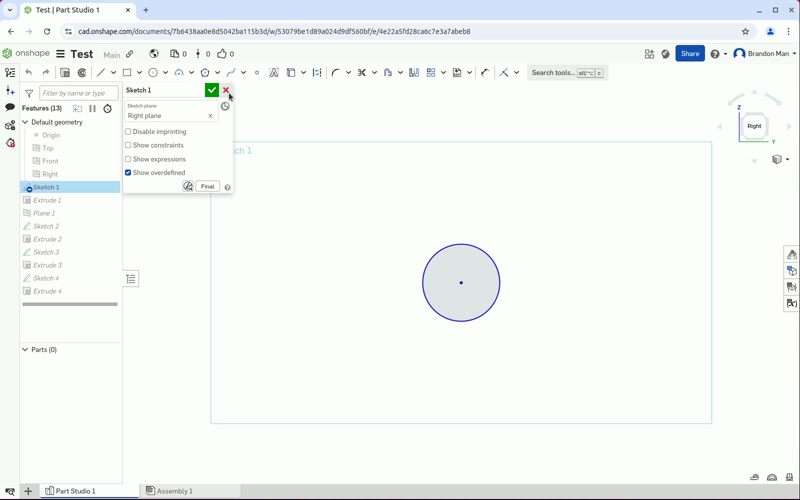
key(shift+s)
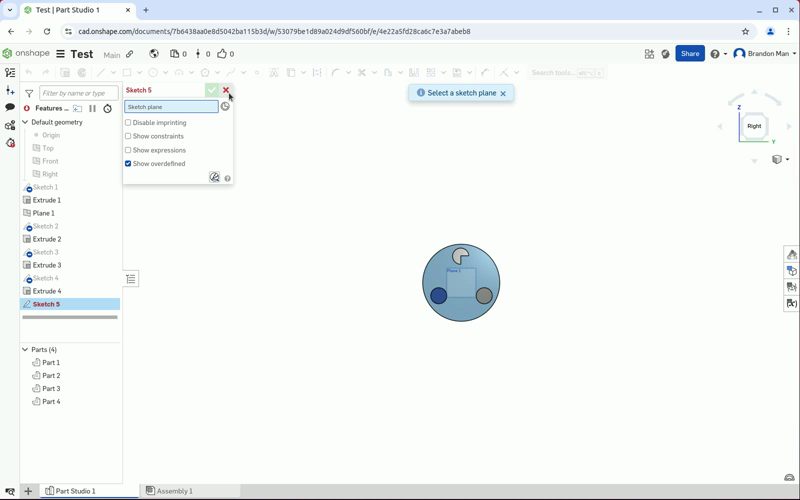
mouse_move(73, 215)
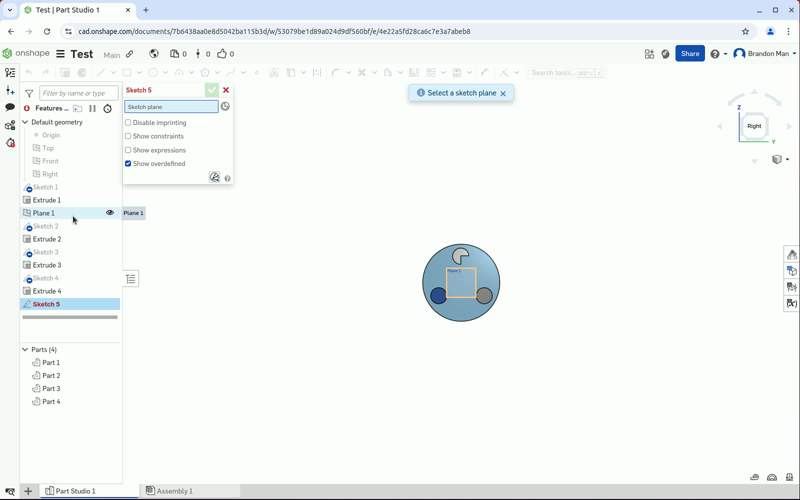
click(73, 215)
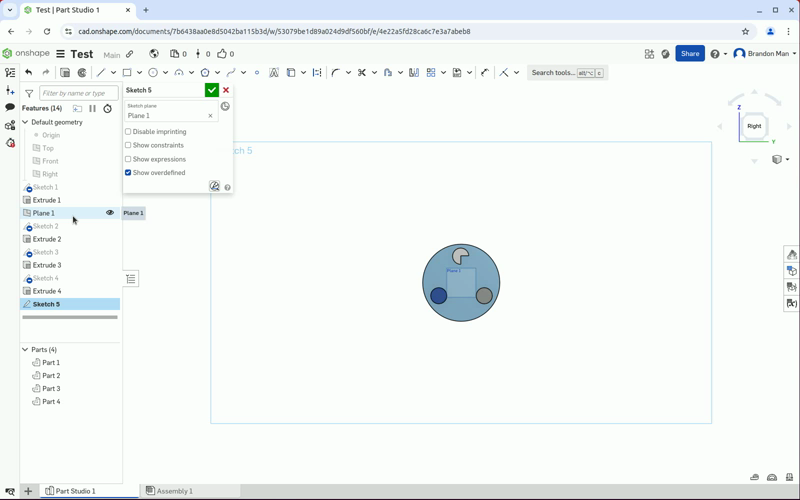
mouse_move(73, 352)
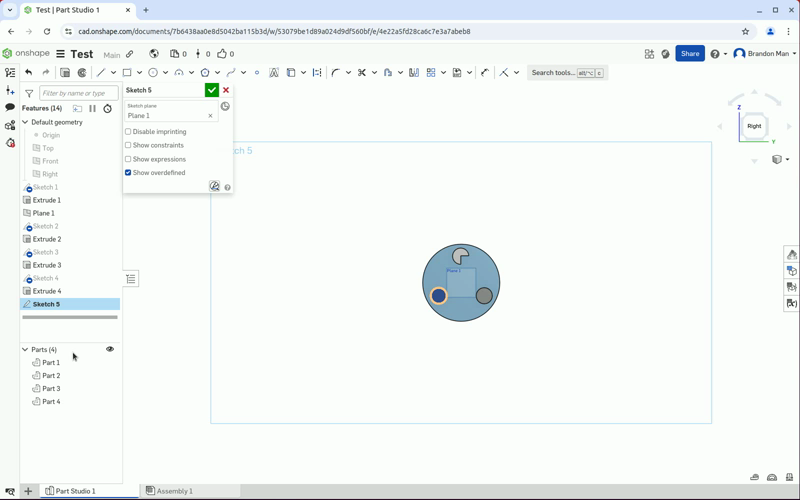
key(y)
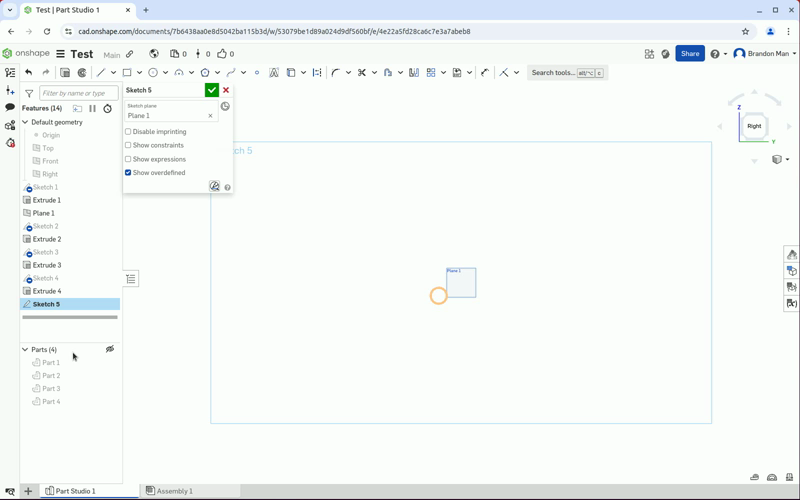
key(a)
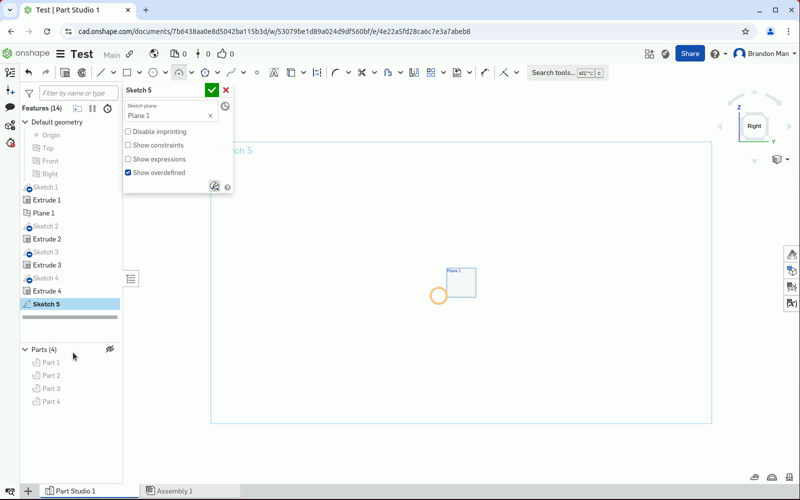
key_down(shift)
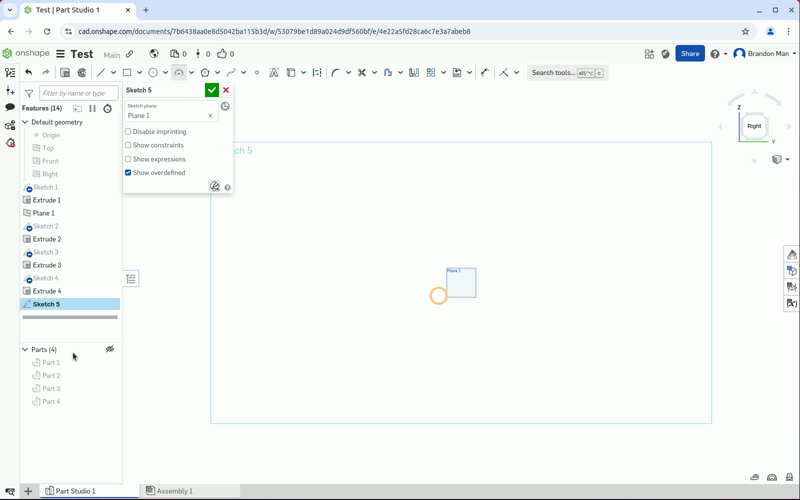
mouse_move(460, 264)
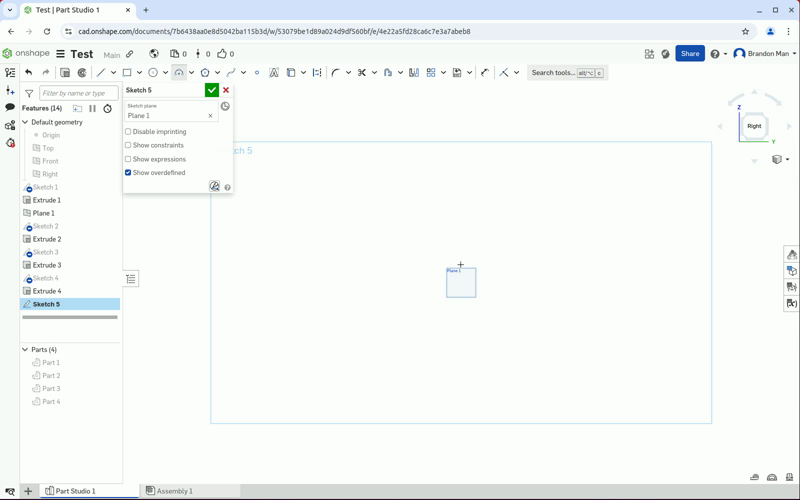
click(460, 264)
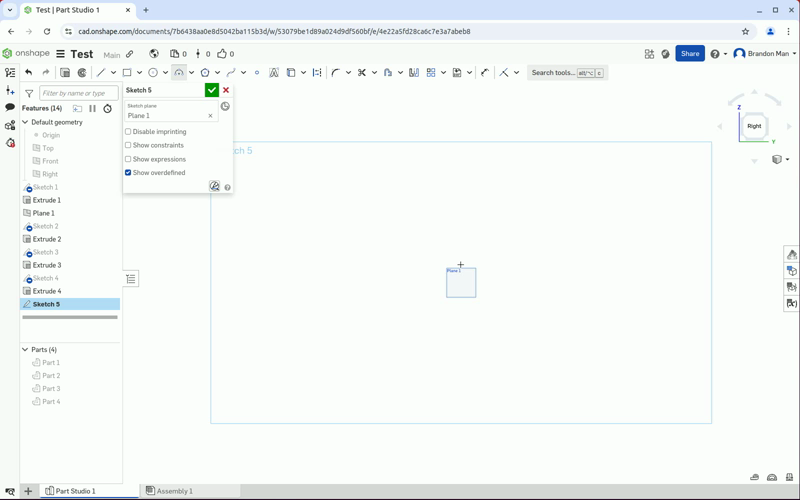
key_up(shift)
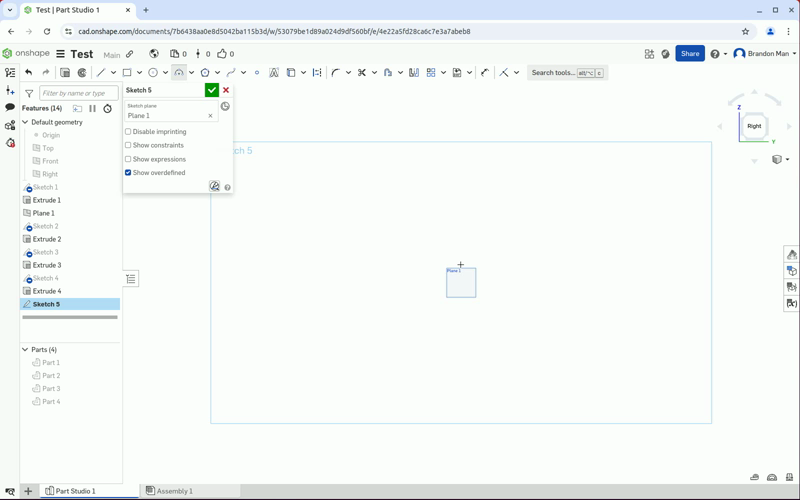
key_down(shift)
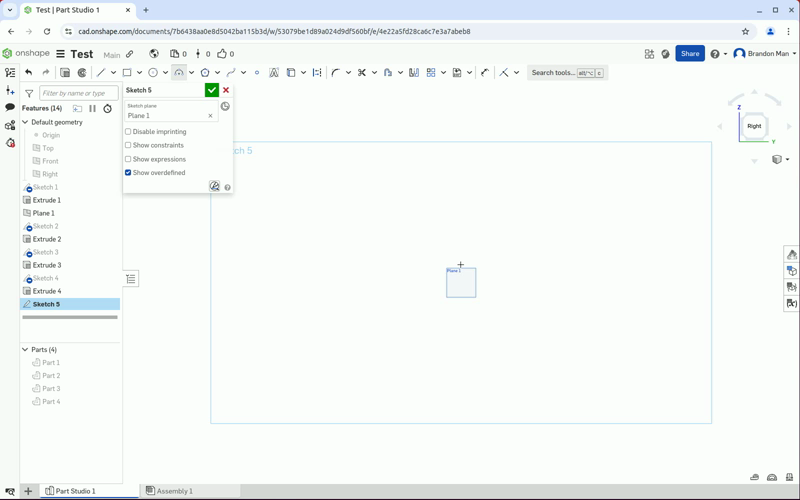
mouse_move(468, 255)
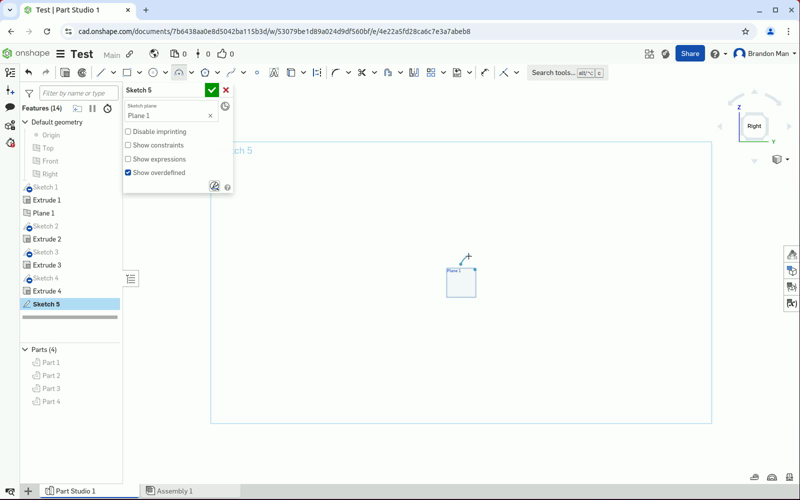
click(468, 255)
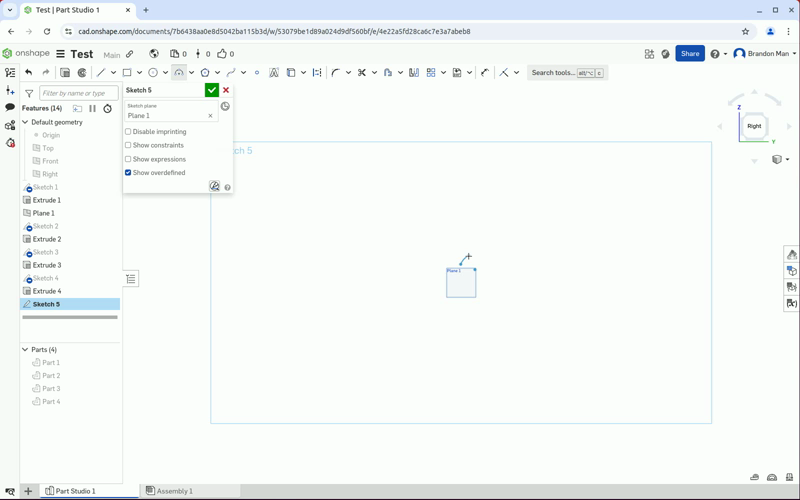
mouse_move(466, 261)
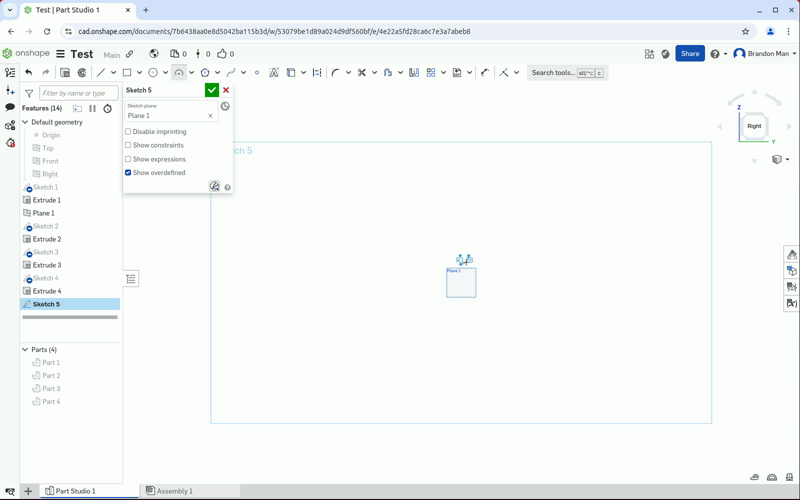
click(466, 261)
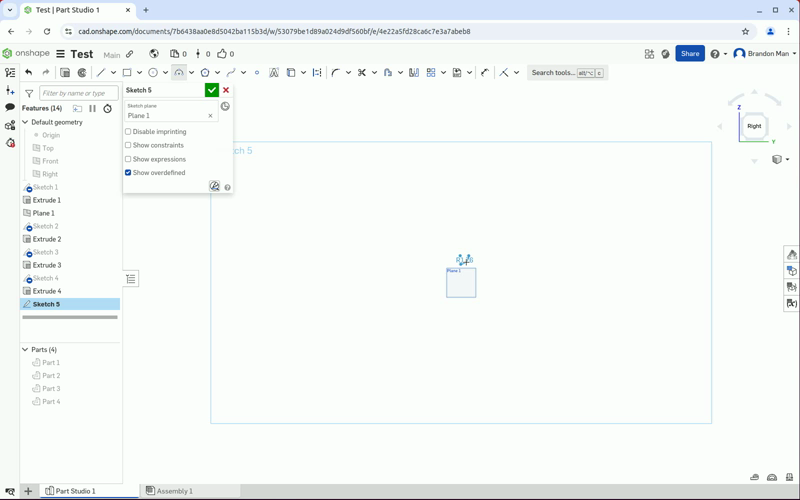
key_up(shift)
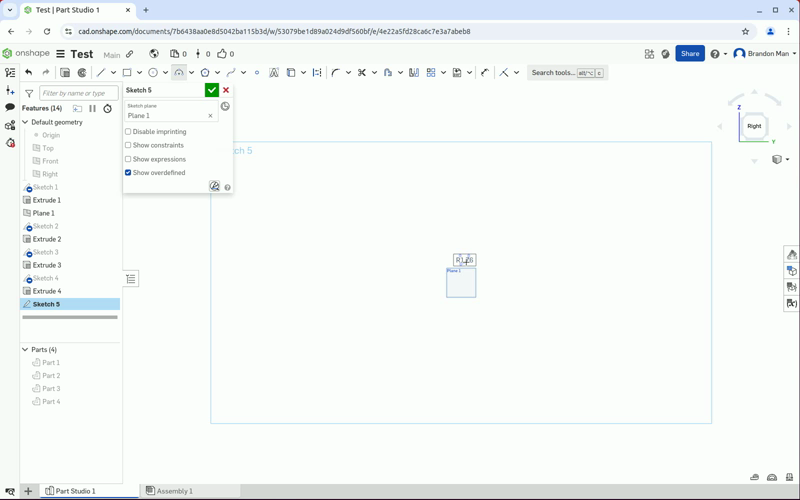
key(esc)
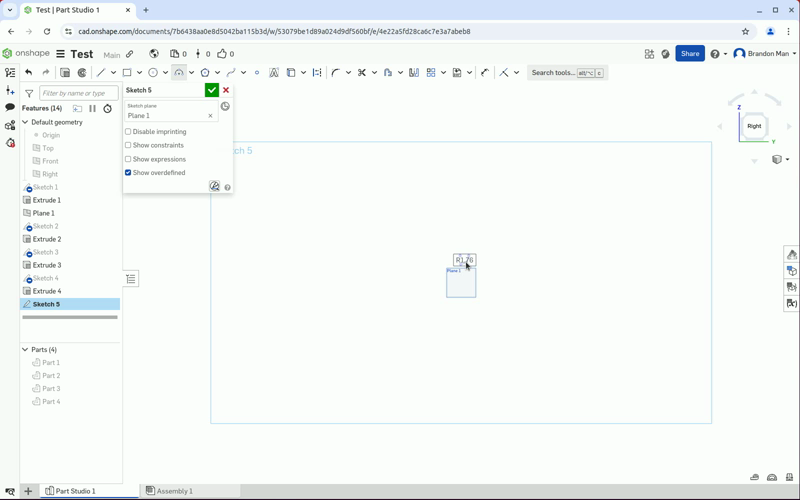
key(l)
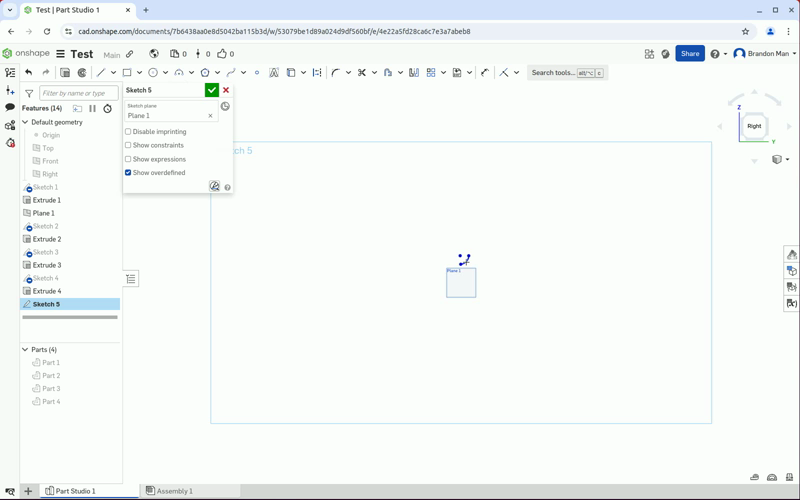
mouse_move(468, 255)
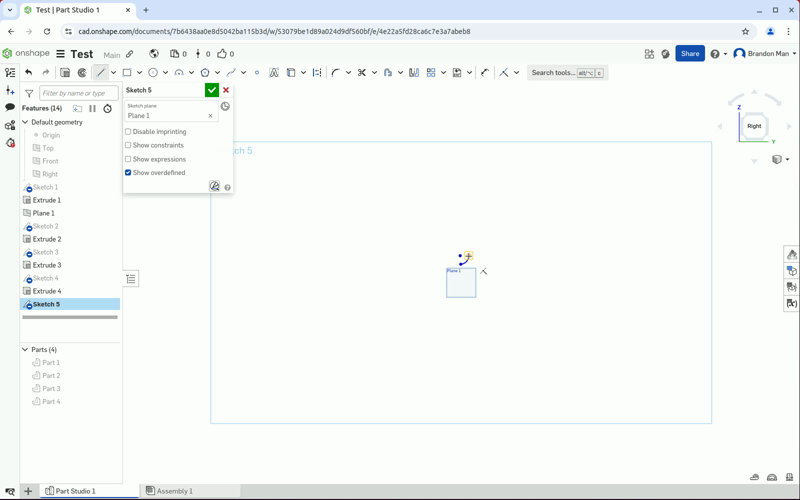
click(468, 255)
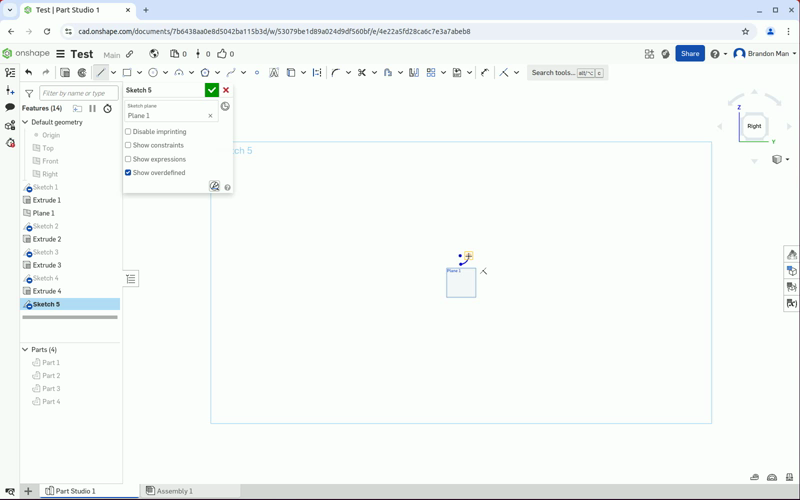
key_down(shift)
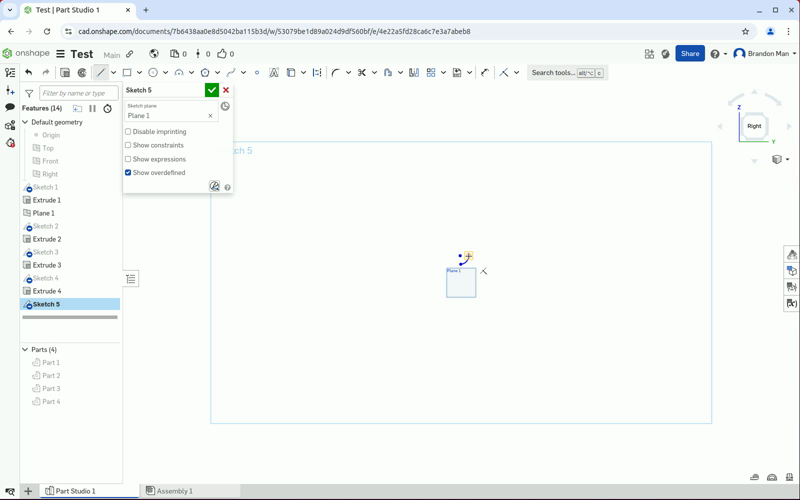
mouse_move(498, 255)
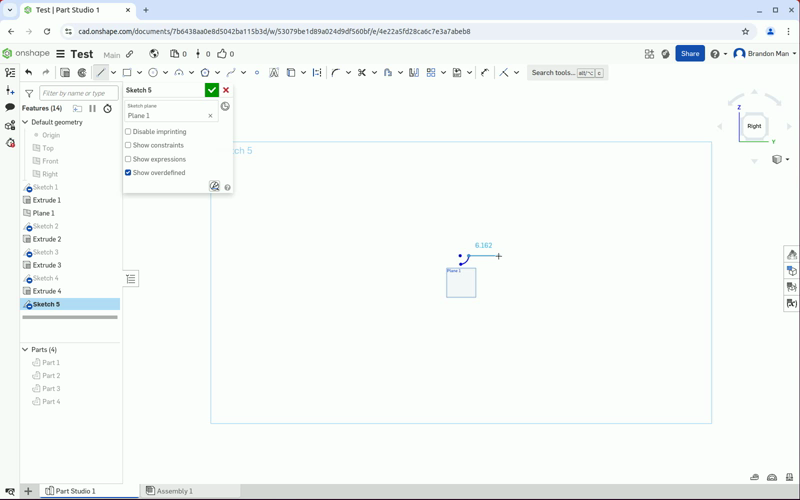
mouse_move(460, 255)
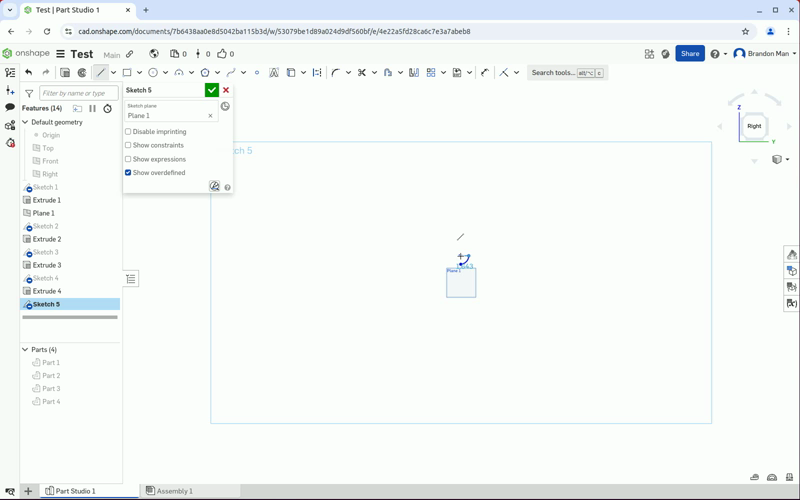
click(460, 255)
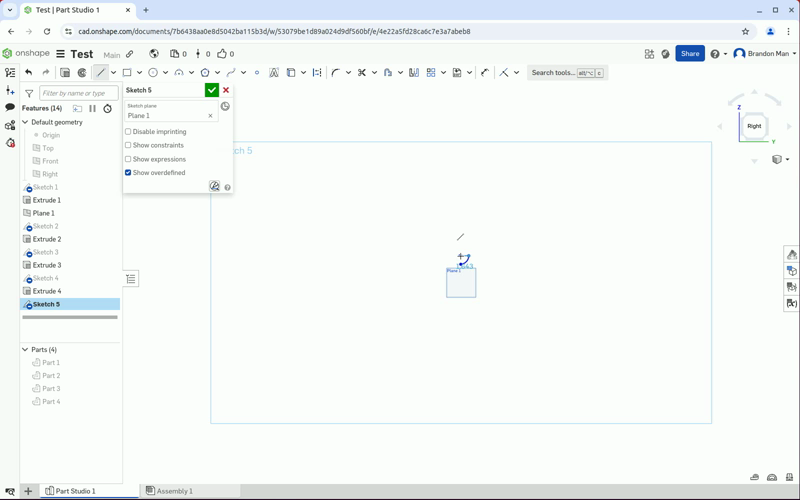
key_up(shift)
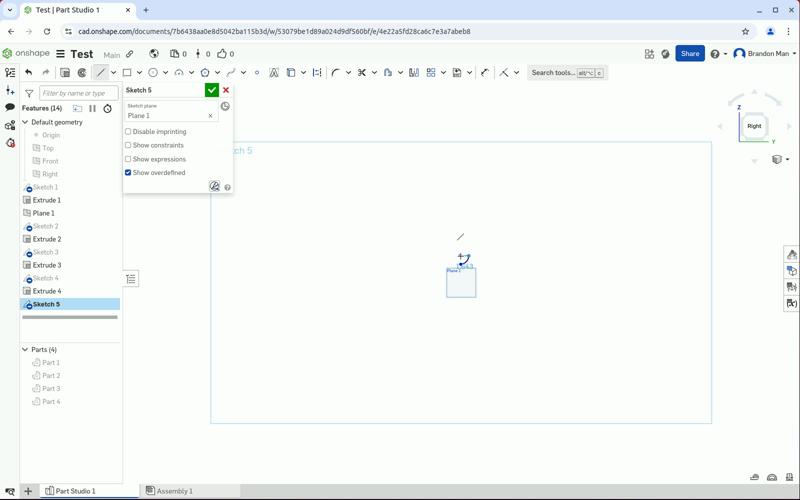
mouse_move(490, 255)
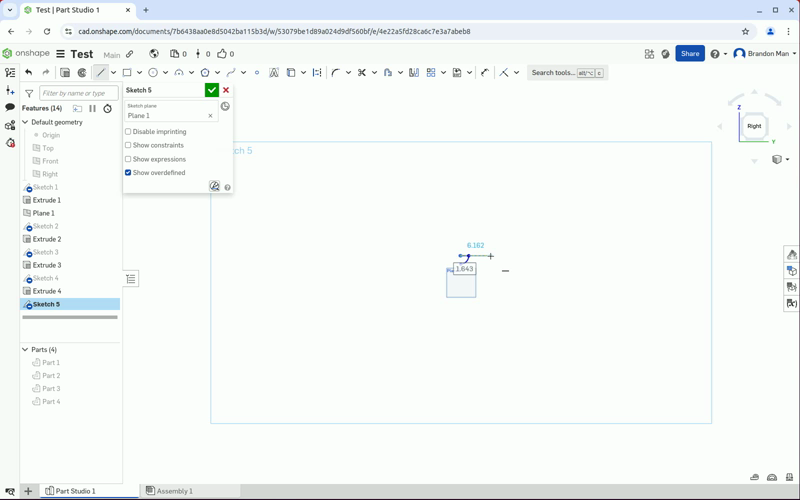
key_down(shift)
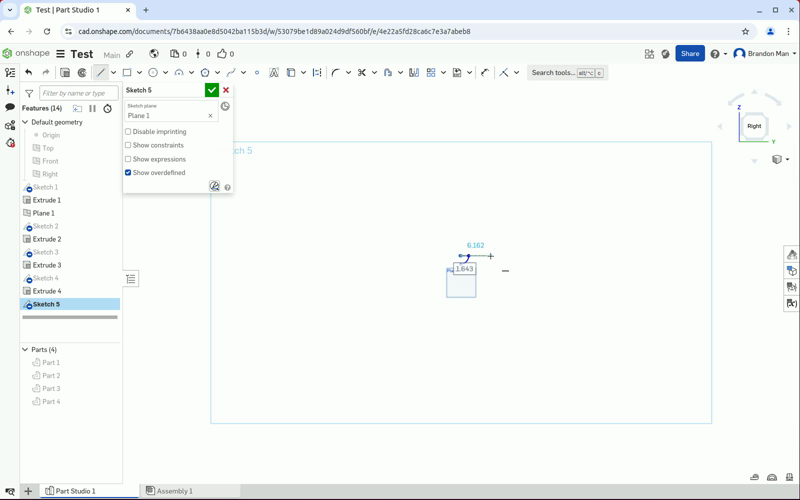
mouse_move(460, 264)
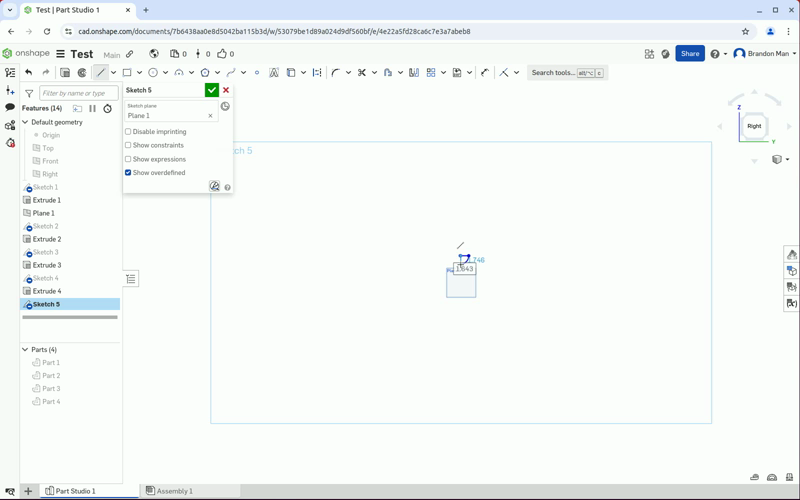
key_up(shift)
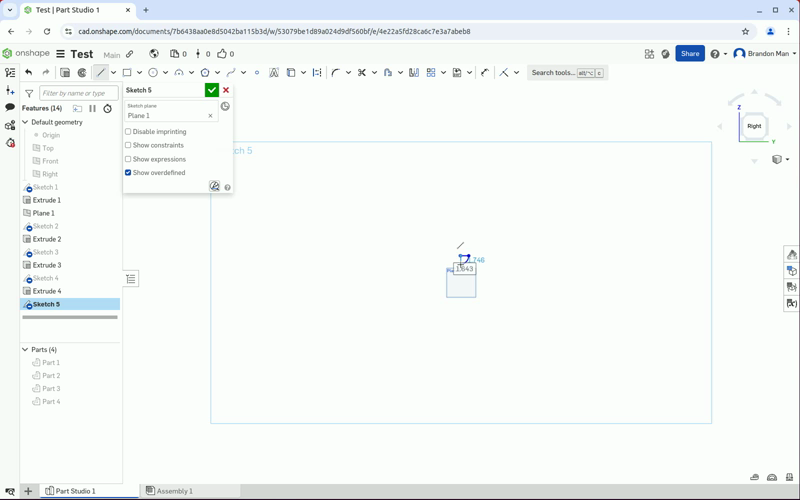
click(460, 264)
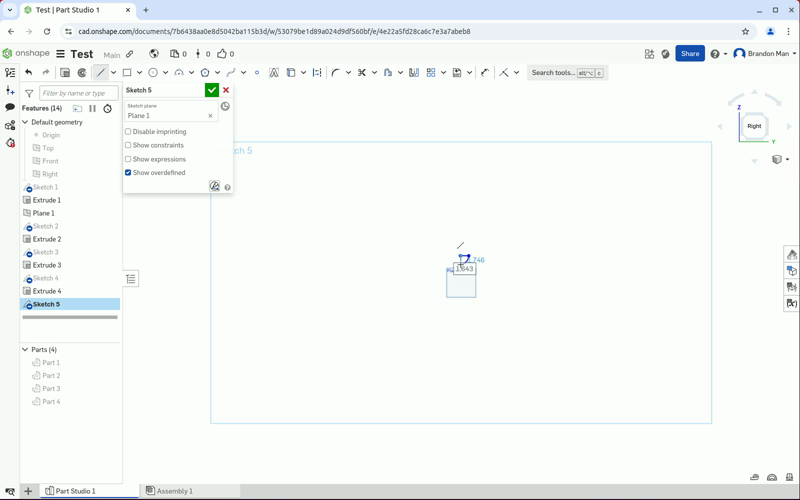
key(esc)
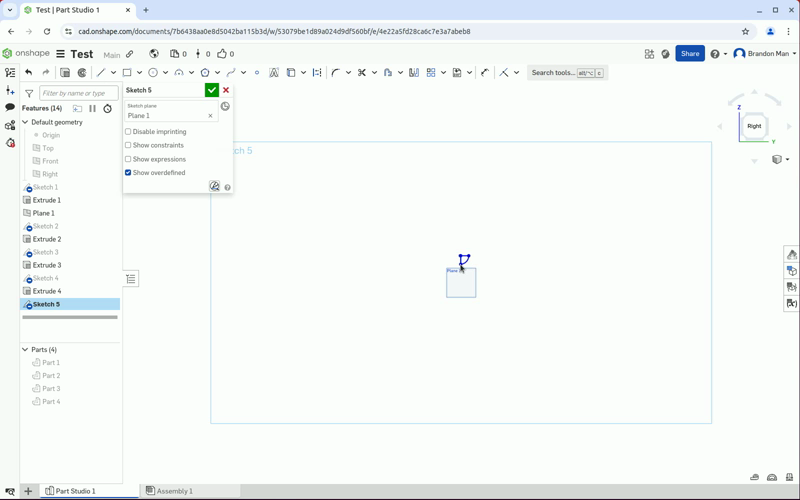
mouse_move(465, 257)
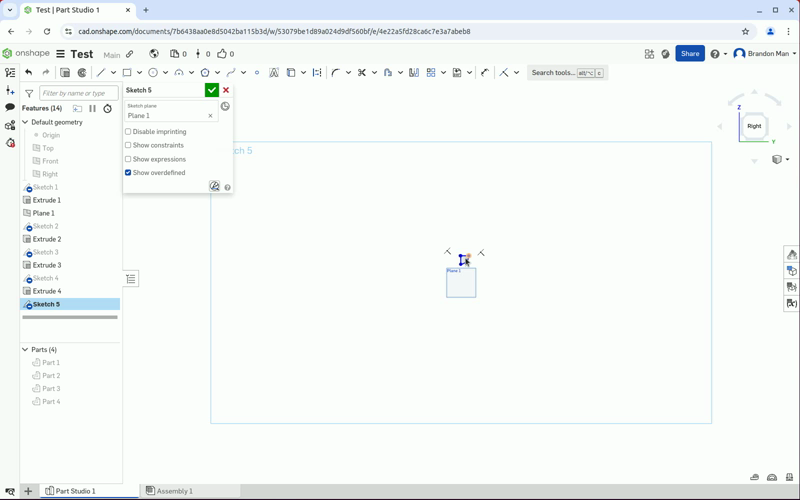
scroll(6)
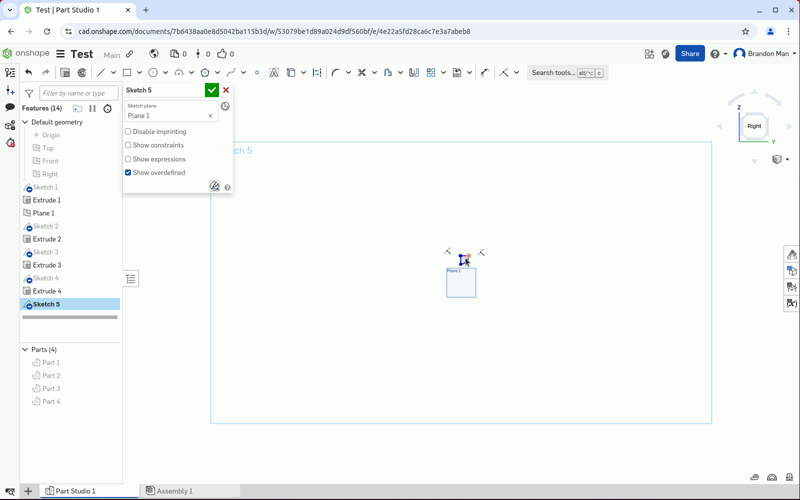
scroll(6)
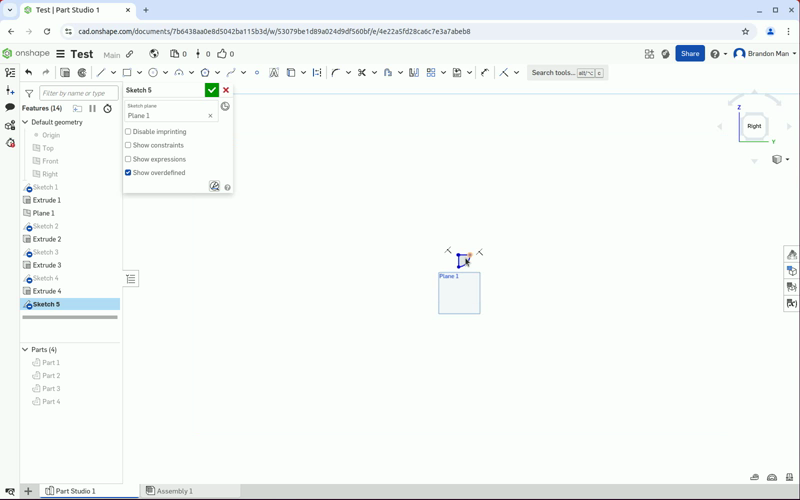
scroll(6)
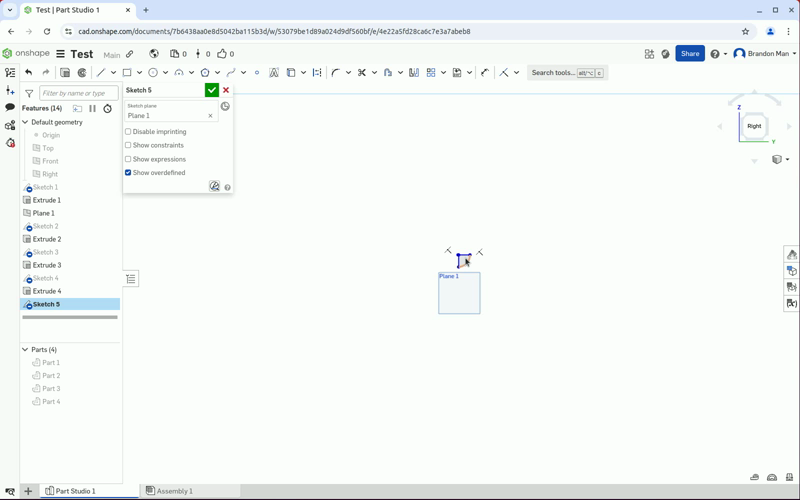
scroll(6)
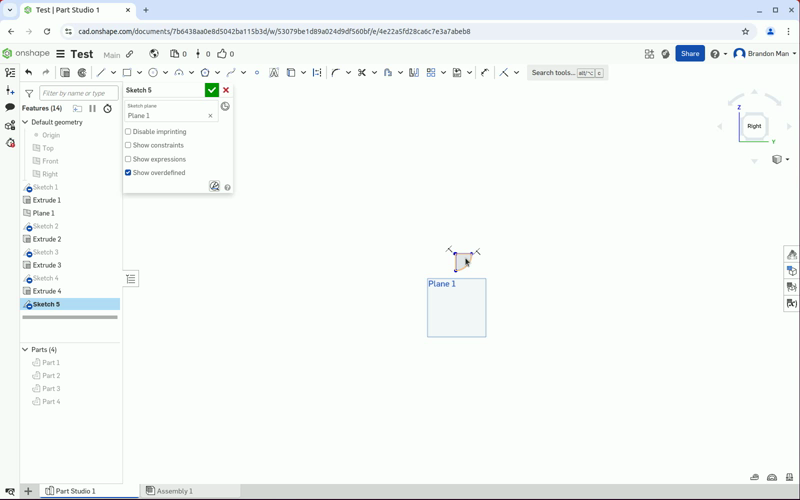
scroll(6)
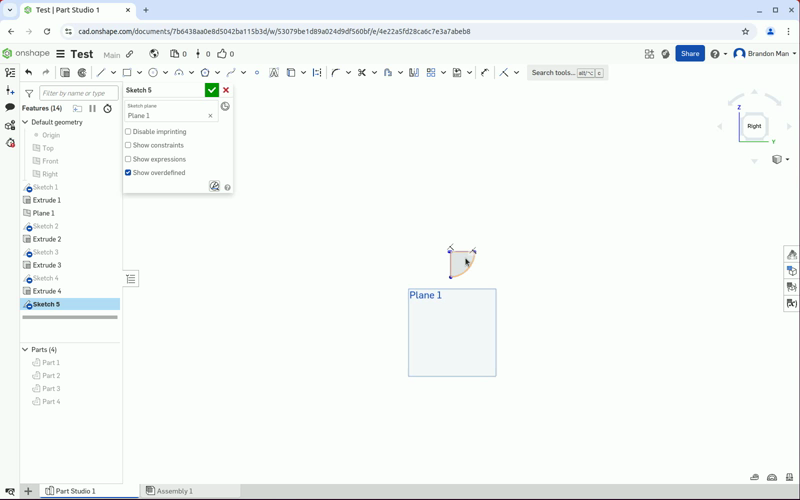
scroll(6)
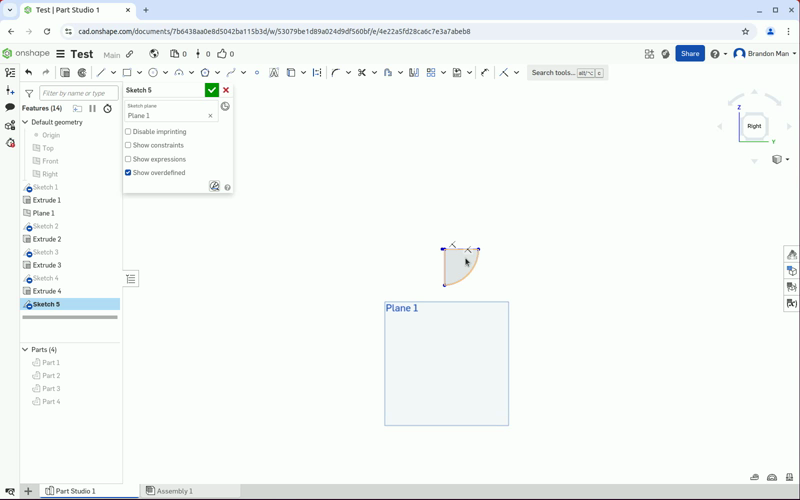
scroll(6)
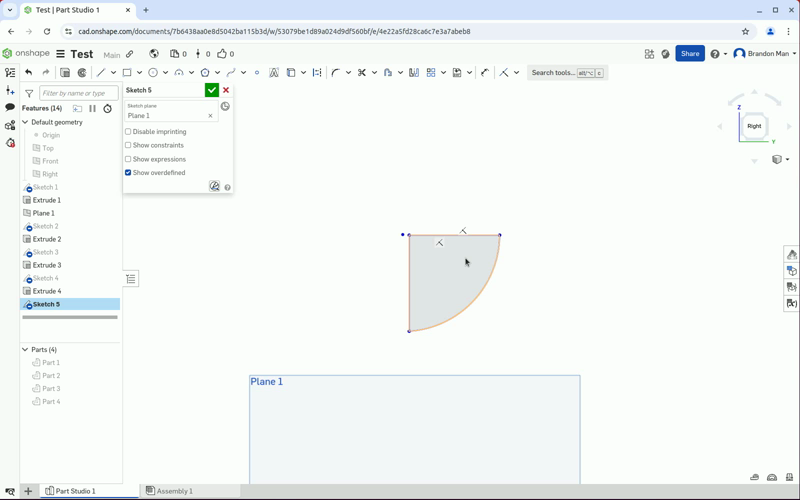
click(465, 257)
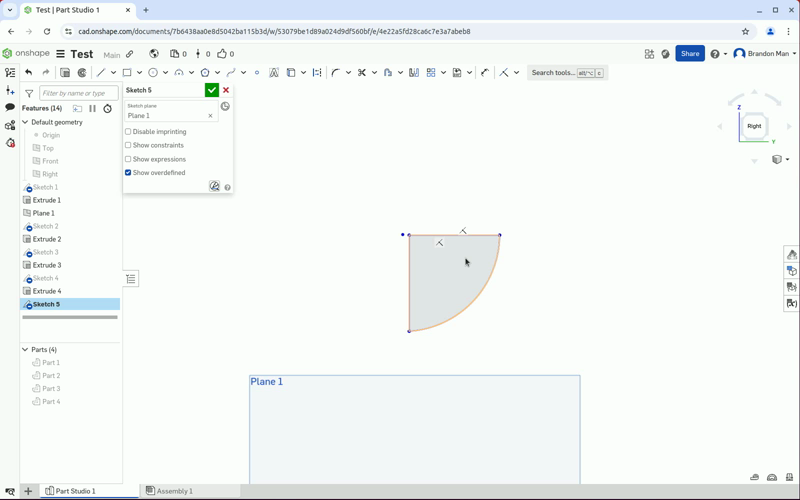
scroll(-6)
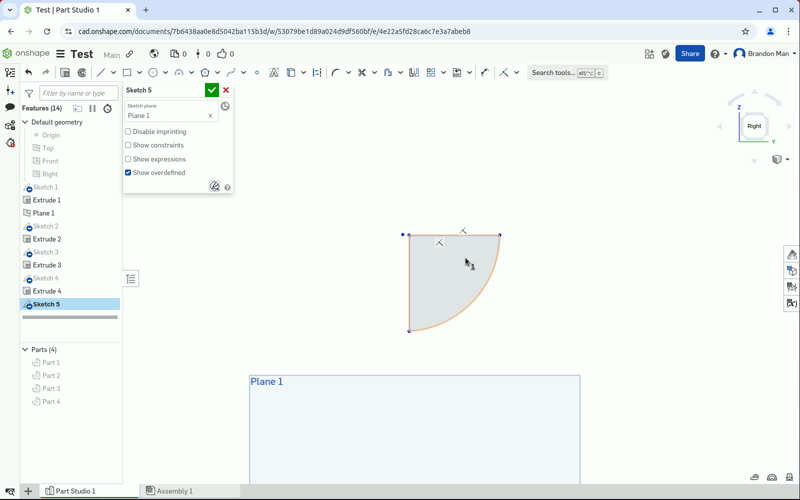
scroll(-6)
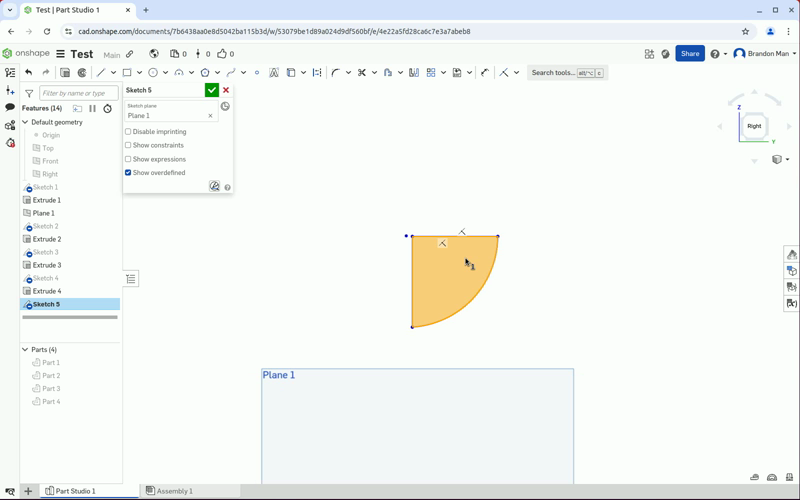
scroll(-6)
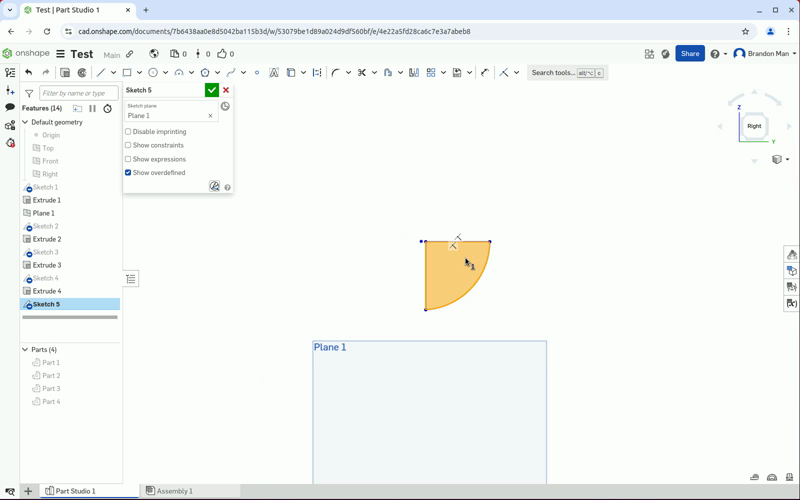
scroll(-6)
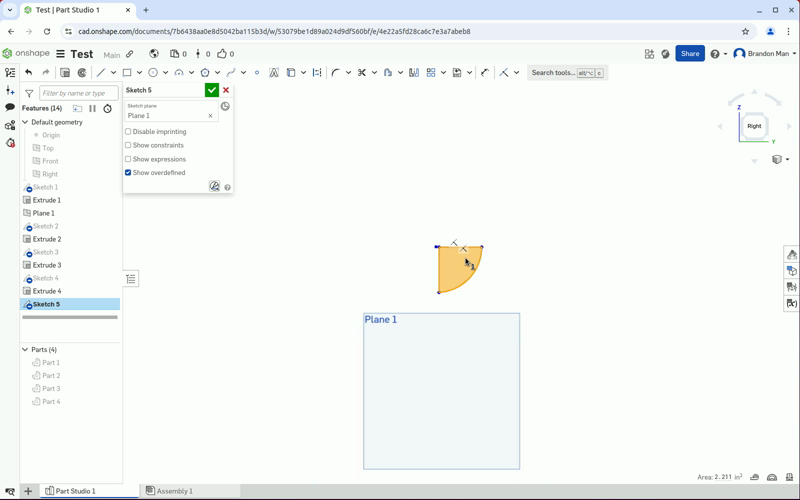
scroll(-6)
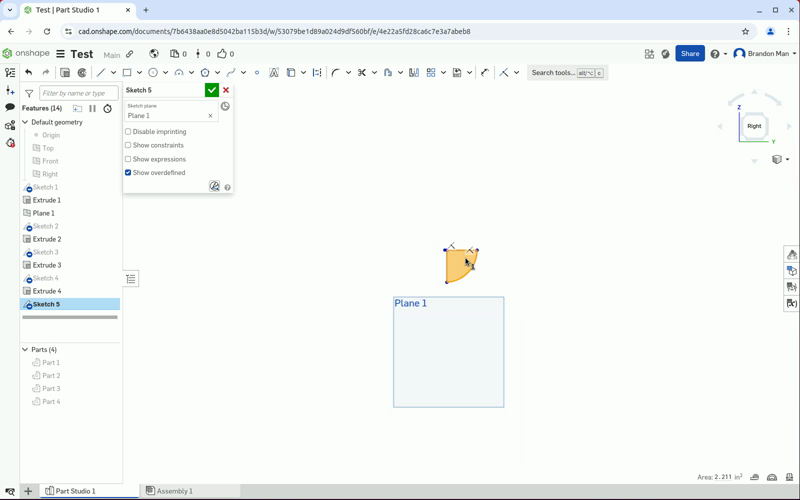
scroll(-6)
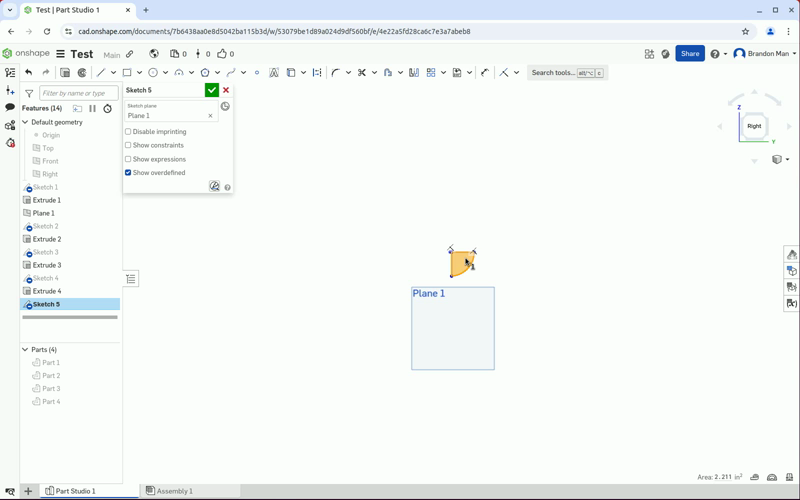
scroll(-6)
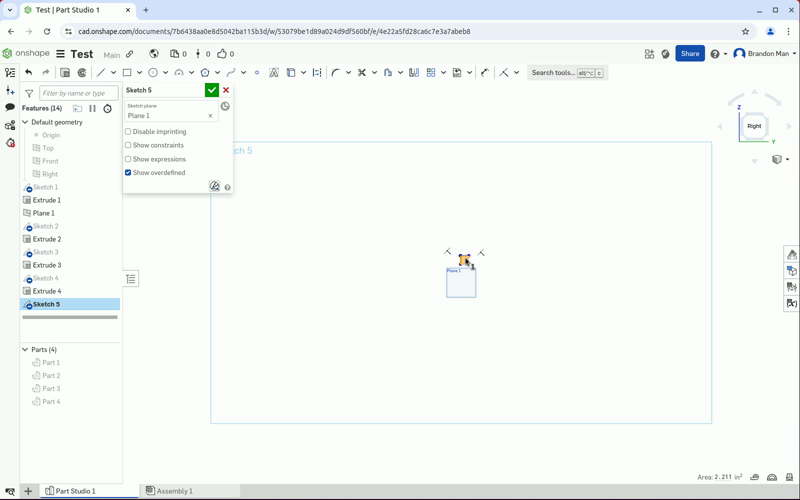
mouse_move(73, 352)
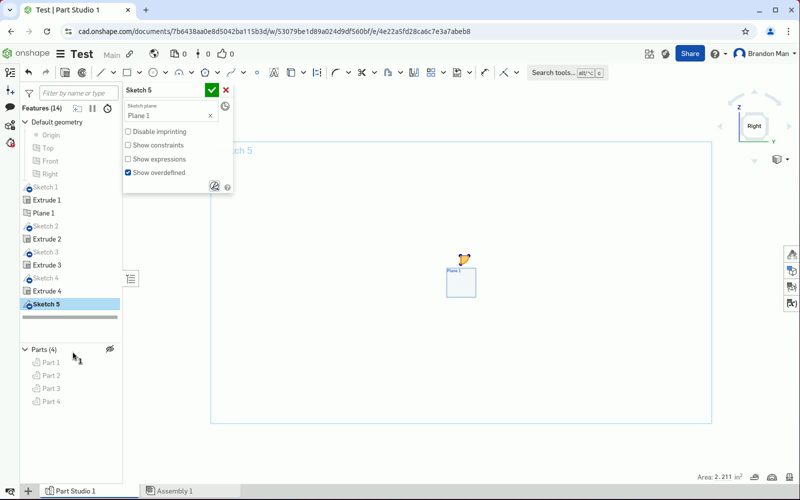
key(shift+y)
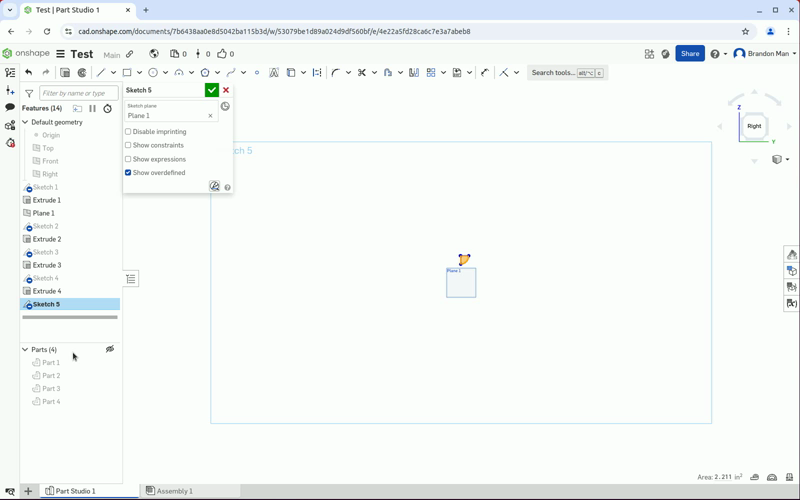
key(shift+e)
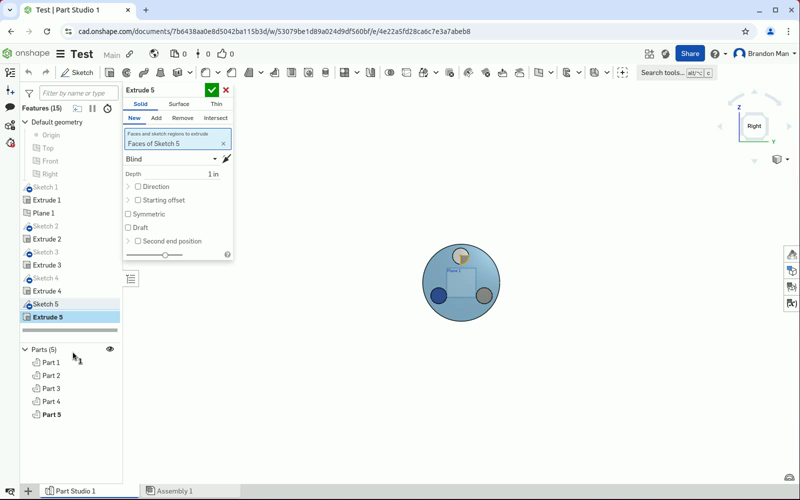
mouse_move(143, 106)
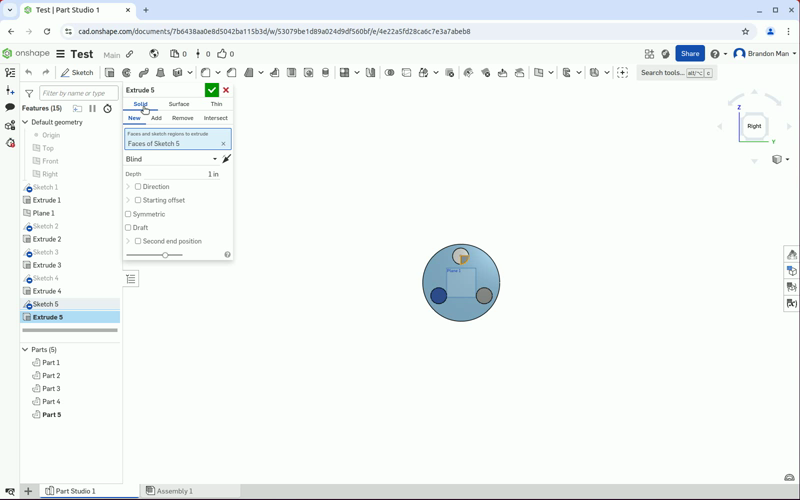
click(143, 106)
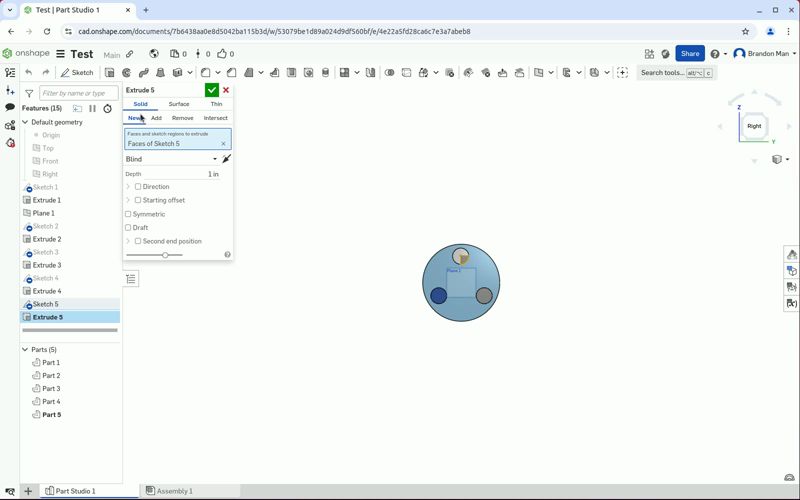
mouse_move(137, 120)
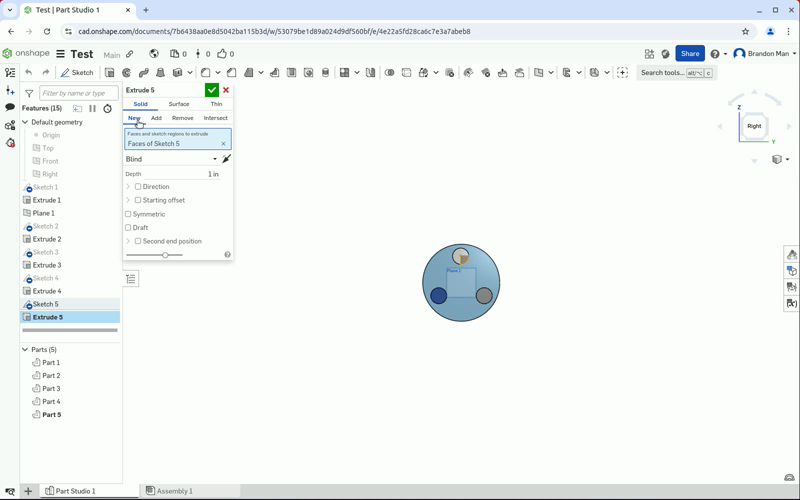
click(137, 120)
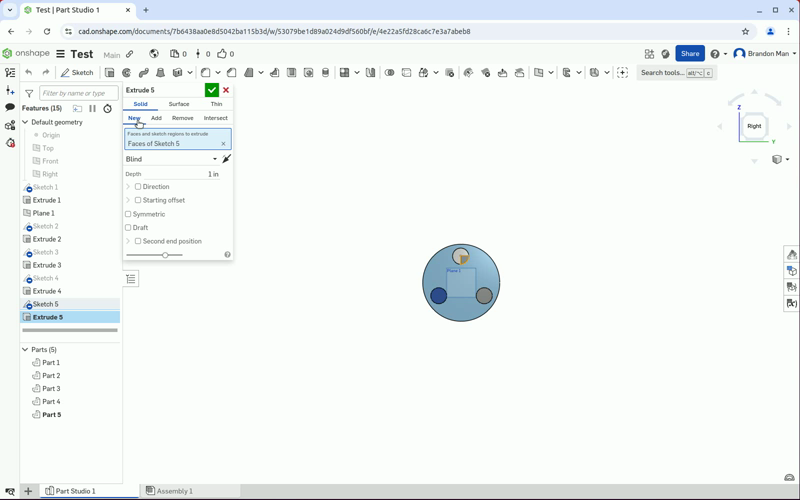
key(tab, 4)
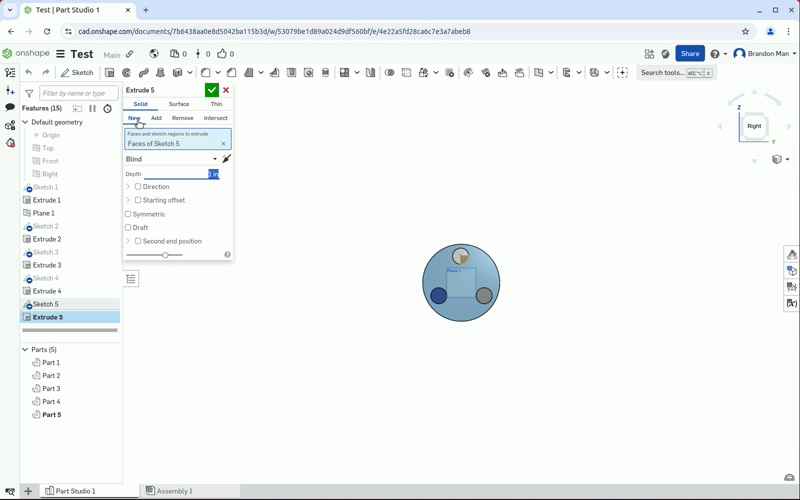
text(11.554)
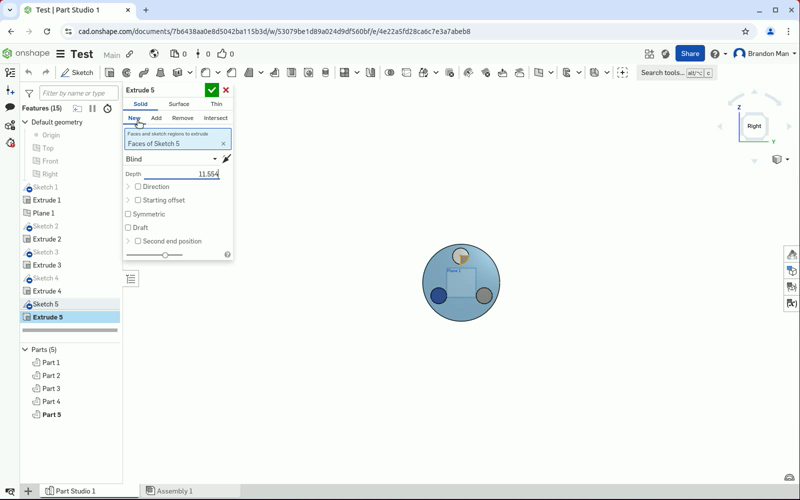
key(enter)
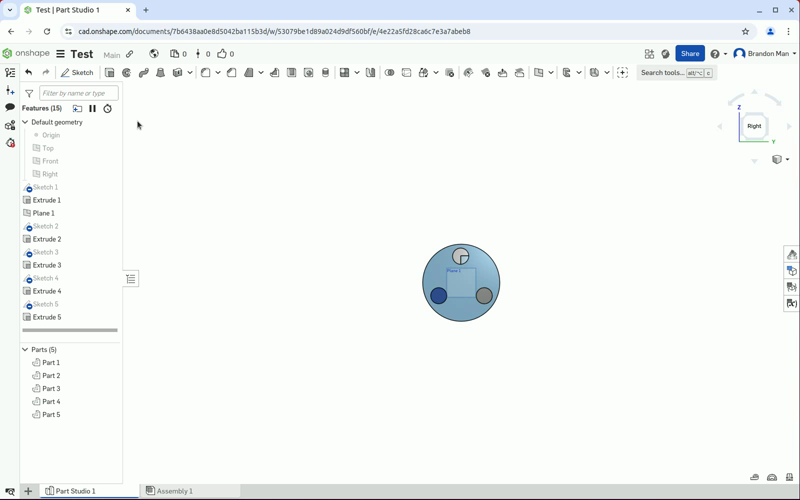
key(shift+h)
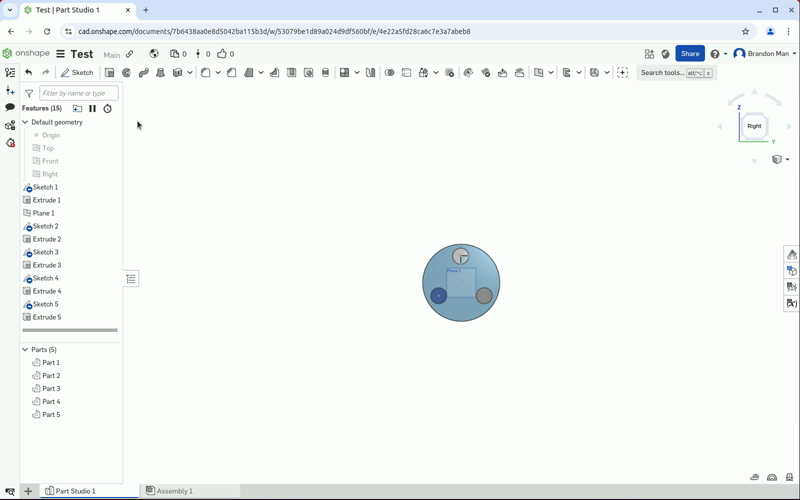
key(shift+h)
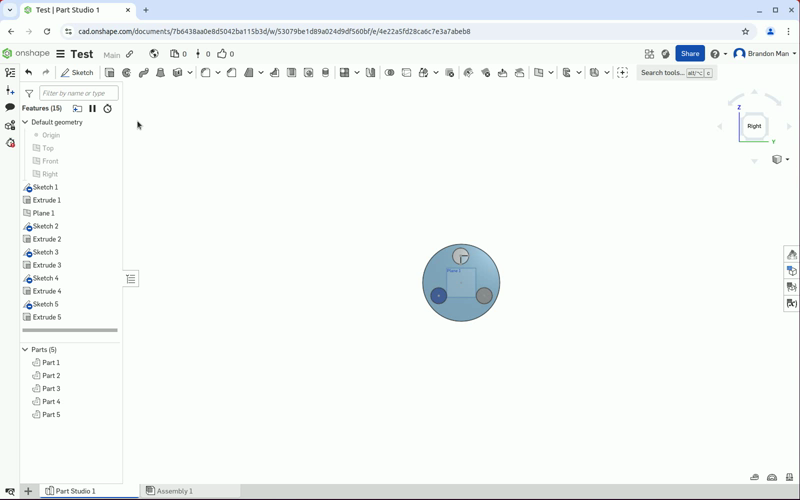
key(shift+7)
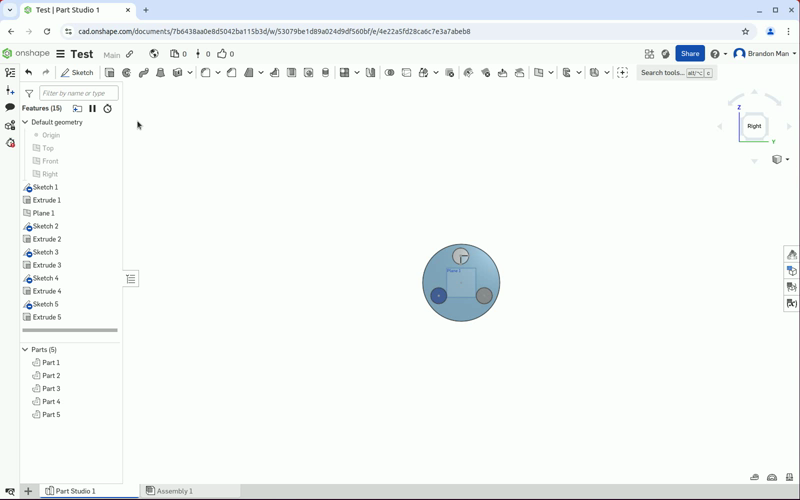
key(right, 2)
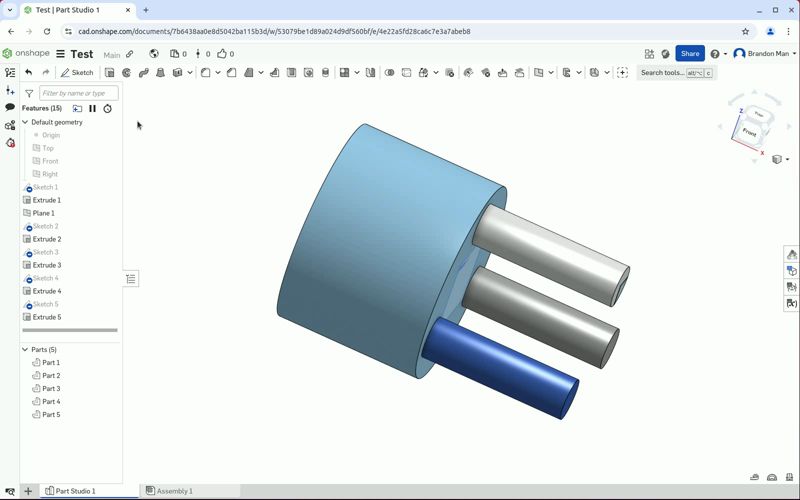
key(down, 2)
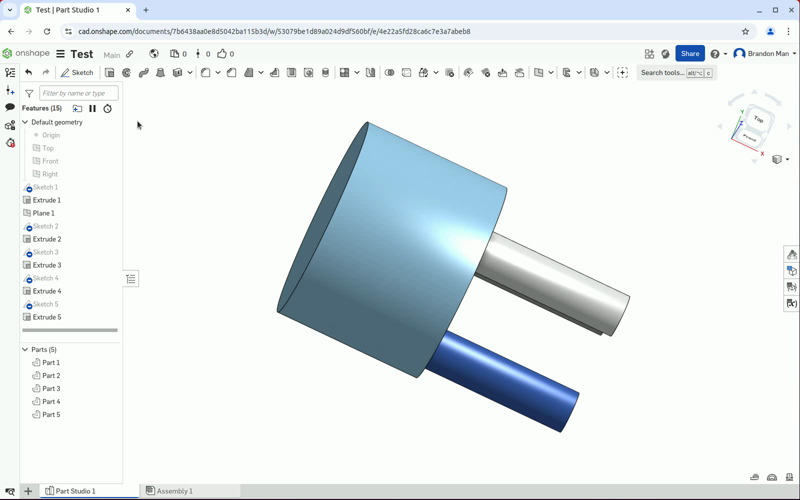
key(up, 2)
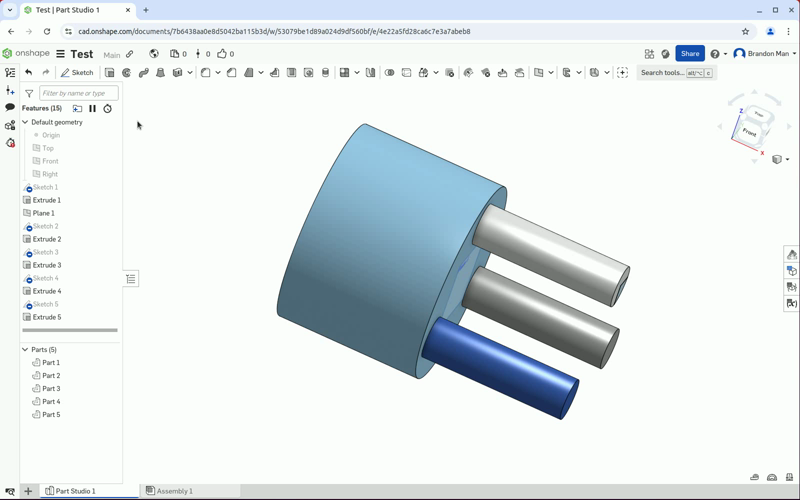
key(left, 2)
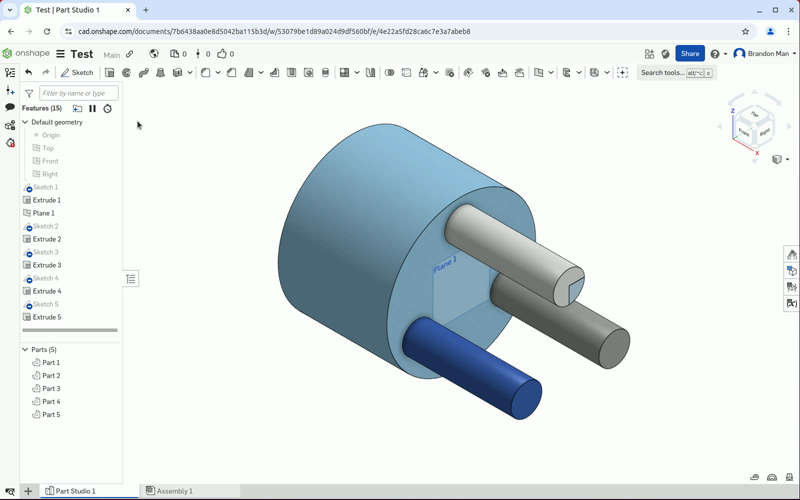
mouse_move(73, 189)
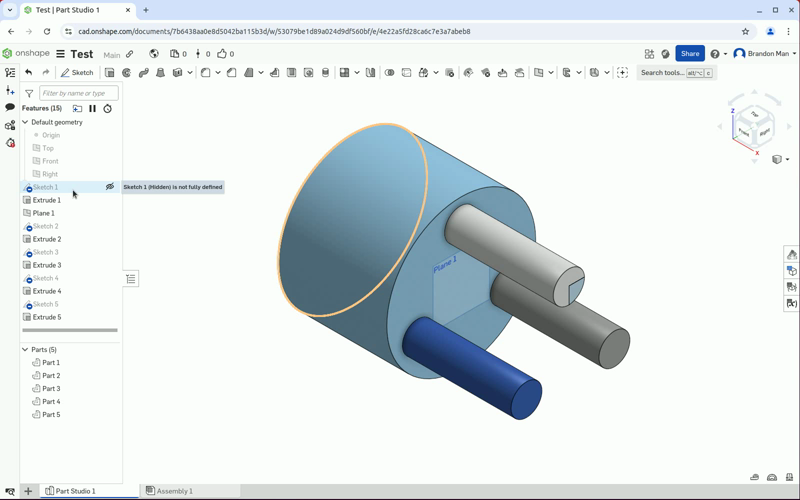
click(73, 189)